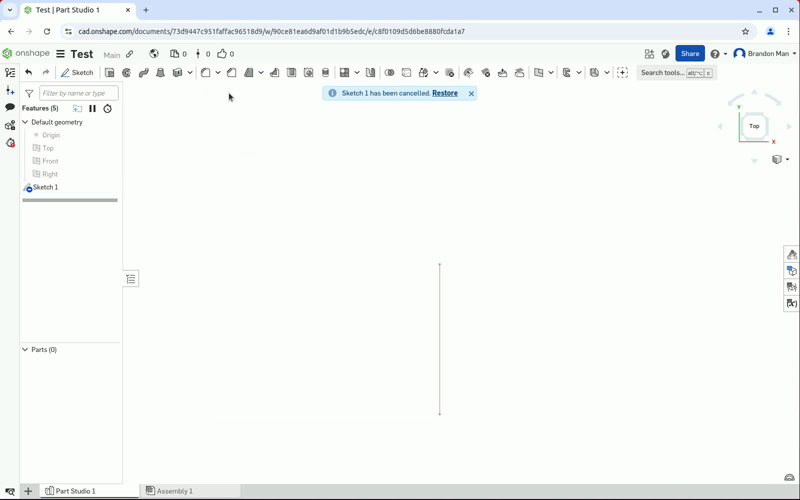
key(shift+h)
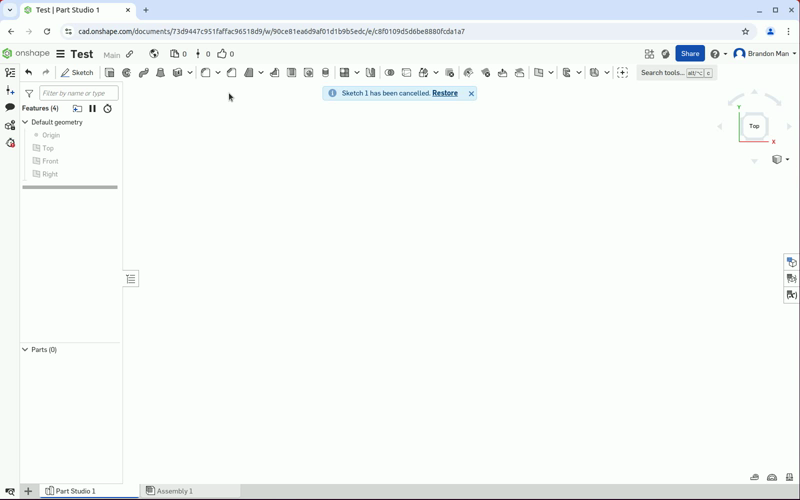
mouse_move(73, 352)
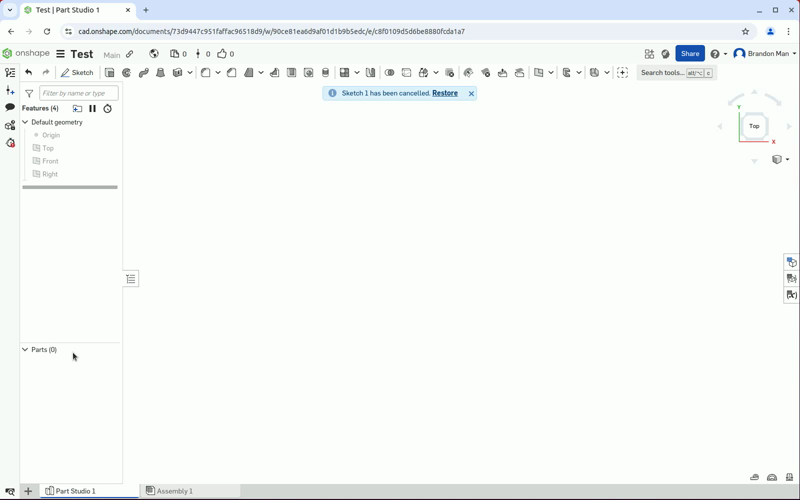
key(y)
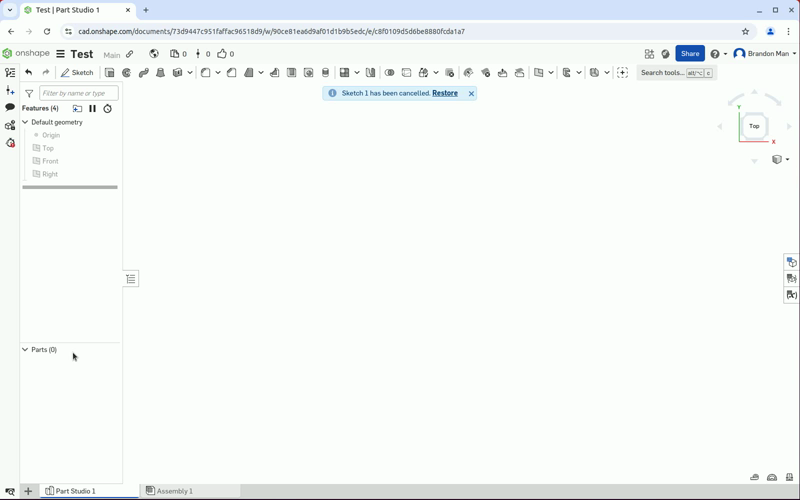
key(shift+p)
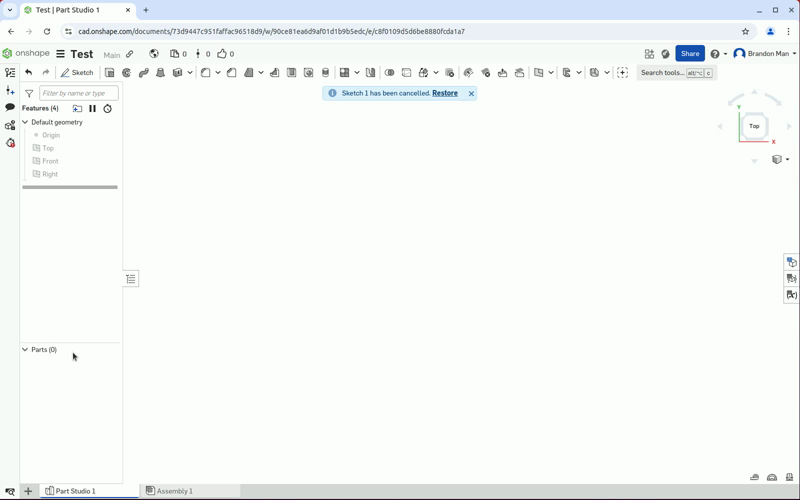
key(space)
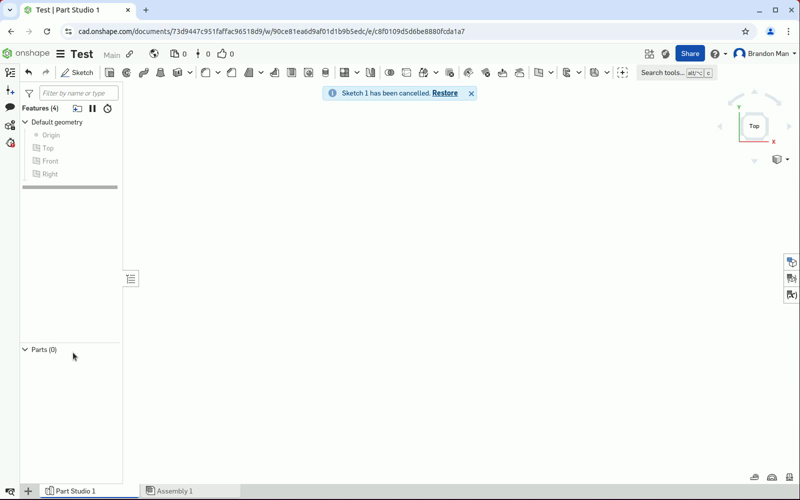
key_down(shift)
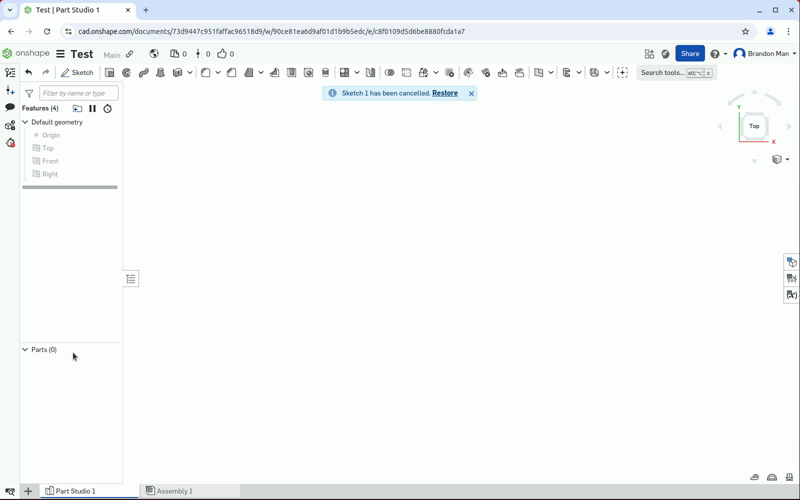
key(up)
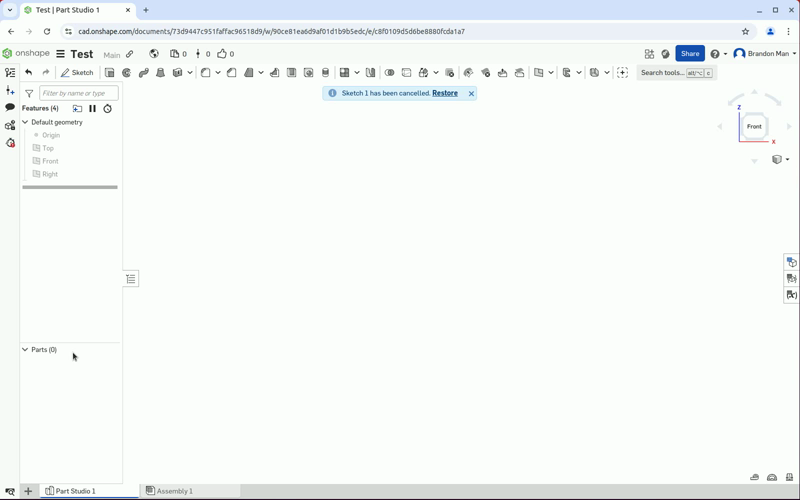
key_up(shift)
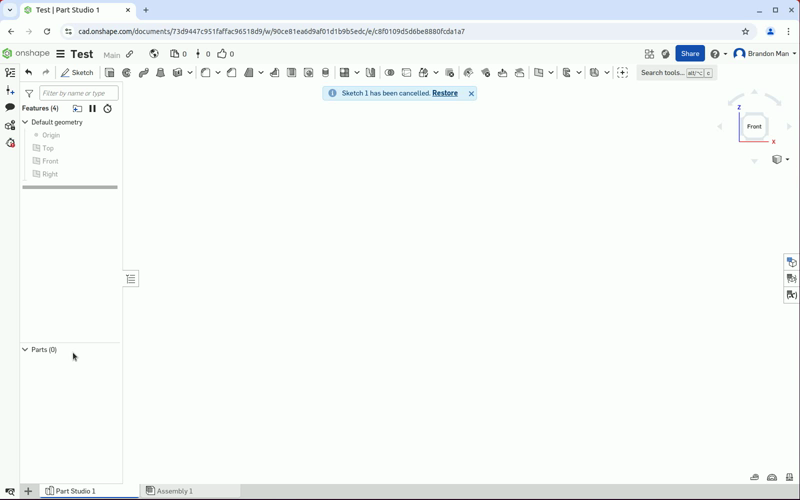
mouse_move(73, 352)
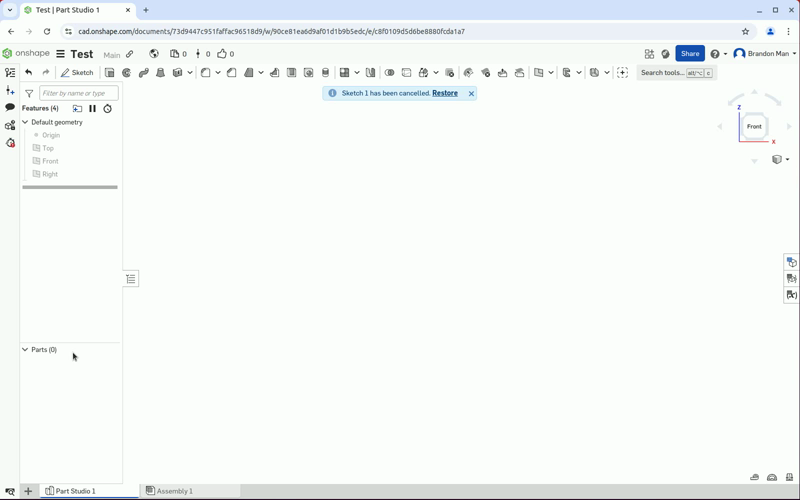
key(shift+y)
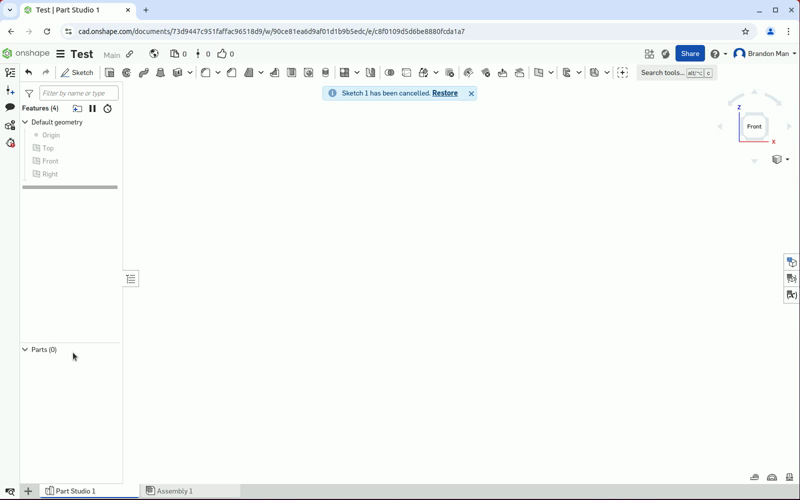
key(shift+s)
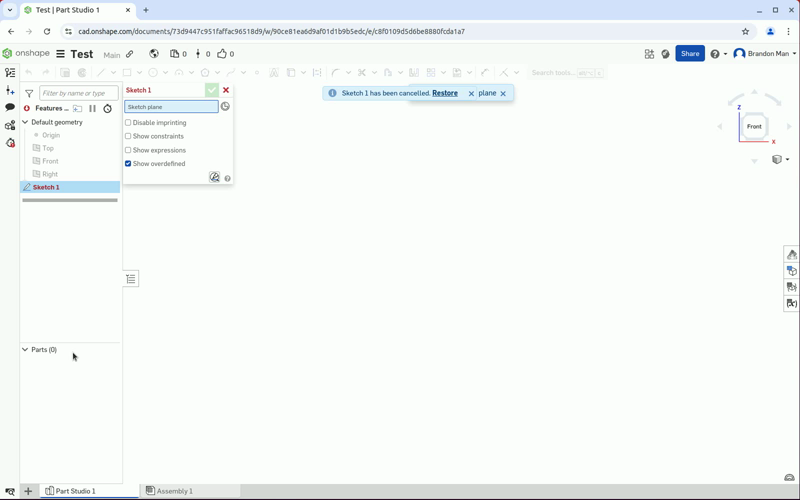
mouse_move(73, 163)
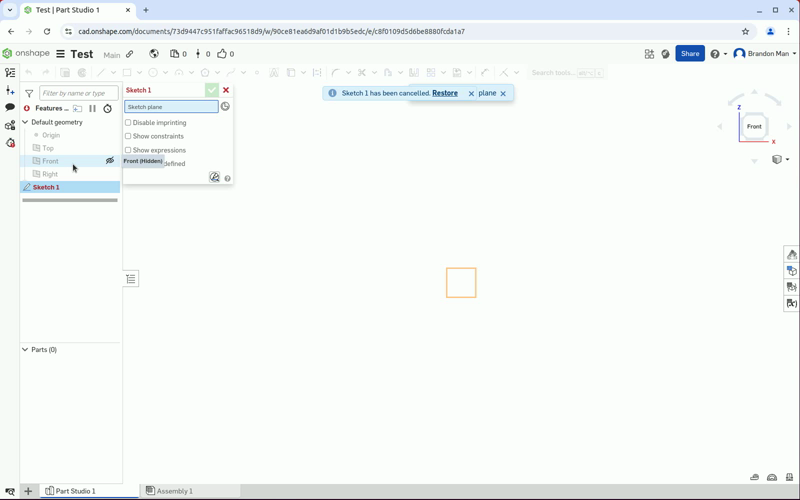
click(73, 163)
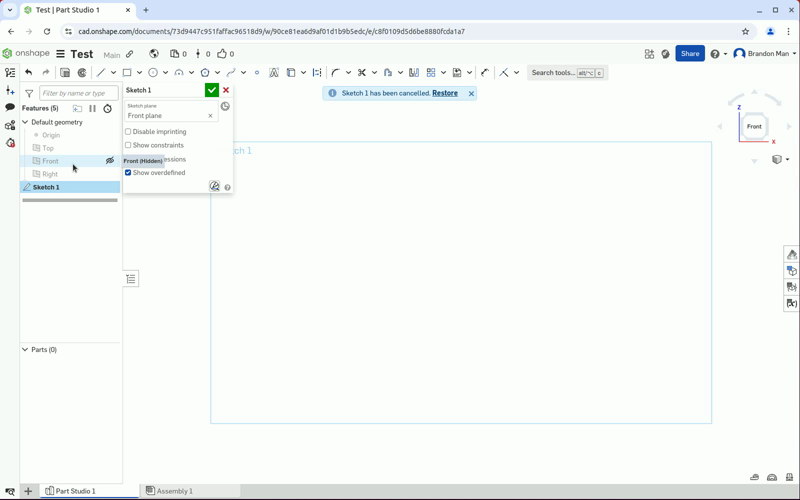
mouse_move(73, 352)
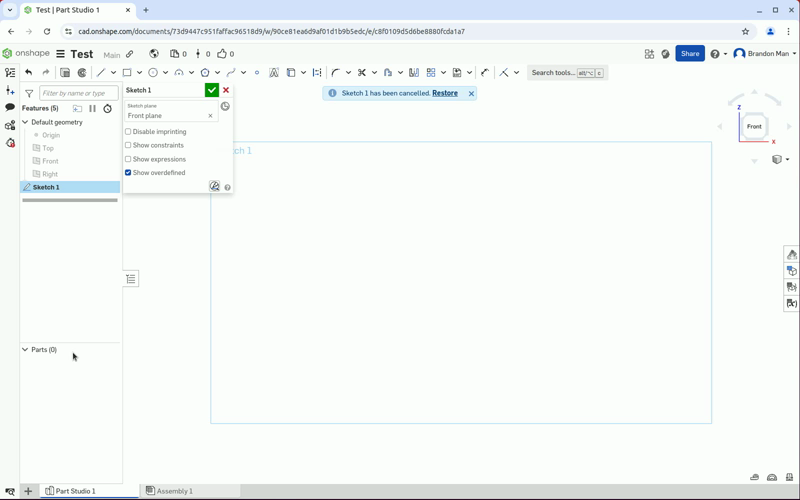
key(y)
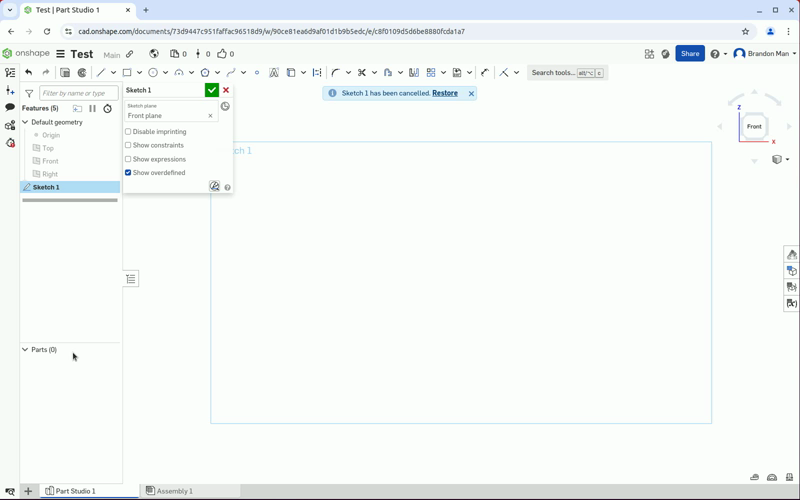
key(c)
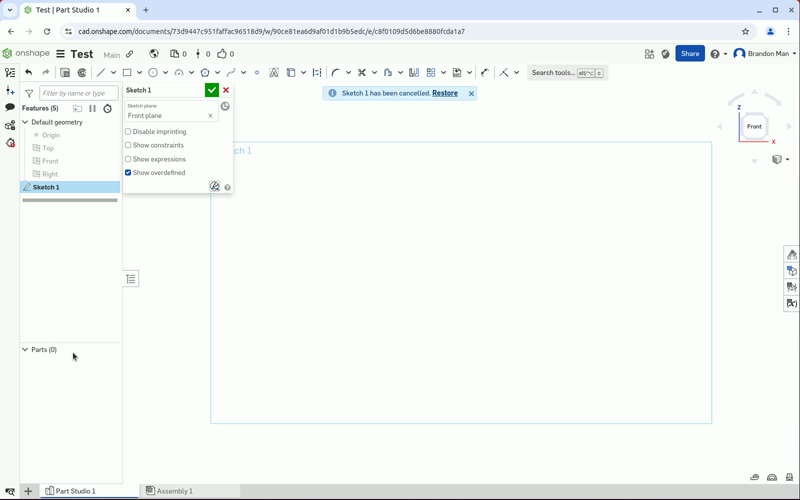
key_down(shift)
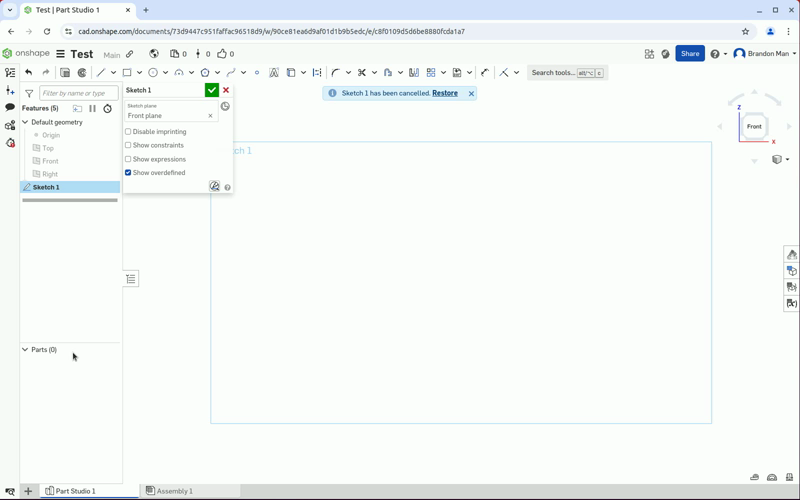
mouse_move(461, 282)
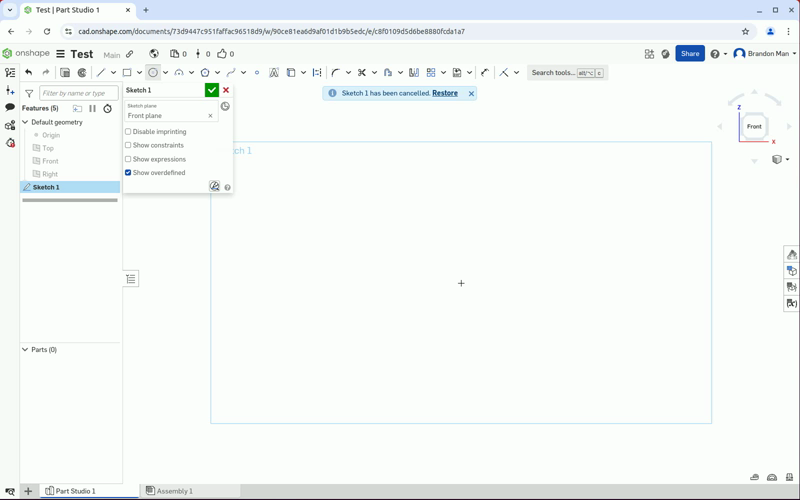
click(461, 282)
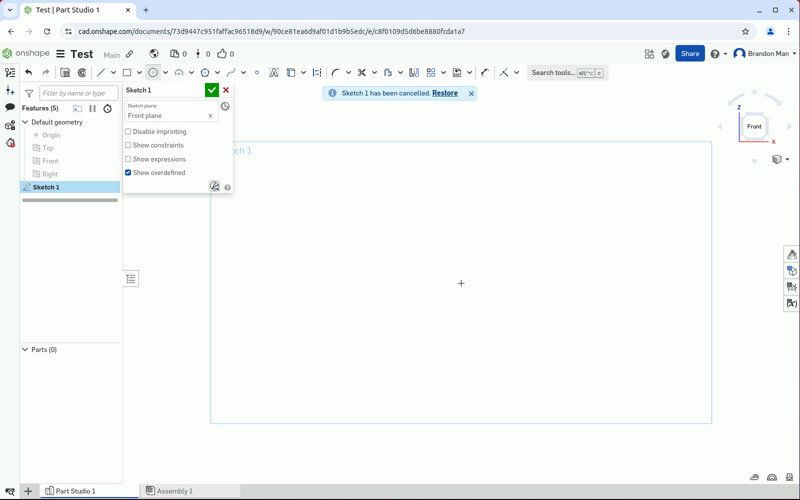
key_up(shift)
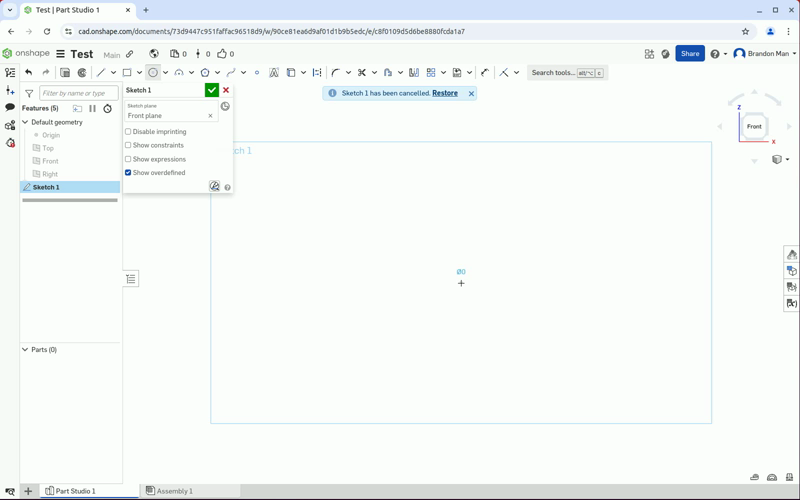
mouse_move(518, 282)
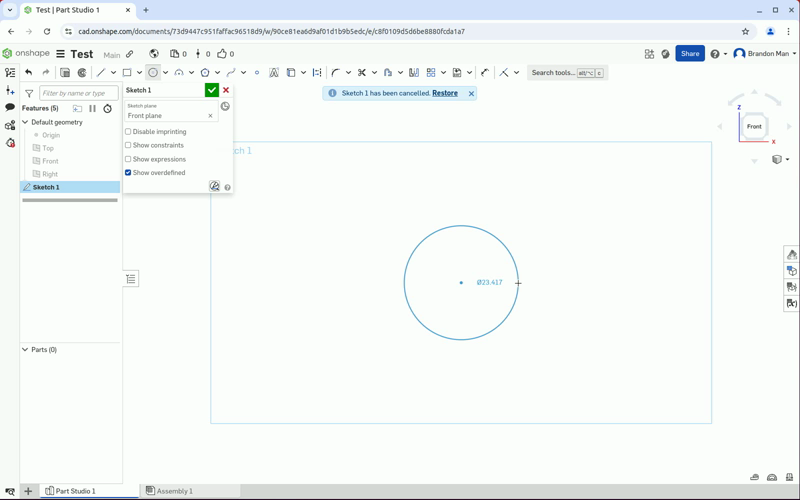
click(518, 282)
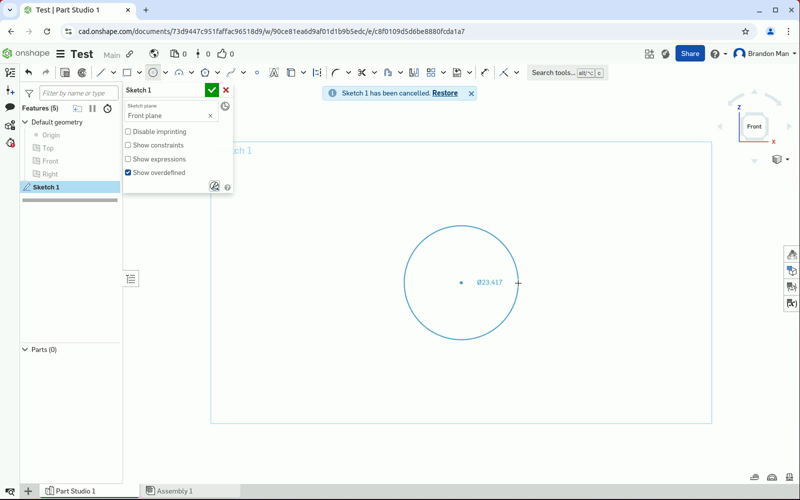
key(esc)
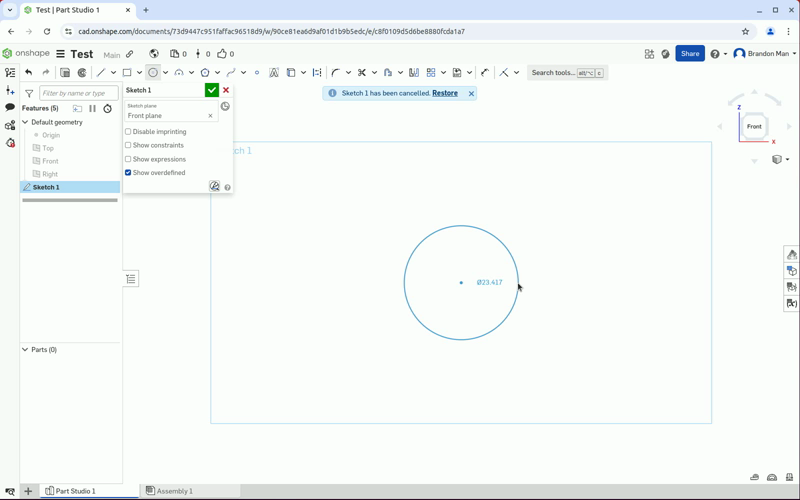
mouse_move(432, 259)
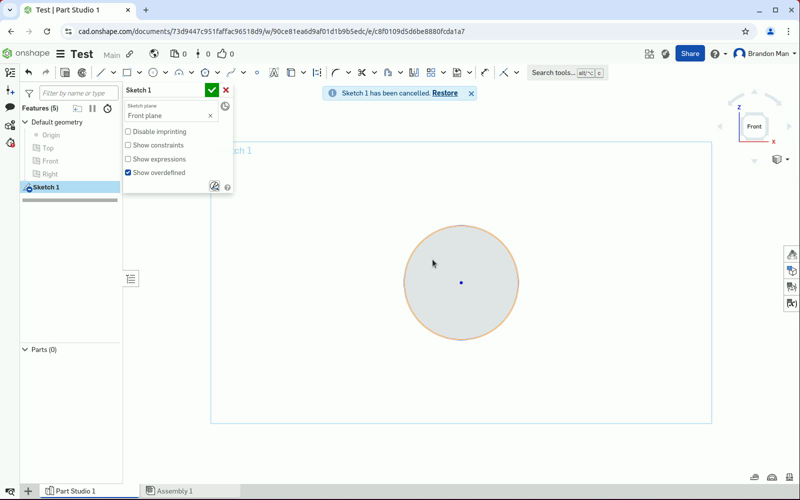
click(432, 259)
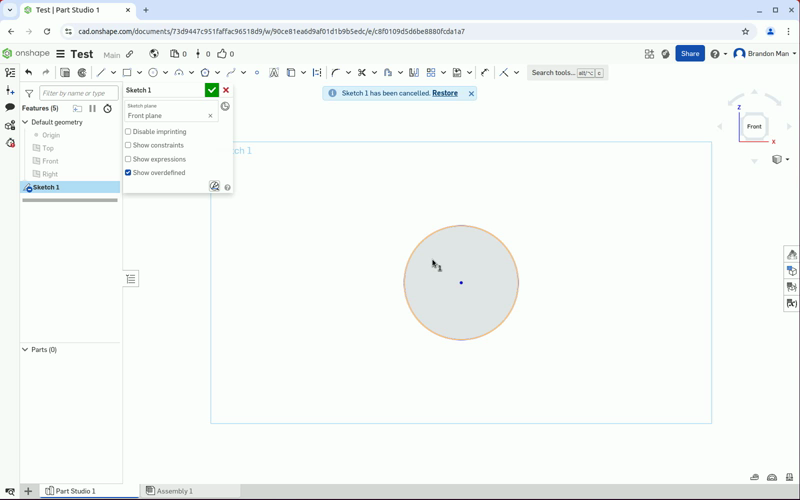
mouse_move(73, 352)
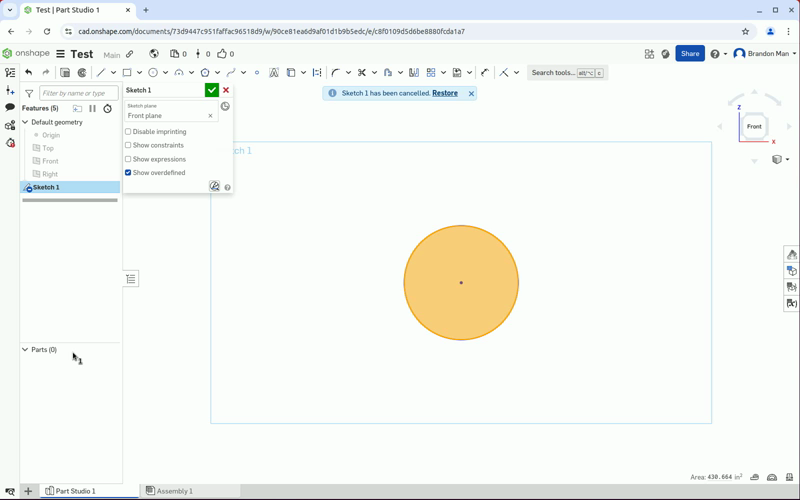
key(shift+y)
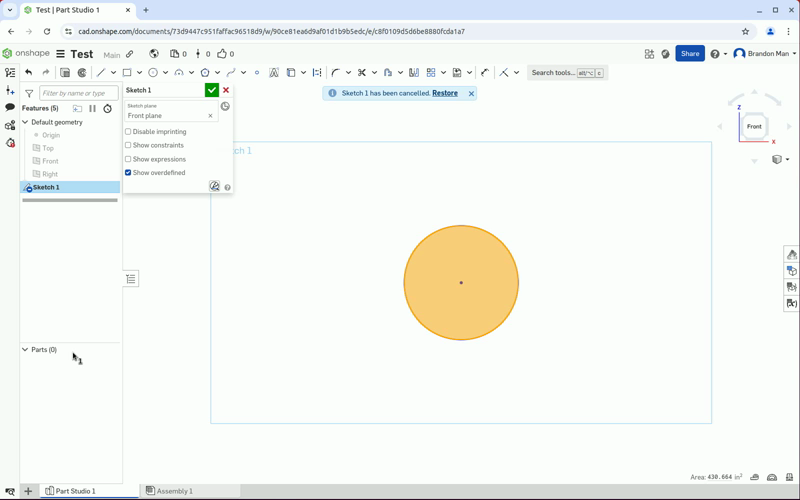
key(shift+e)
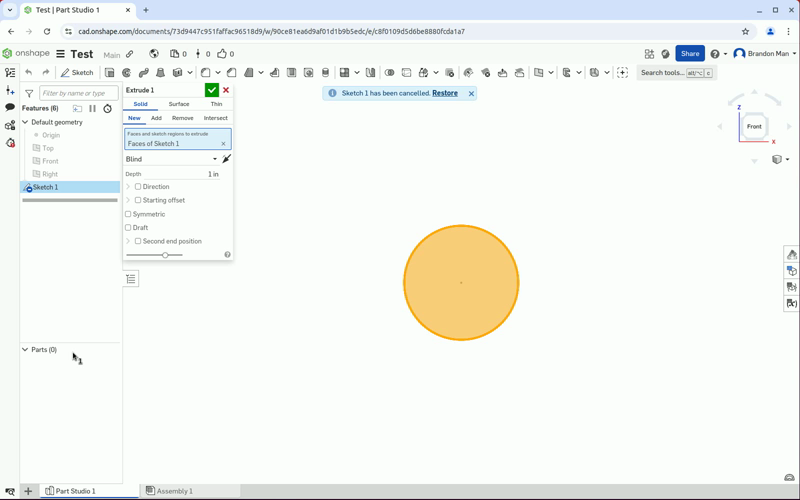
mouse_move(143, 106)
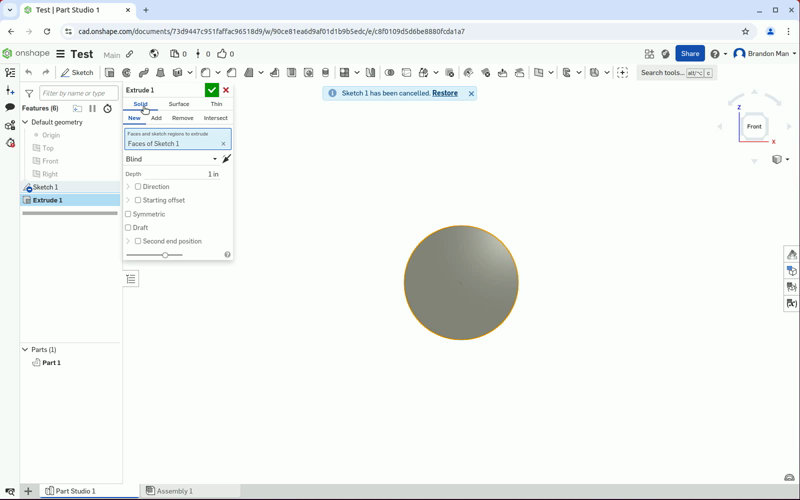
click(143, 106)
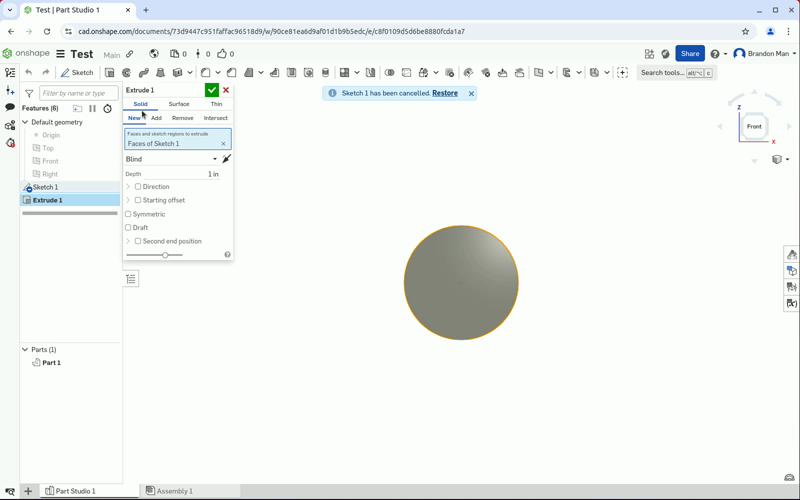
mouse_move(137, 120)
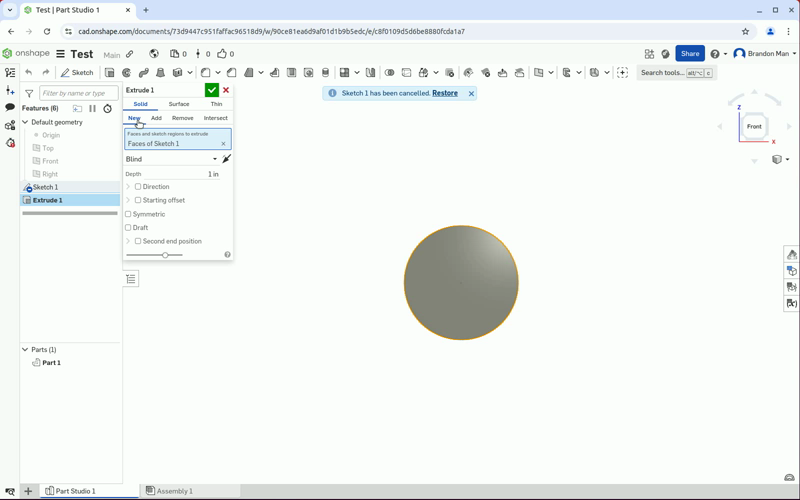
click(137, 120)
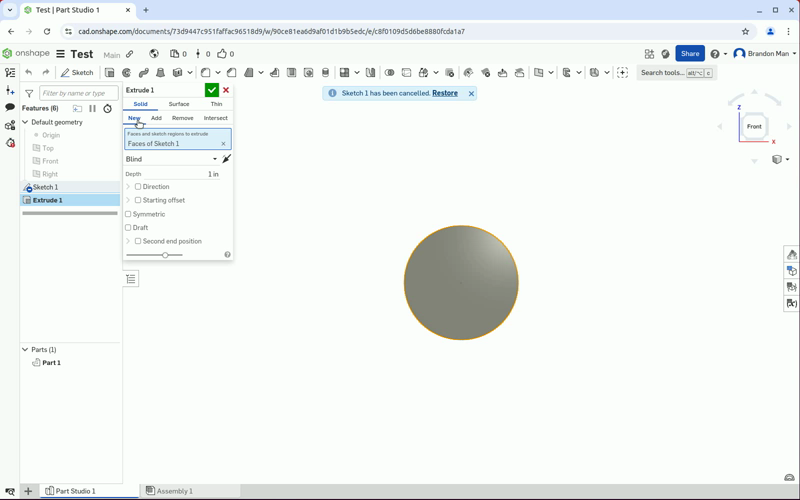
key(tab, 4)
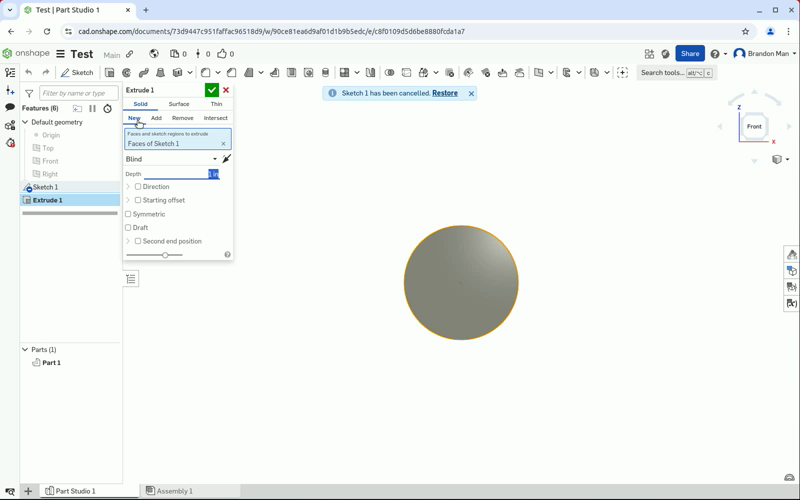
text(23.108)
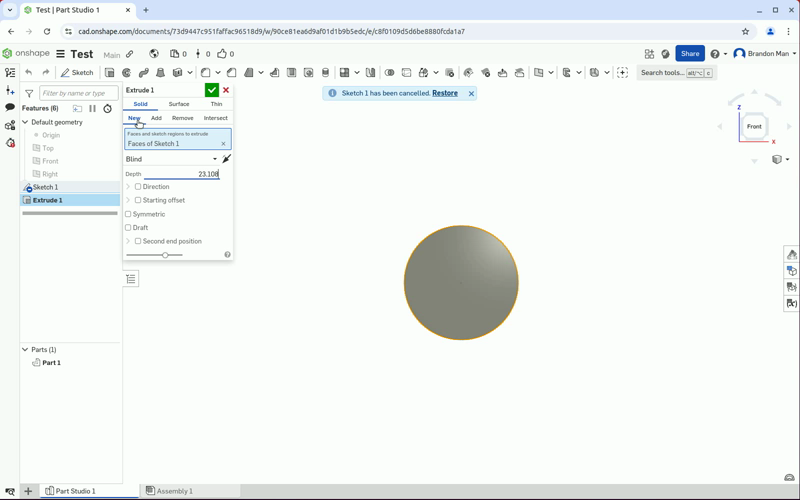
key(enter)
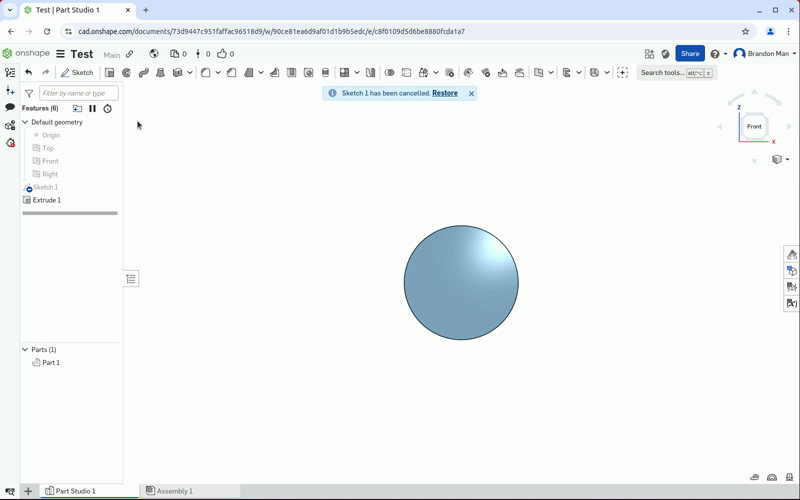
key(shift+h)
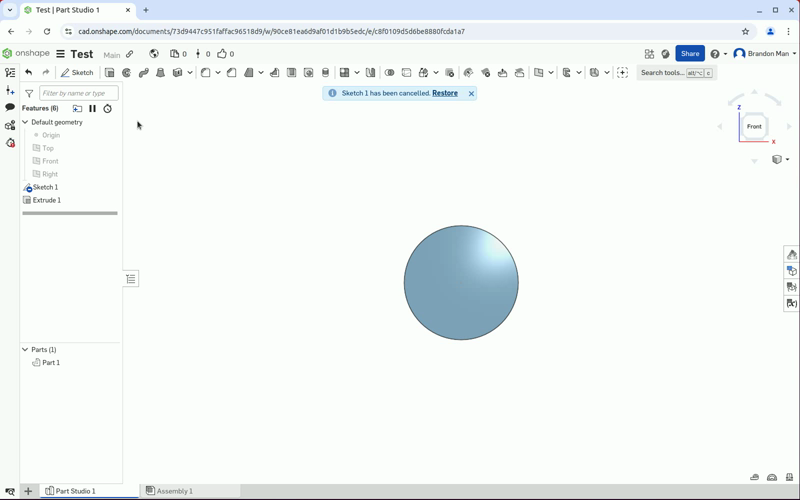
key(shift+h)
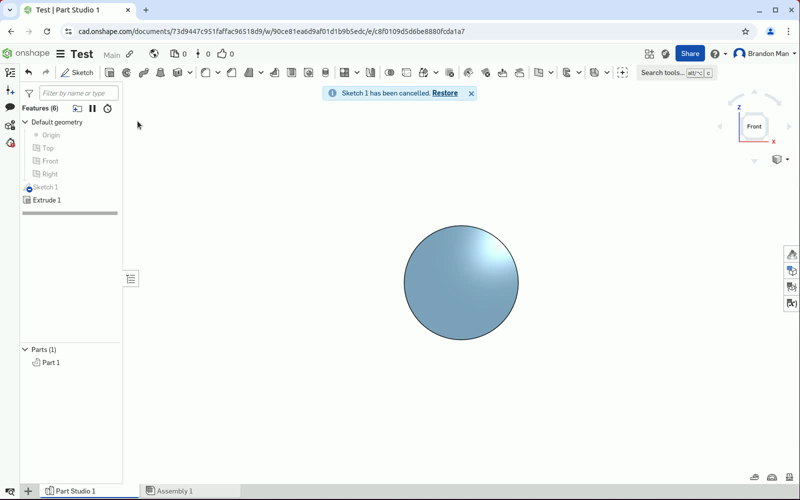
mouse_move(73, 189)
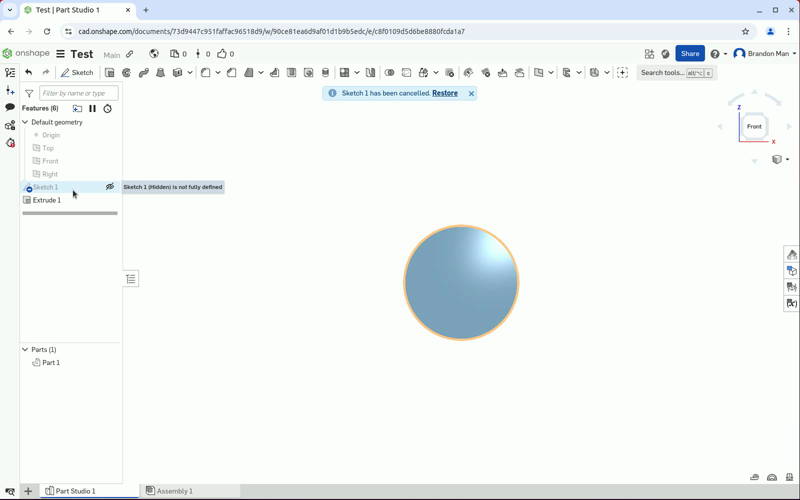
click(73, 189)
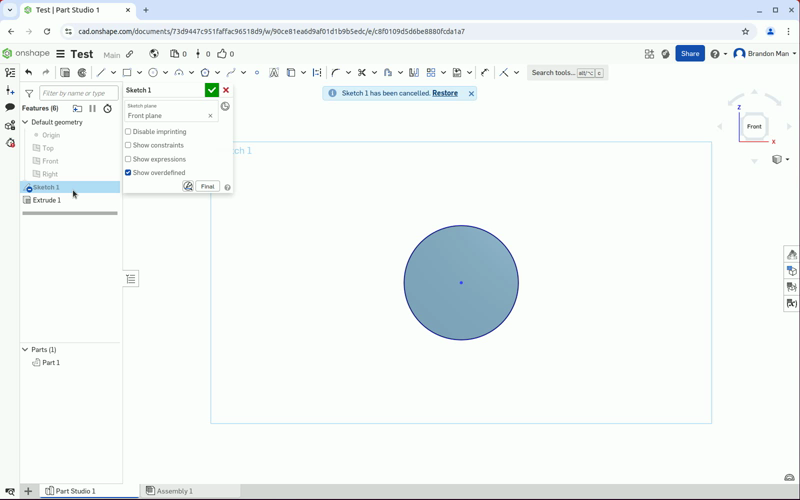
mouse_move(229, 92)
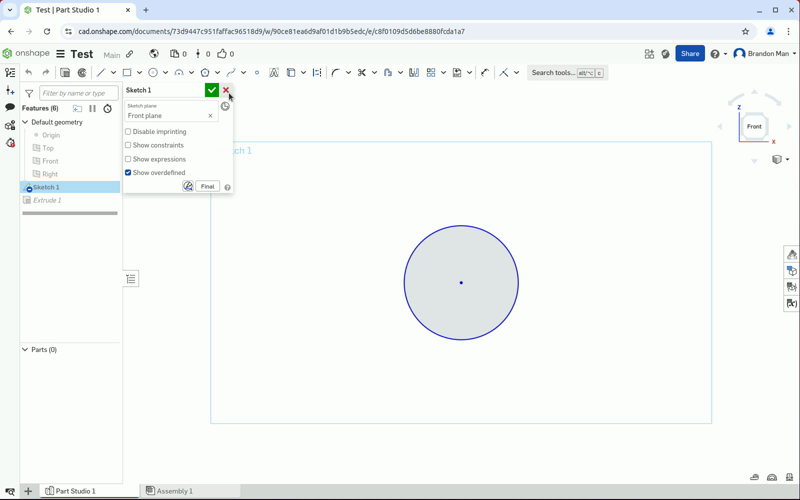
click(229, 92)
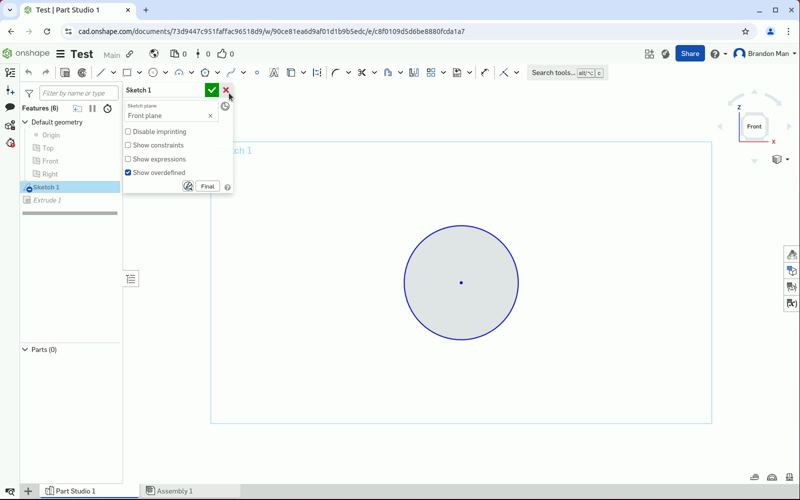
key(shift+s)
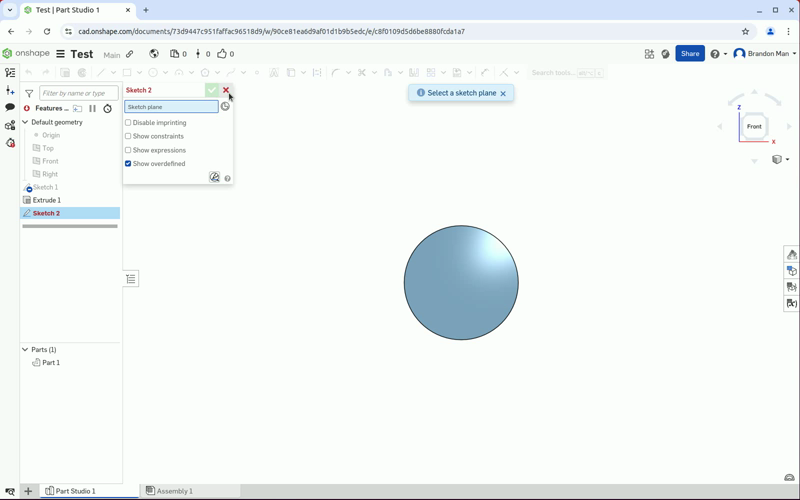
mouse_move(73, 163)
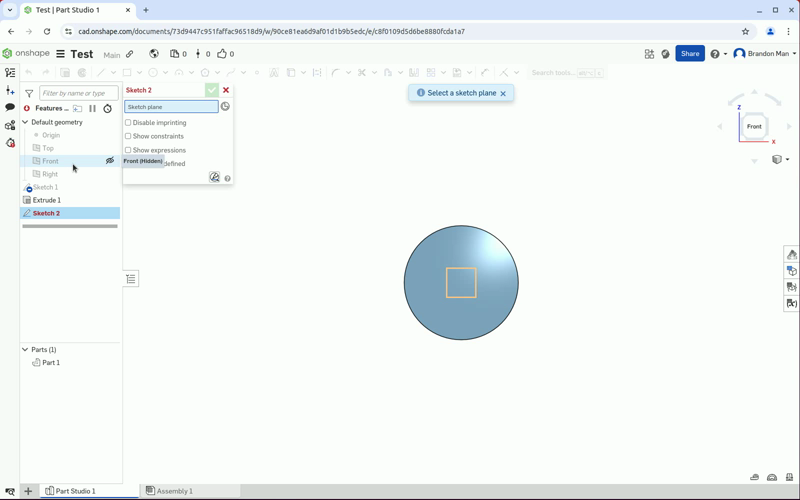
click(73, 163)
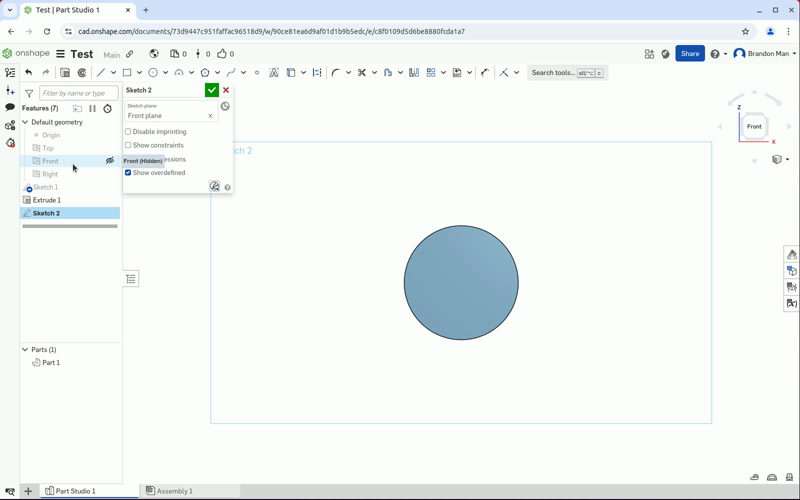
mouse_move(73, 352)
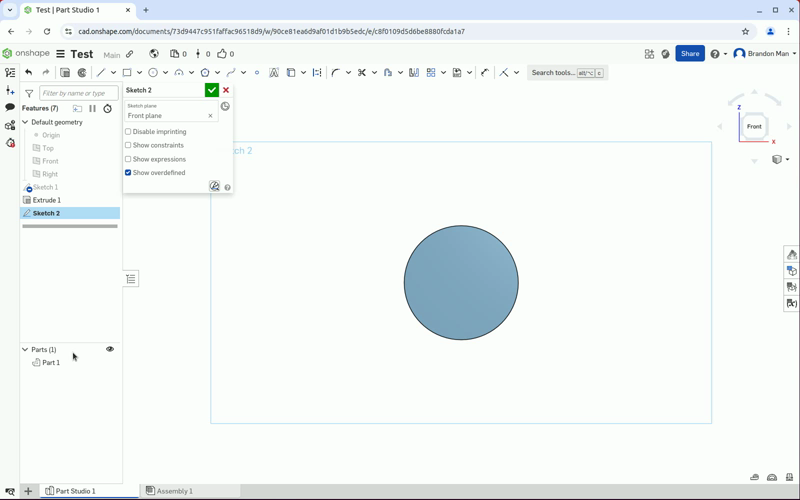
key(y)
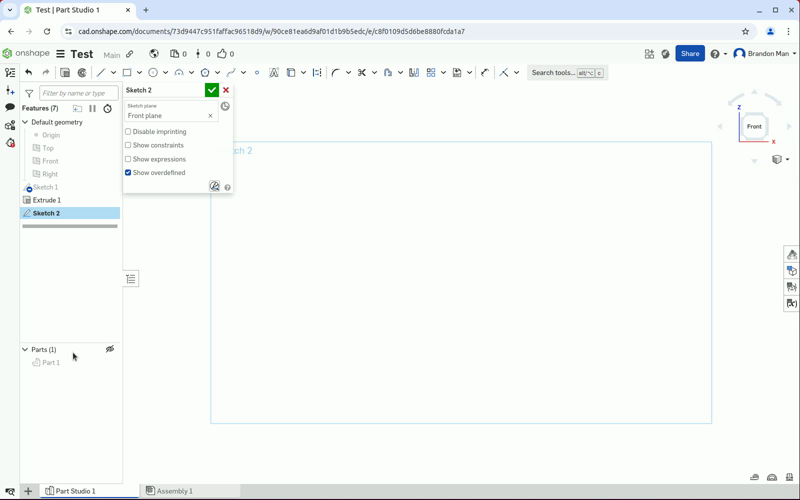
key(l)
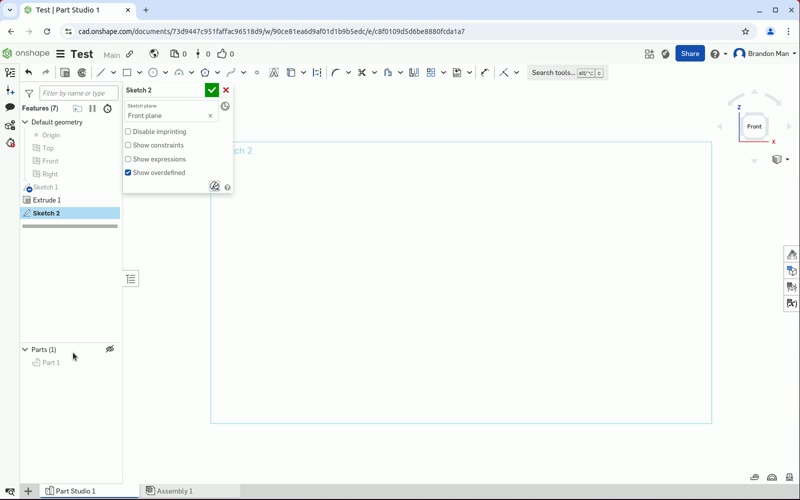
key_down(shift)
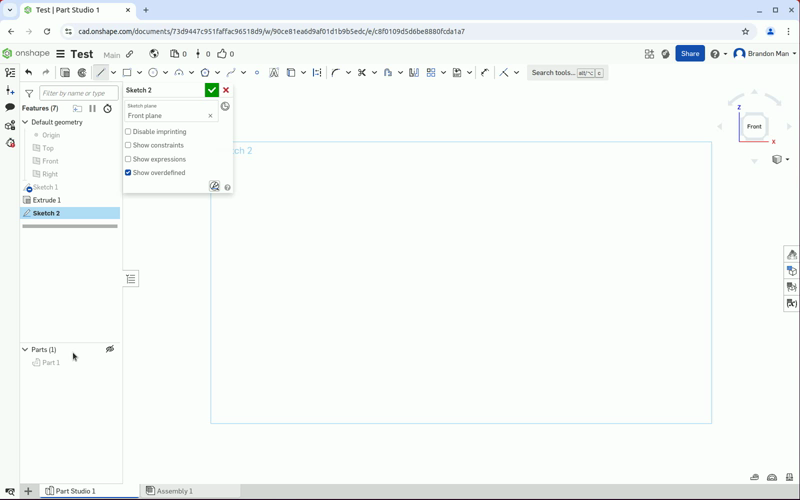
mouse_move(460, 339)
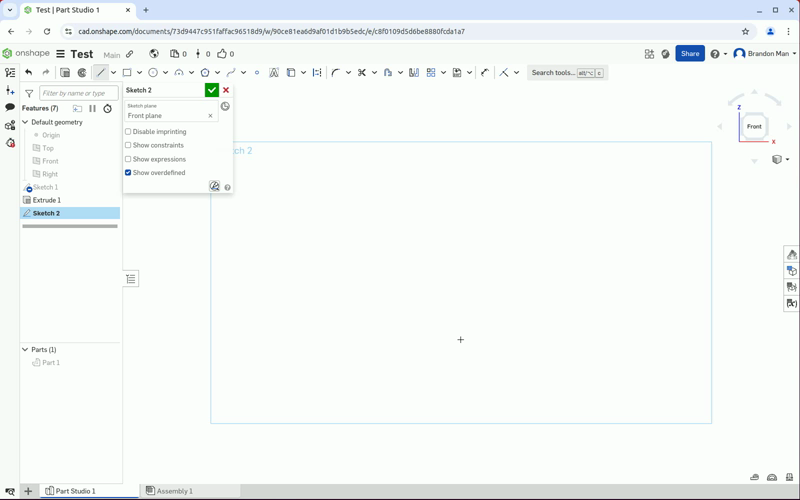
click(460, 339)
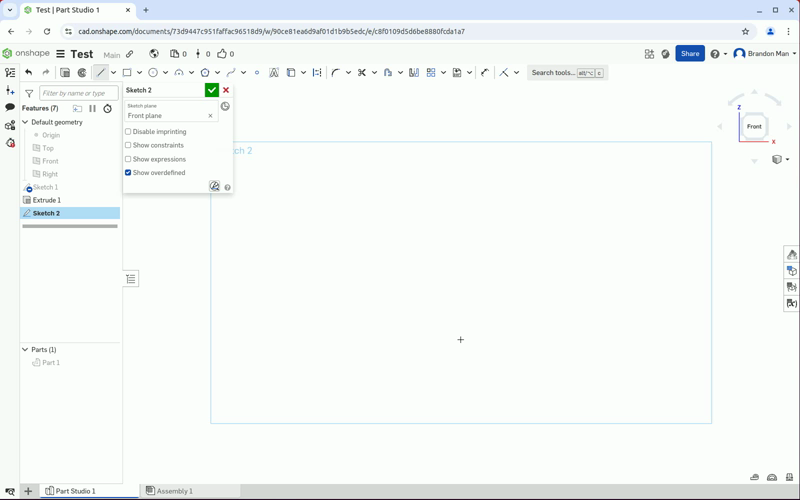
key_up(shift)
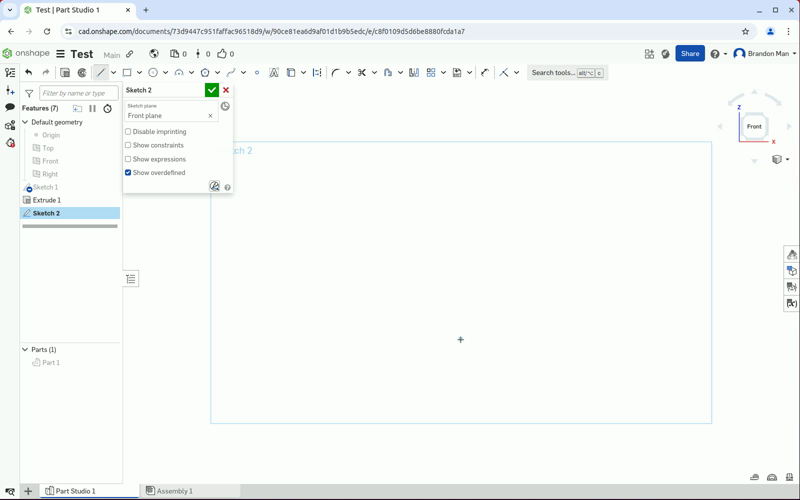
key_down(shift)
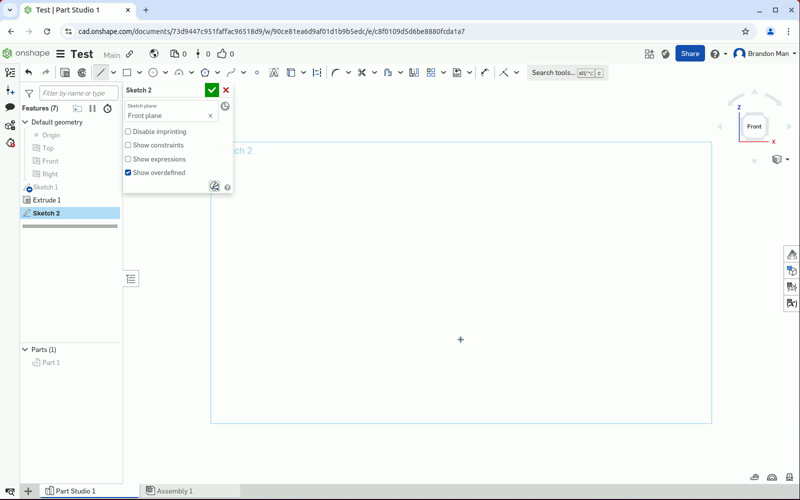
mouse_move(544, 339)
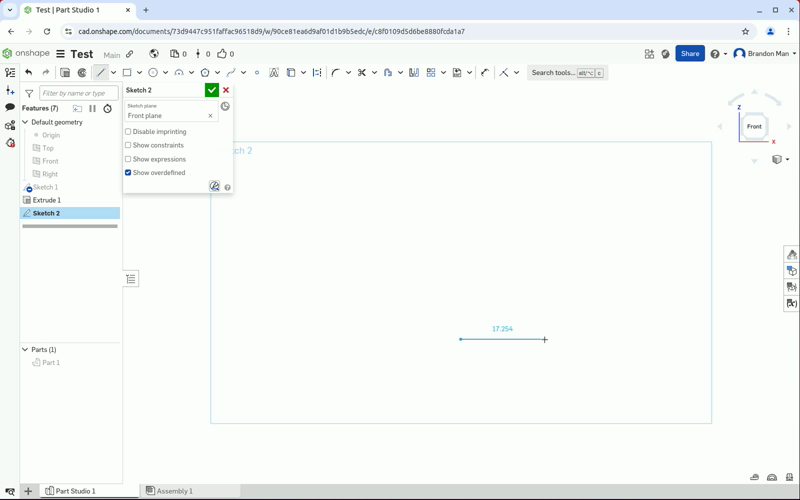
click(544, 339)
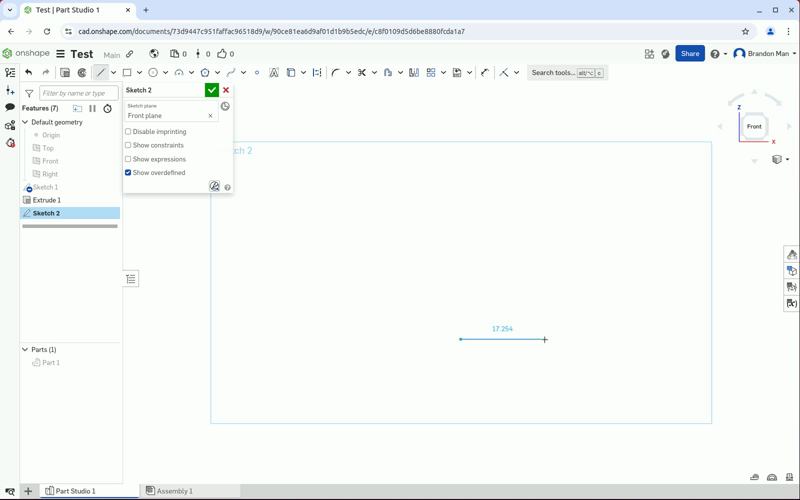
key_up(shift)
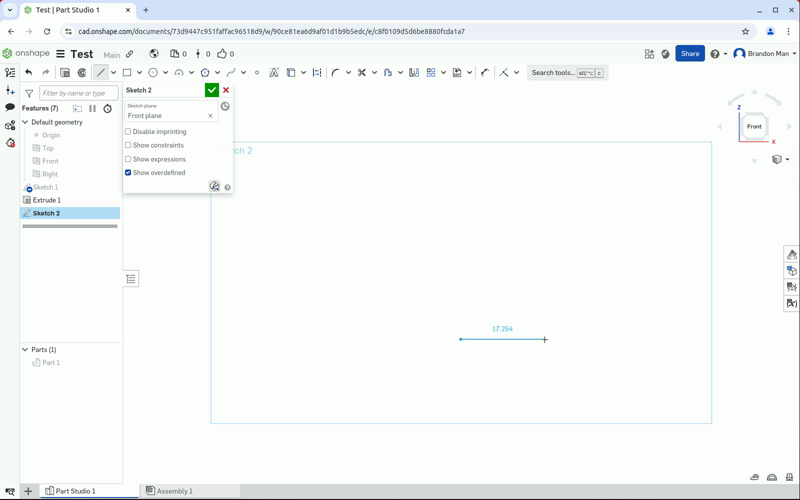
key_down(shift)
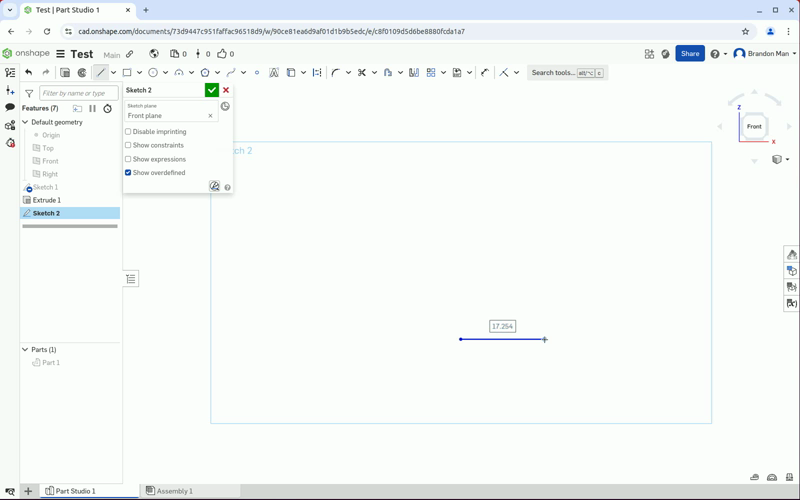
mouse_move(574, 339)
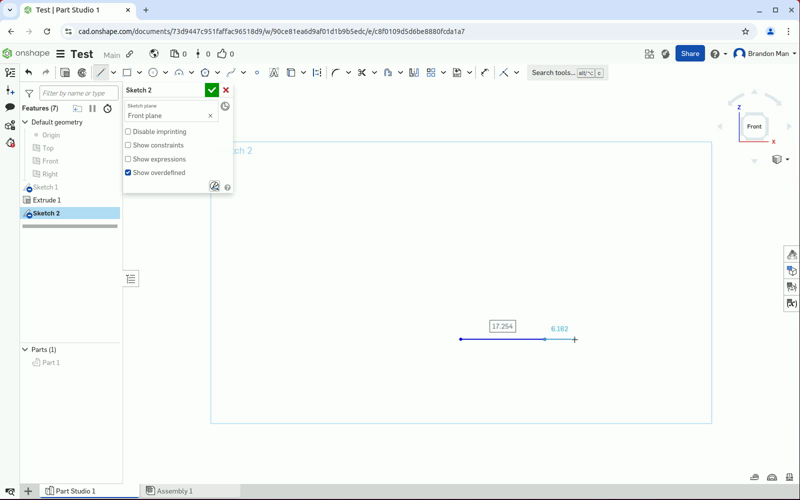
mouse_move(573, 310)
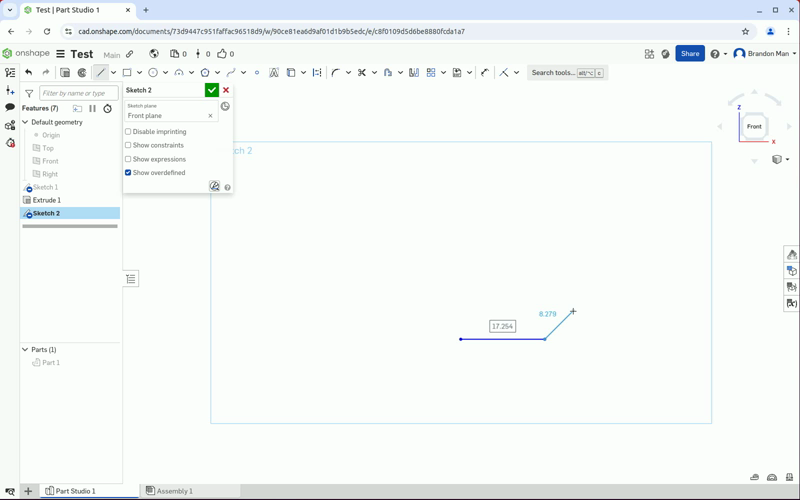
click(573, 310)
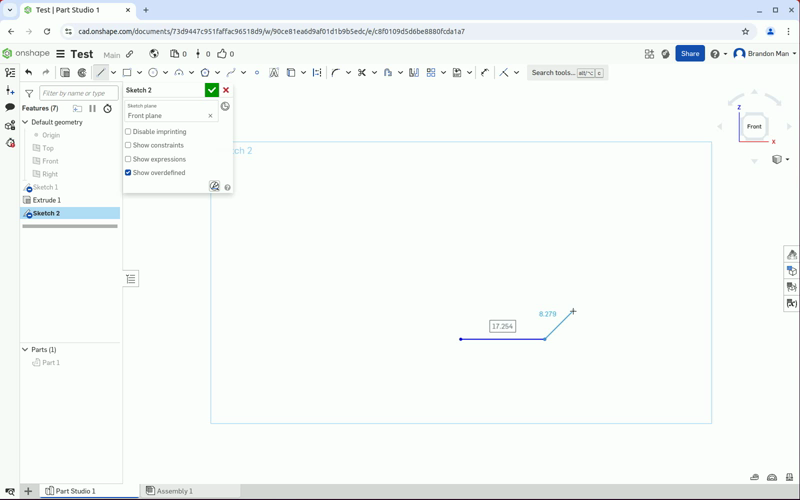
key_up(shift)
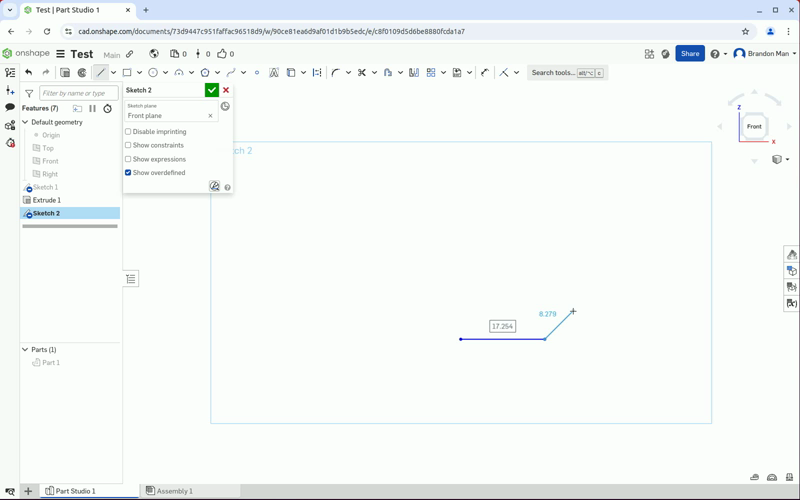
key_down(shift)
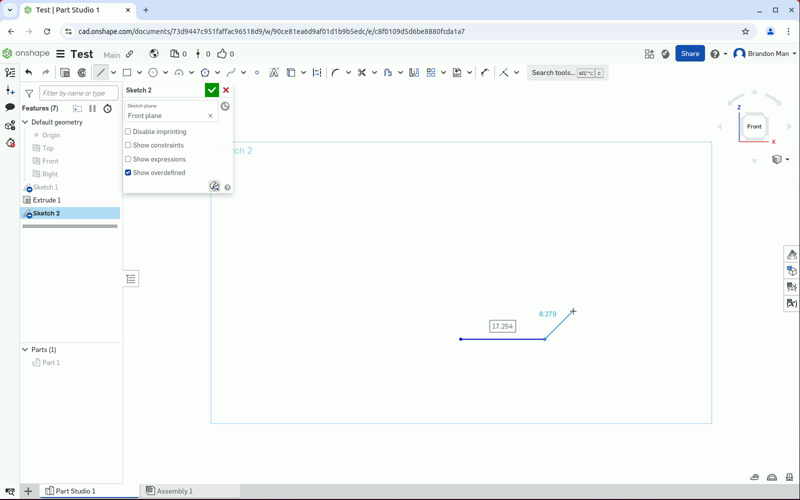
mouse_move(589, 310)
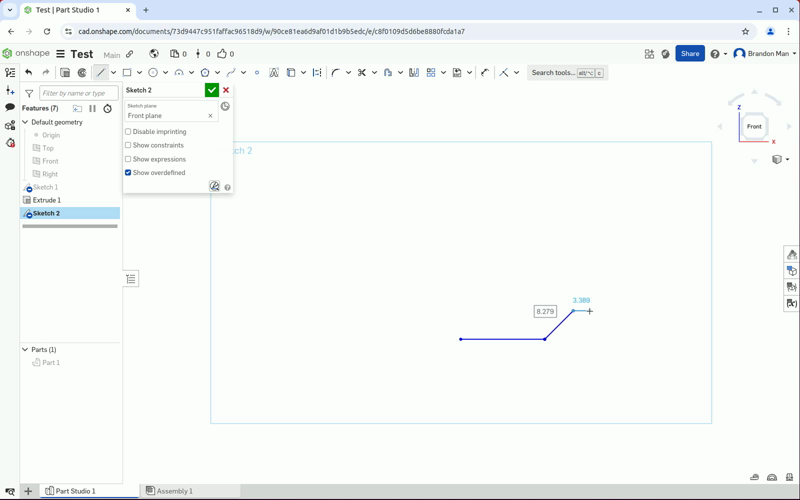
mouse_move(573, 282)
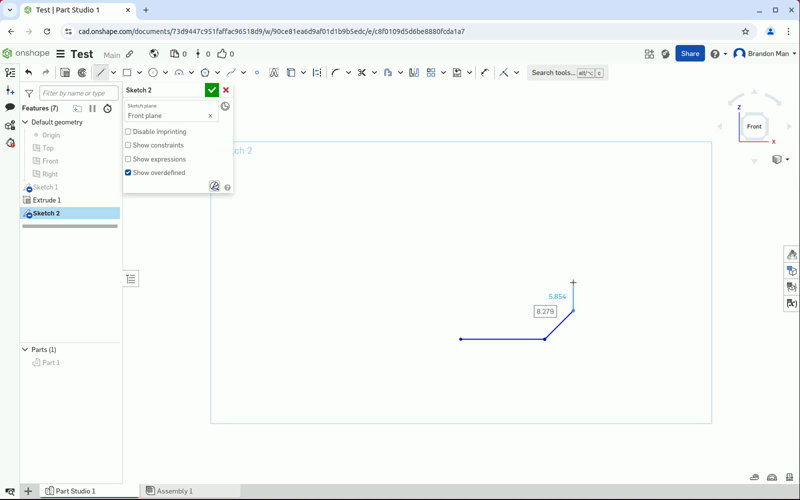
click(573, 282)
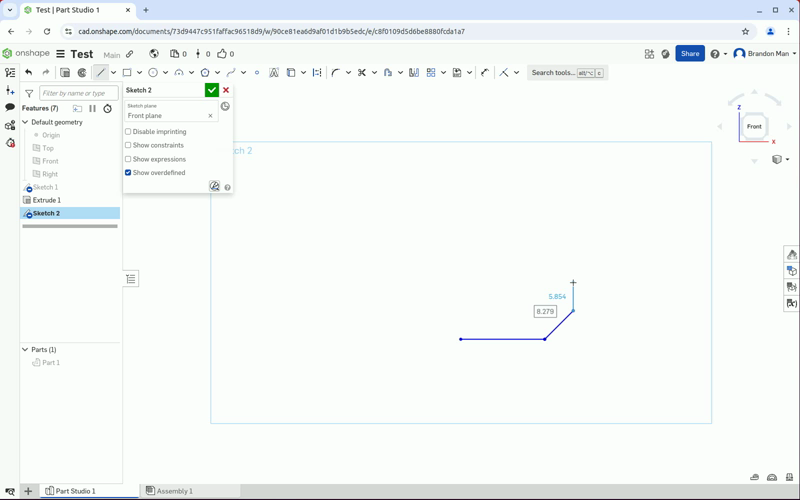
key_up(shift)
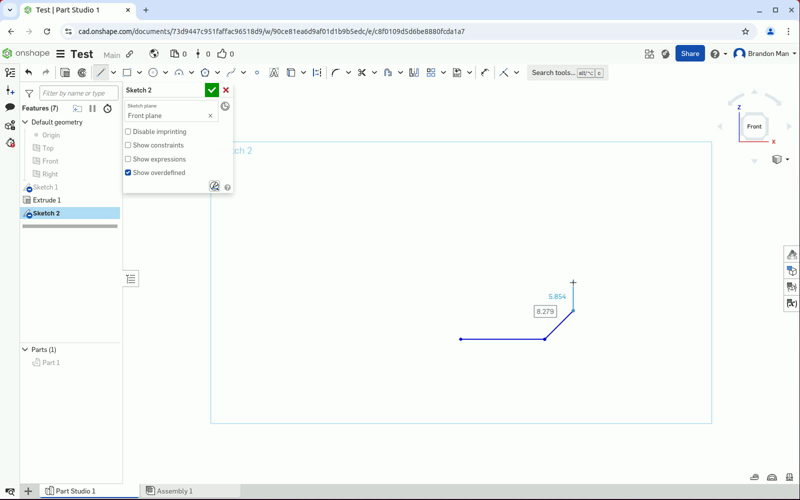
key_down(shift)
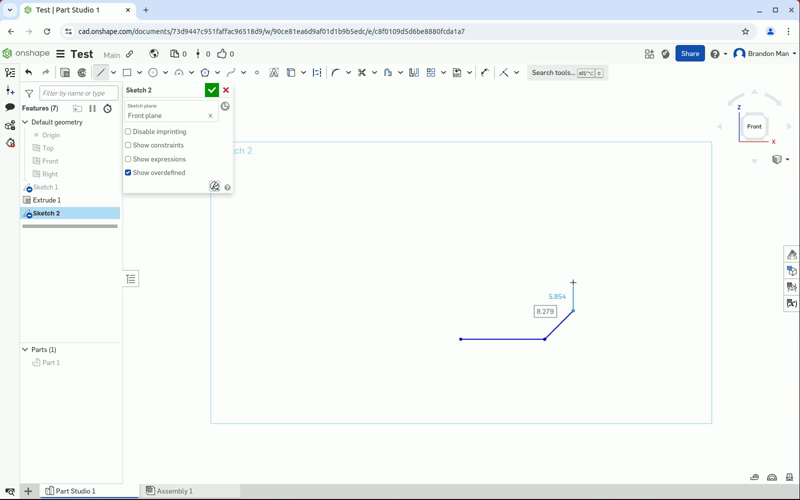
mouse_move(589, 282)
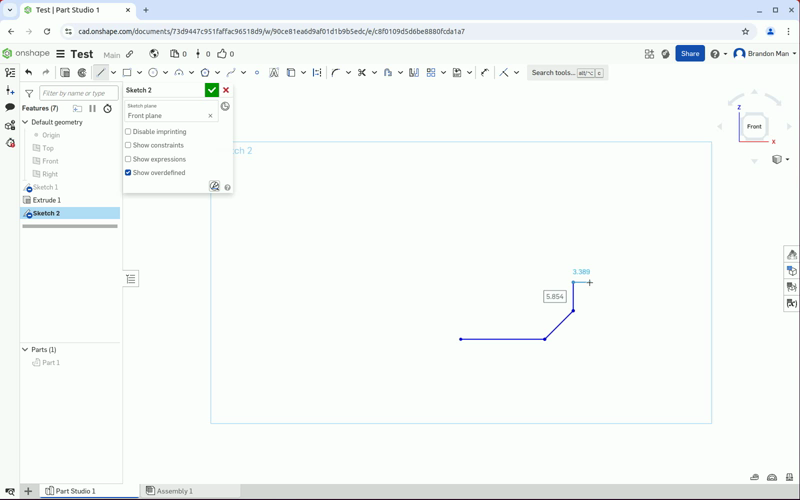
mouse_move(573, 255)
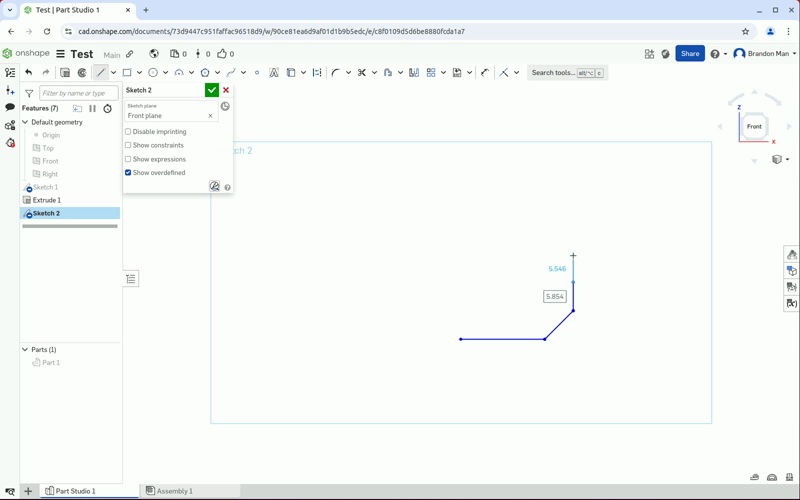
click(573, 255)
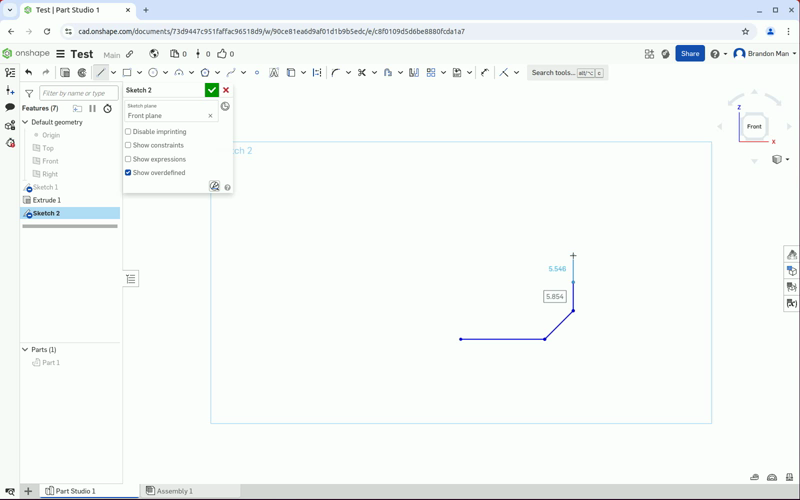
key_up(shift)
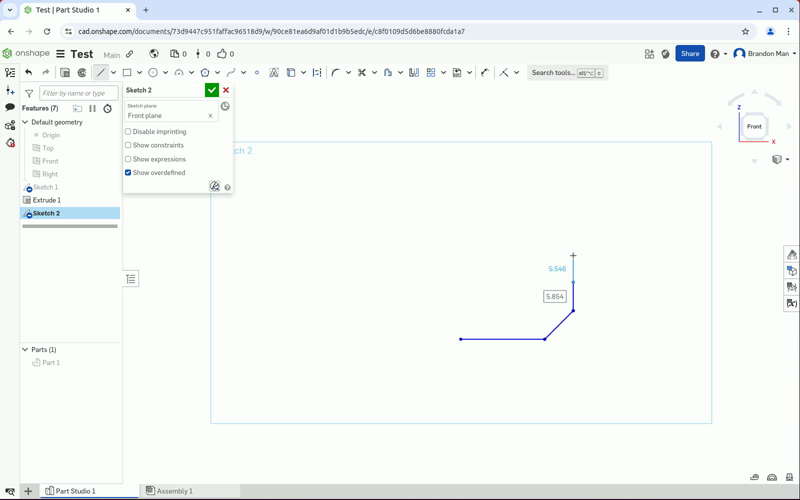
key_down(shift)
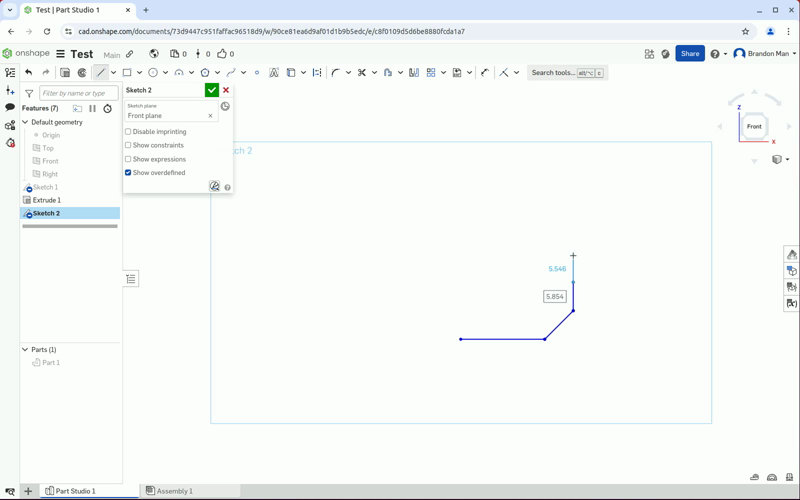
mouse_move(589, 255)
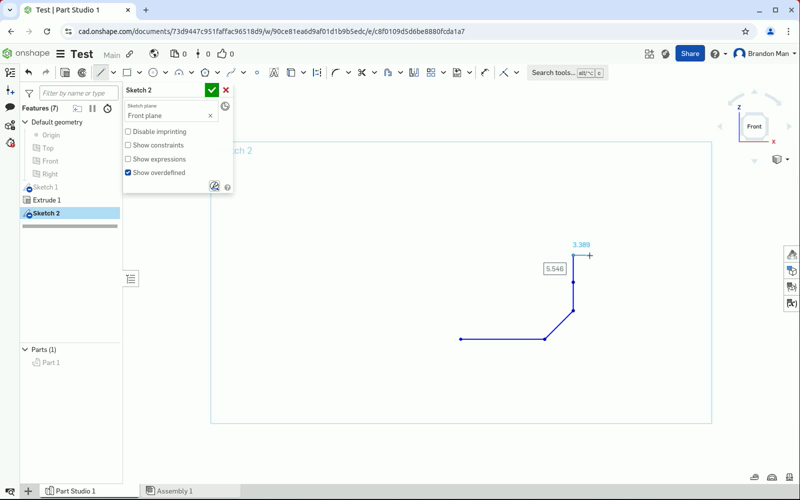
mouse_move(544, 226)
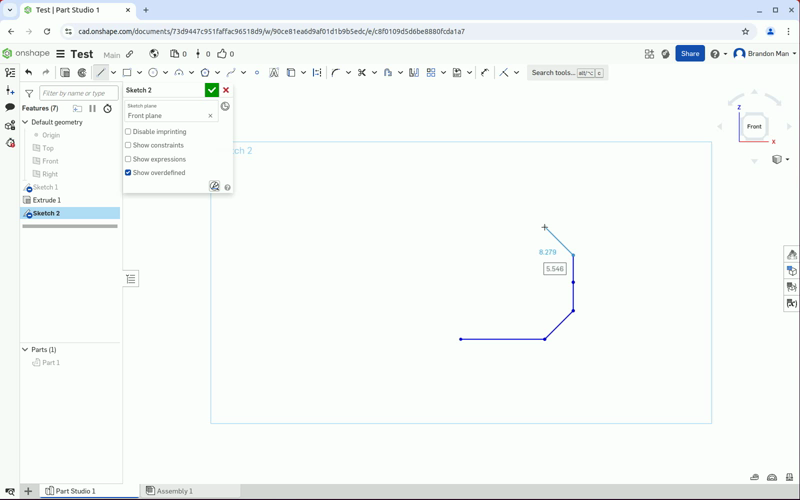
click(544, 226)
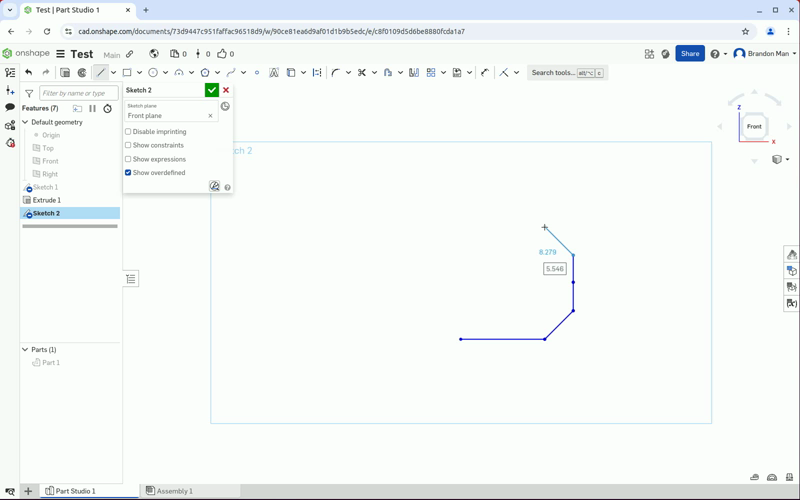
key_up(shift)
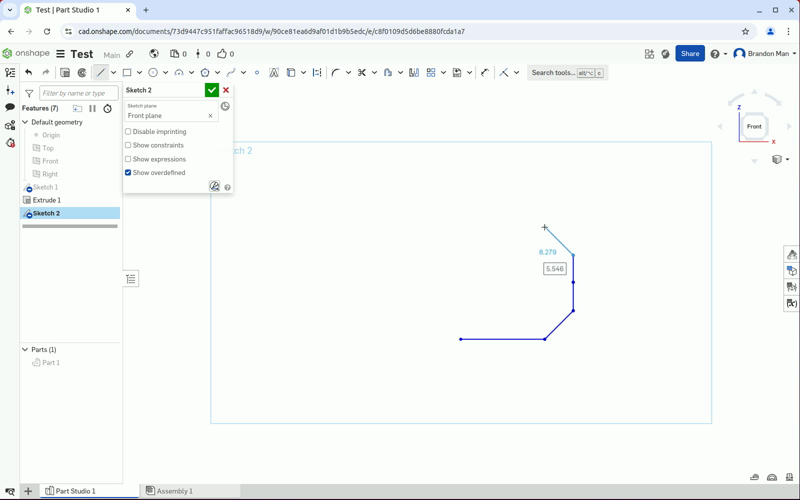
key_down(shift)
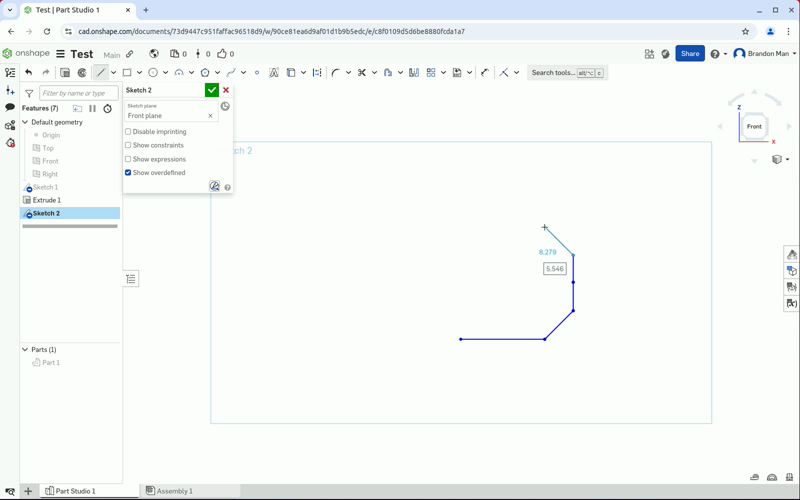
mouse_move(460, 226)
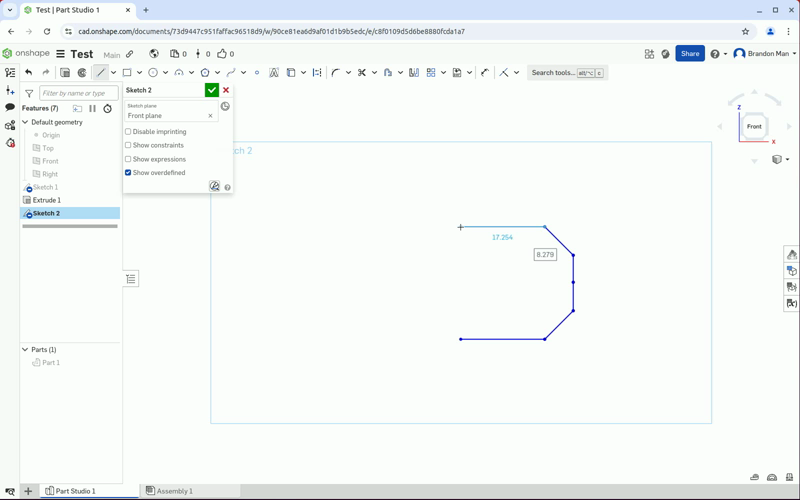
click(460, 226)
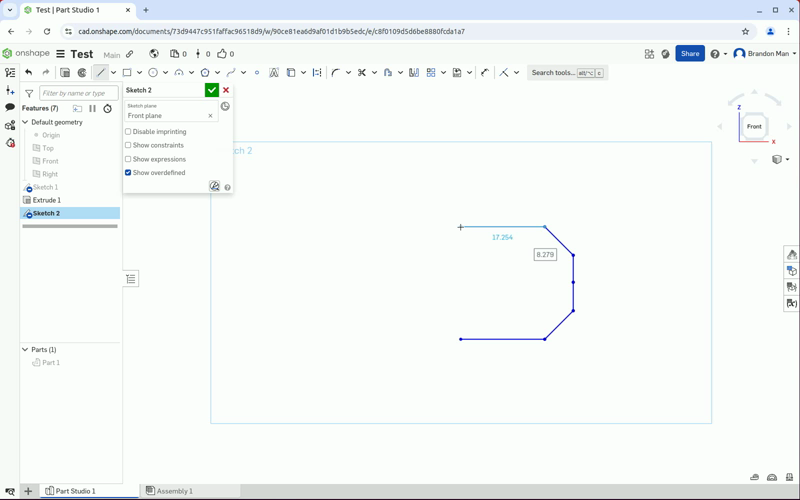
key_up(shift)
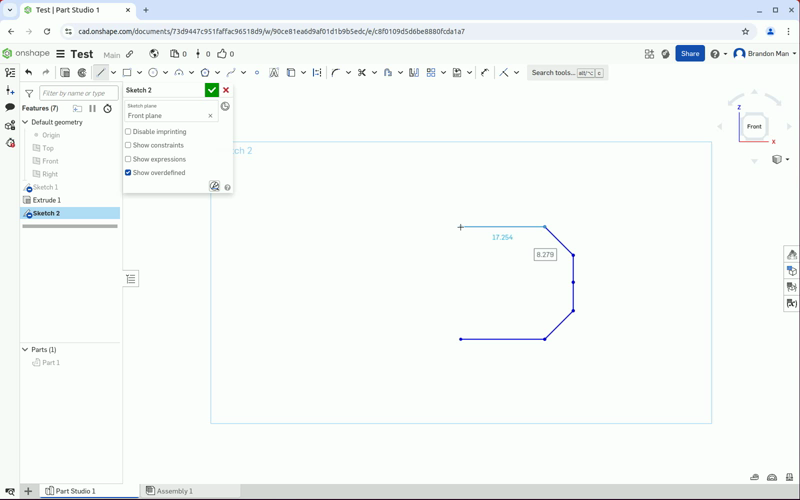
key(esc)
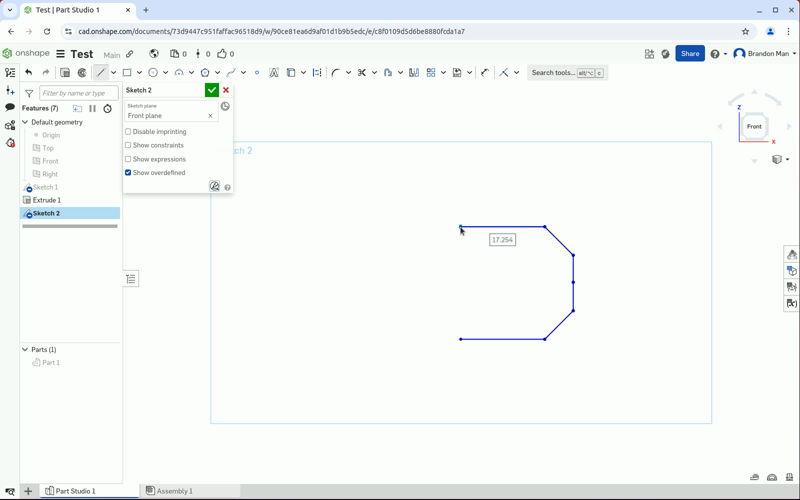
key(a)
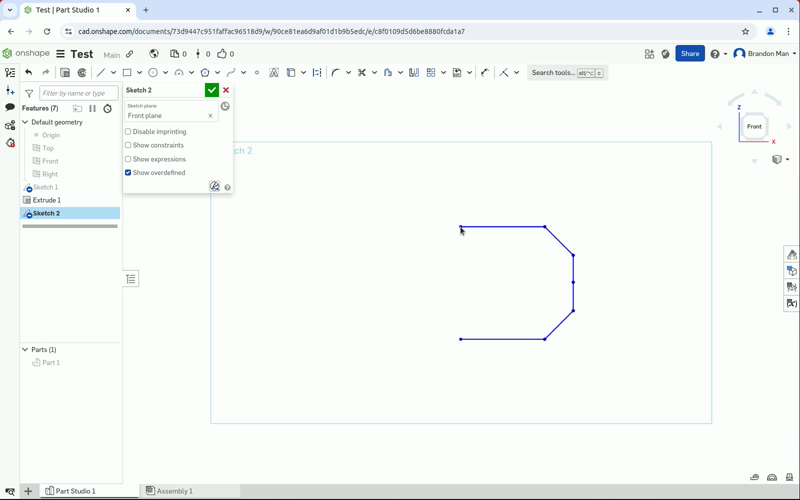
mouse_move(460, 226)
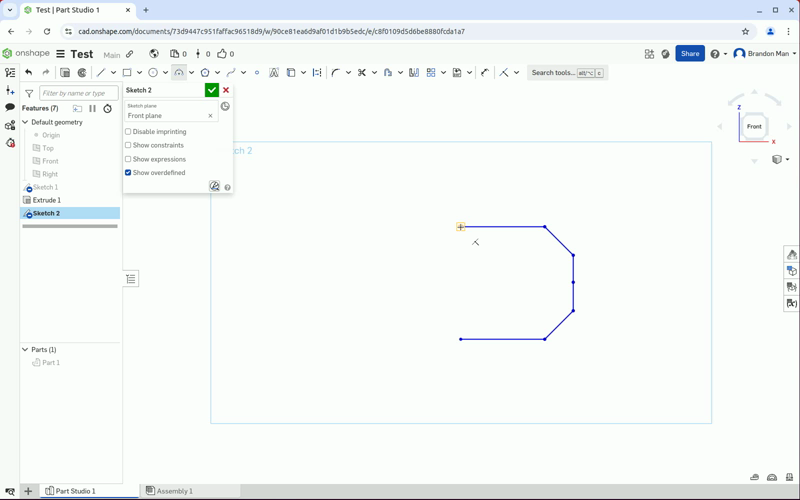
click(460, 226)
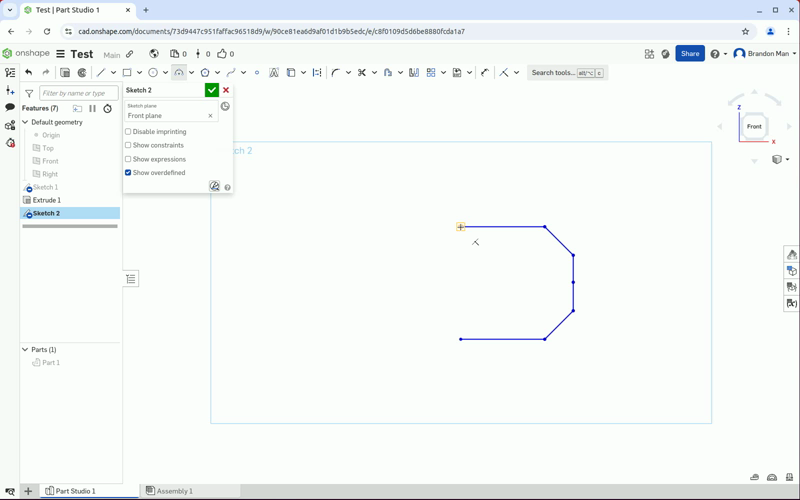
mouse_move(460, 339)
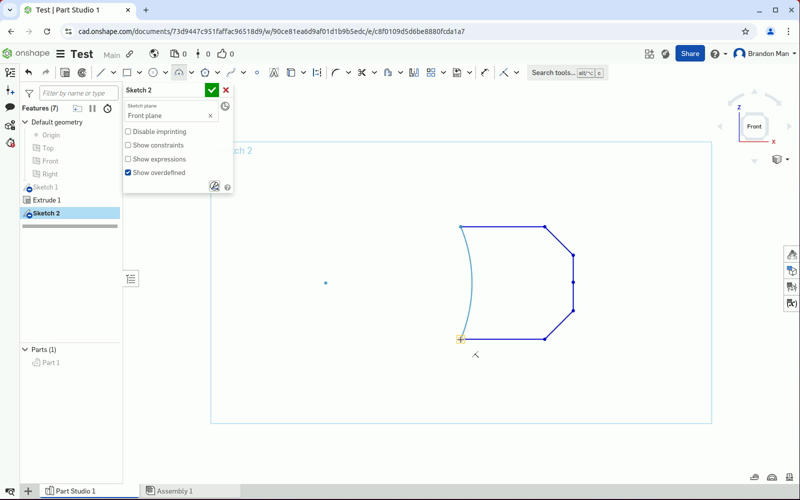
click(460, 339)
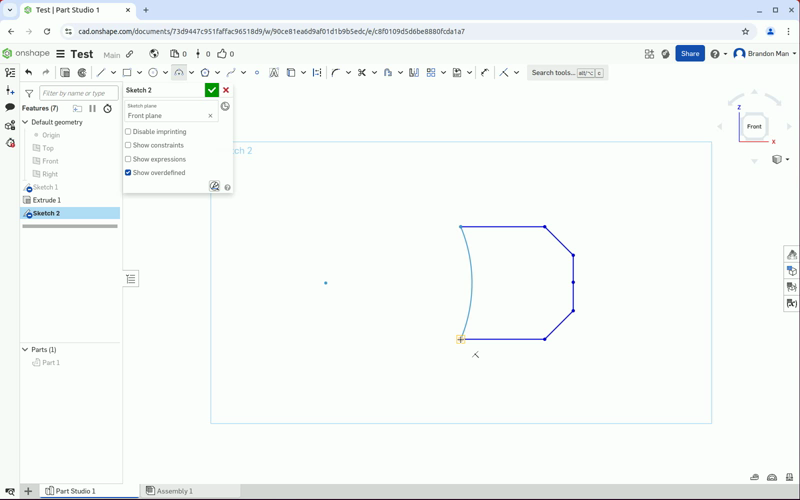
key_down(shift)
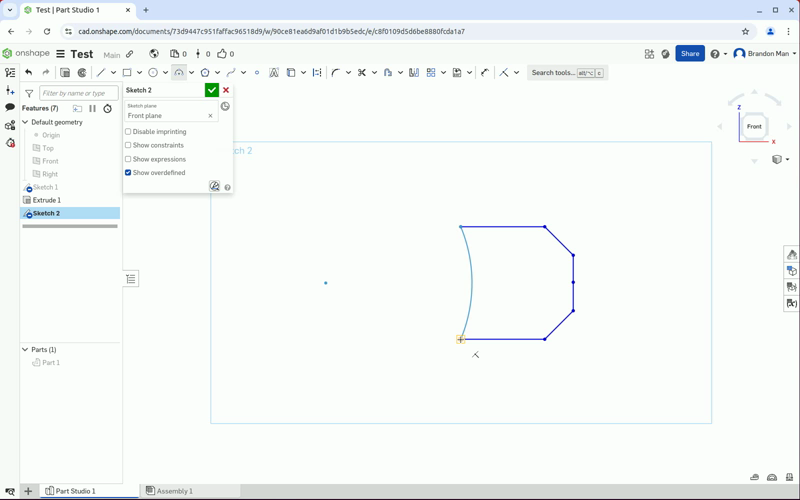
mouse_move(516, 282)
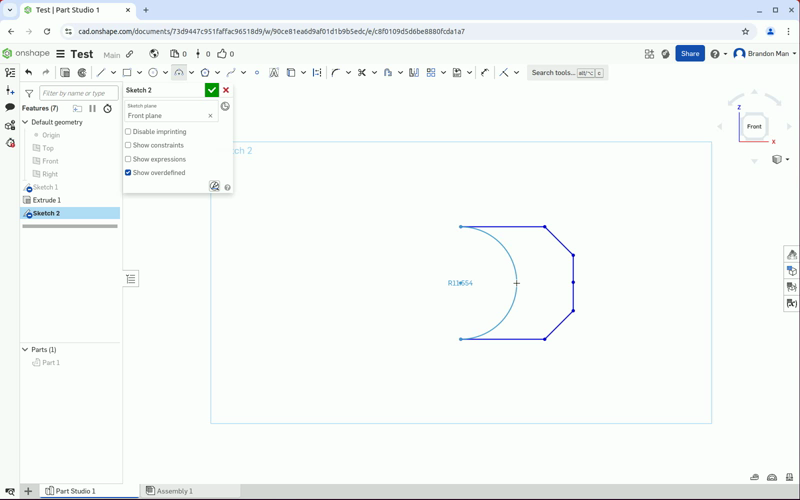
click(516, 282)
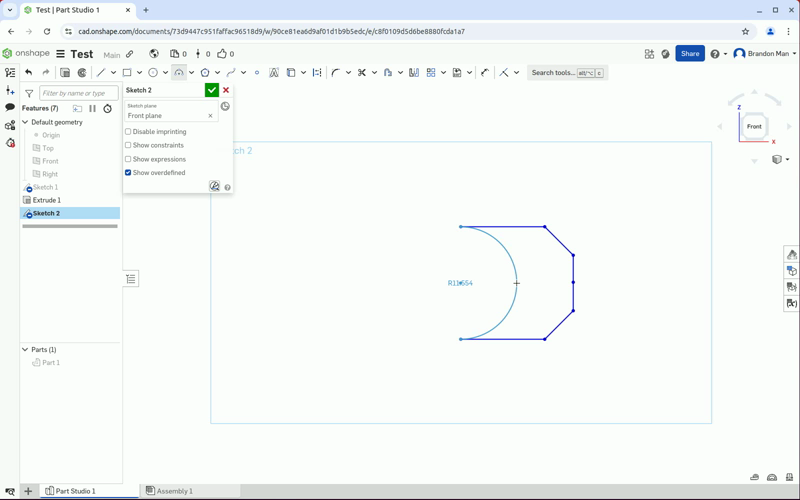
key_up(shift)
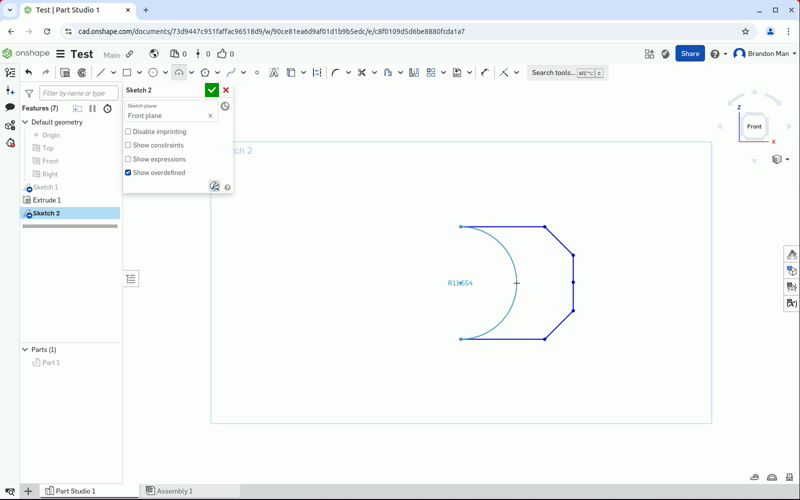
key(esc)
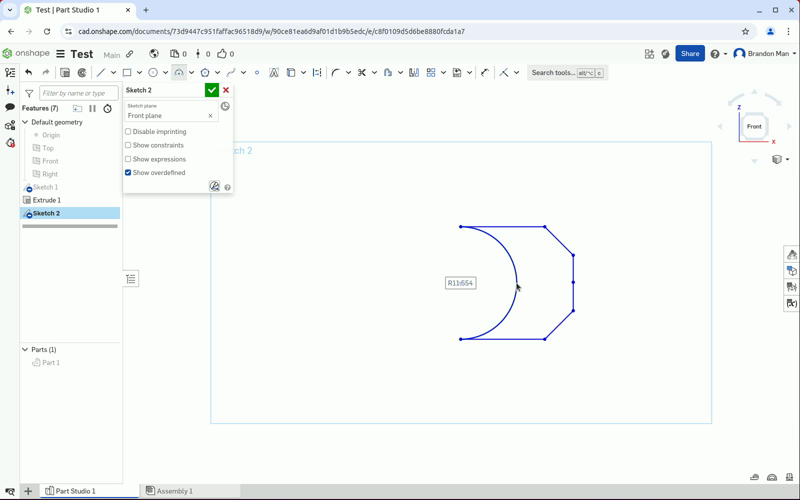
mouse_move(535, 275)
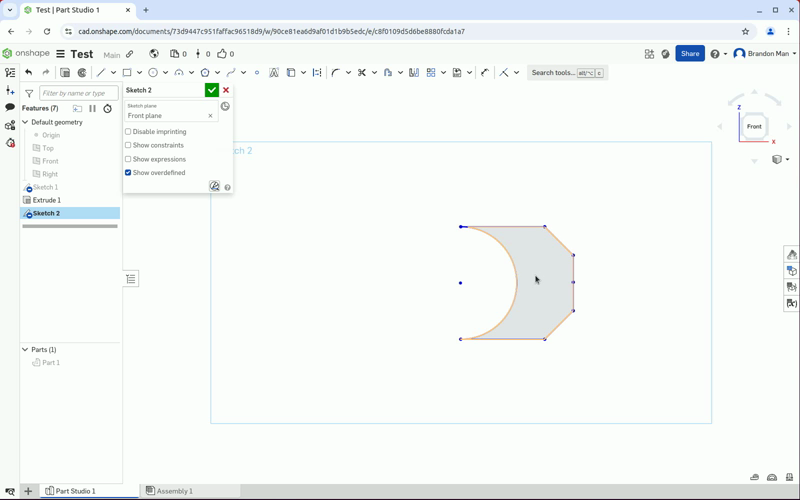
scroll(6)
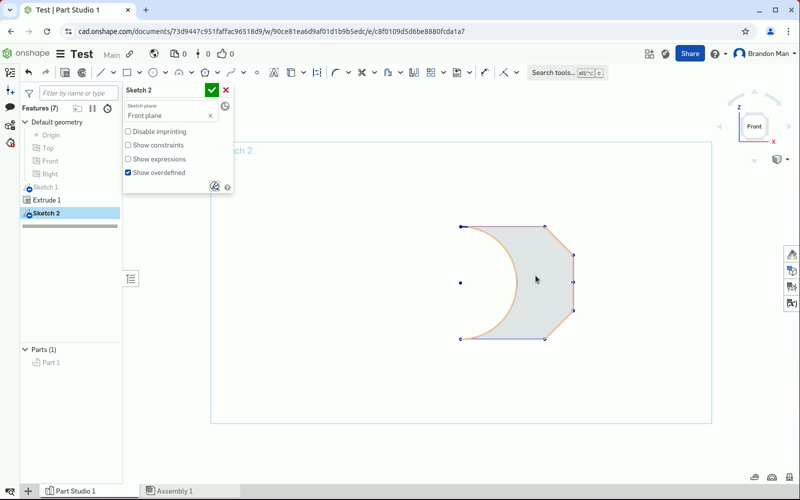
scroll(6)
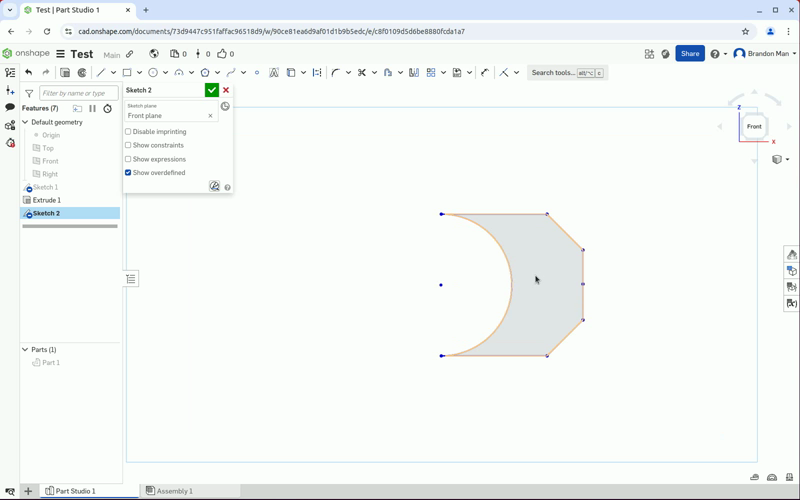
scroll(6)
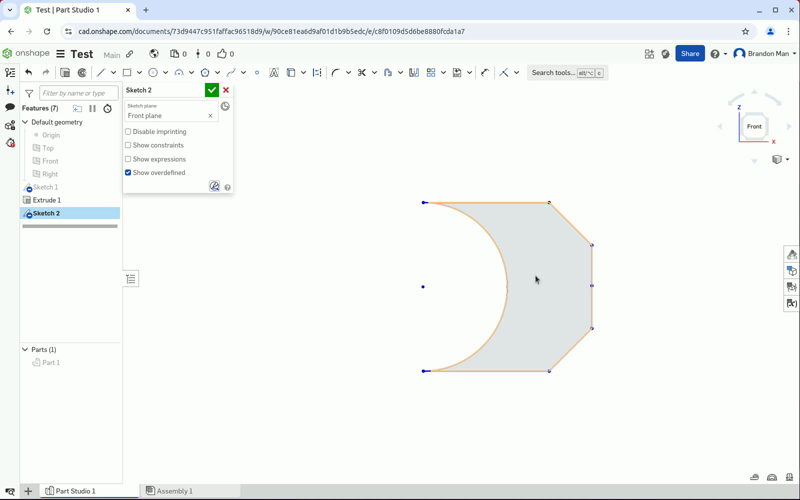
scroll(6)
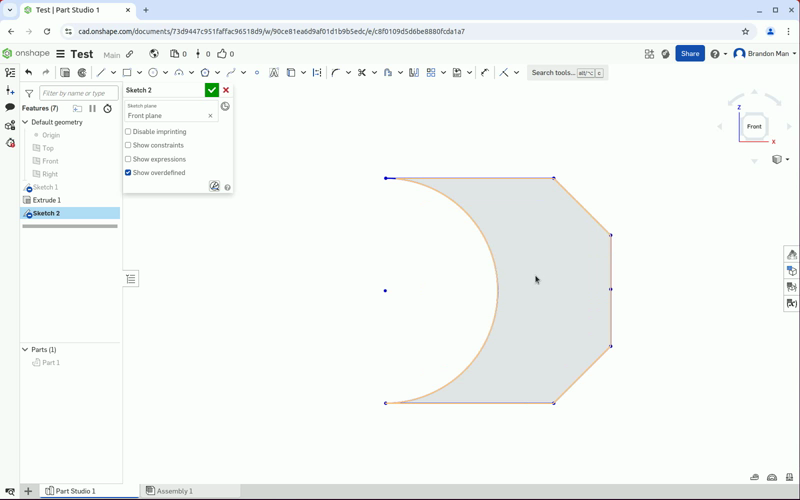
scroll(6)
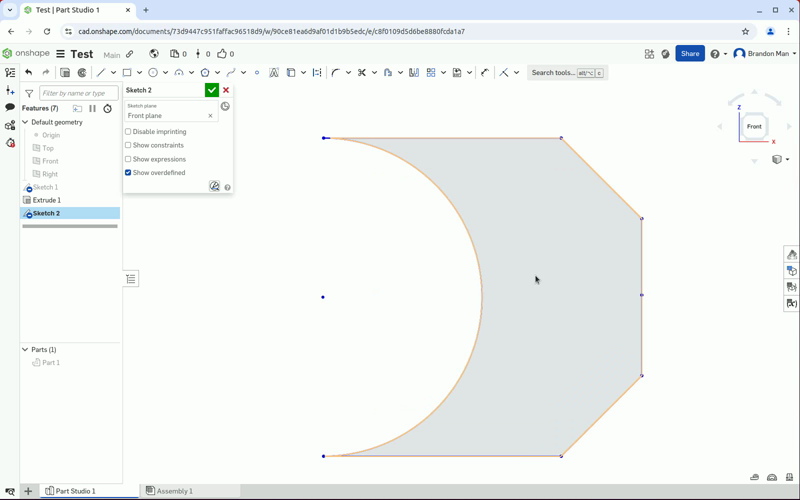
scroll(6)
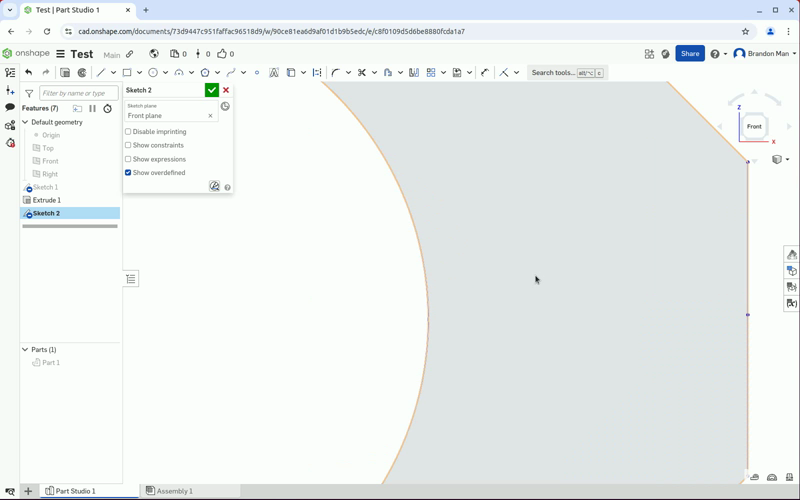
scroll(6)
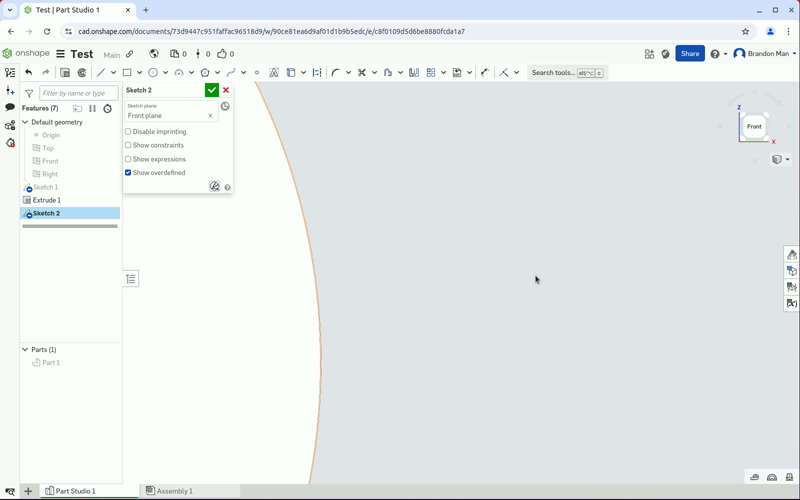
click(535, 275)
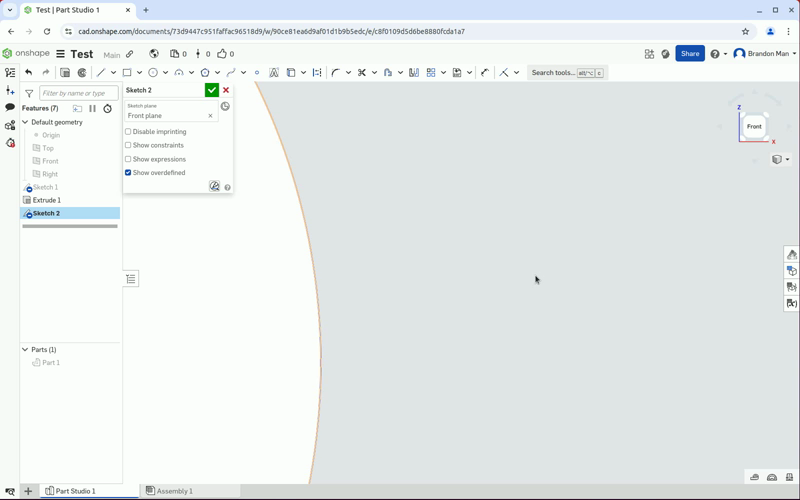
scroll(-6)
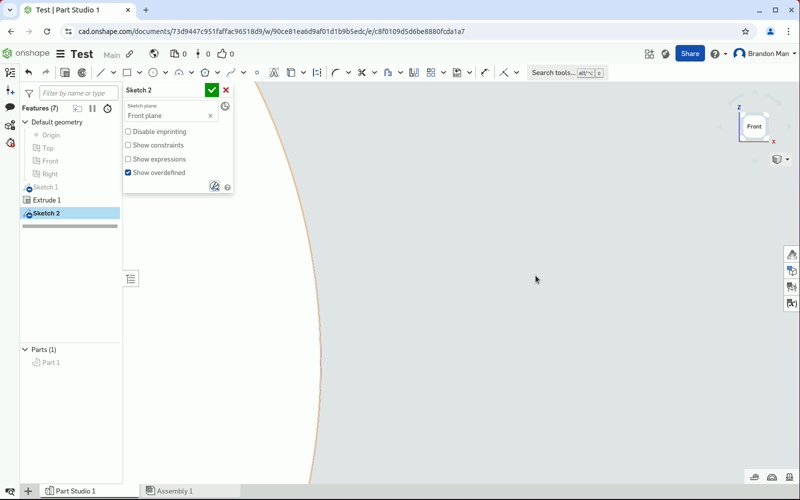
scroll(-6)
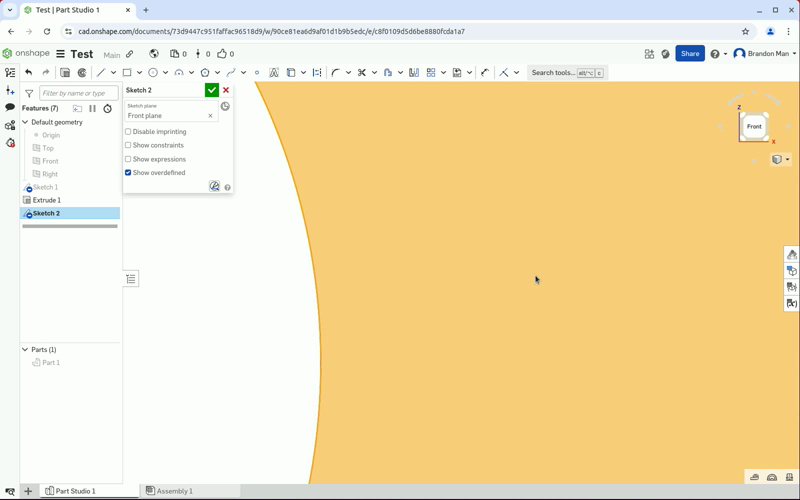
scroll(-6)
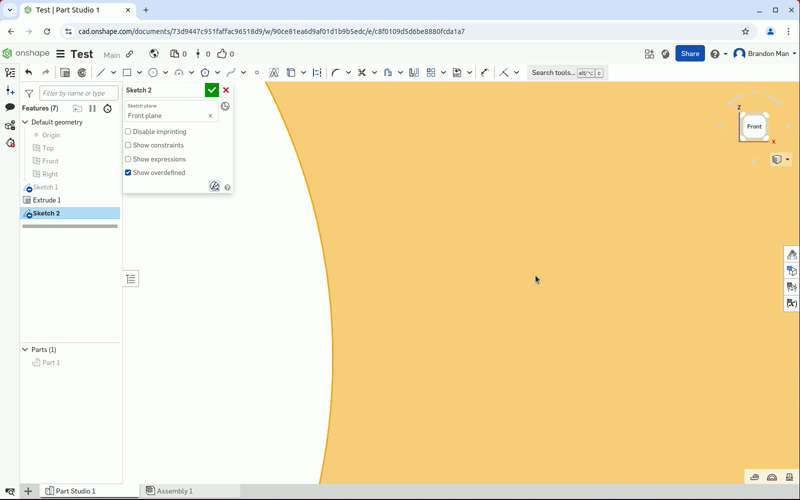
scroll(-6)
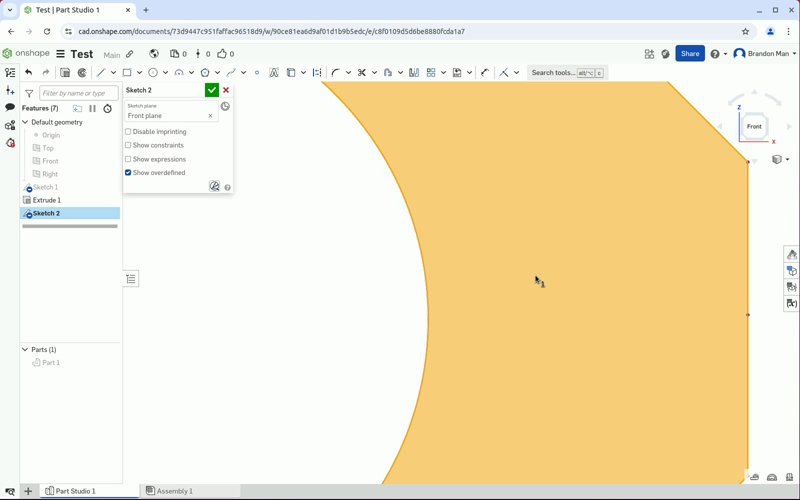
scroll(-6)
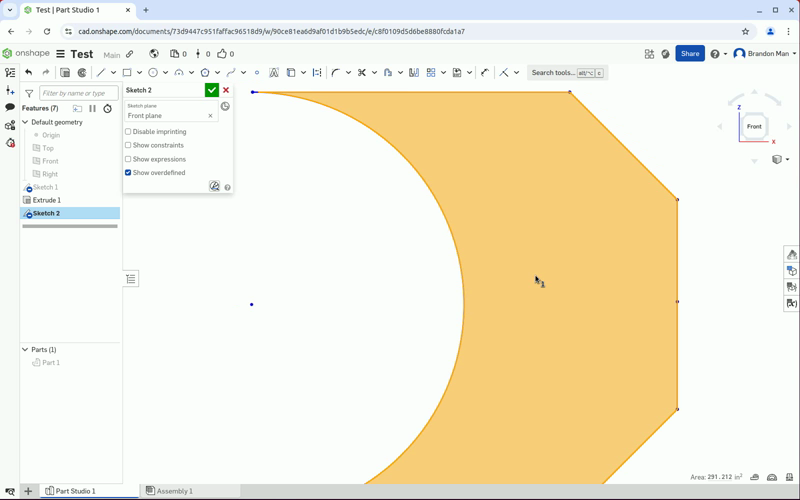
scroll(-6)
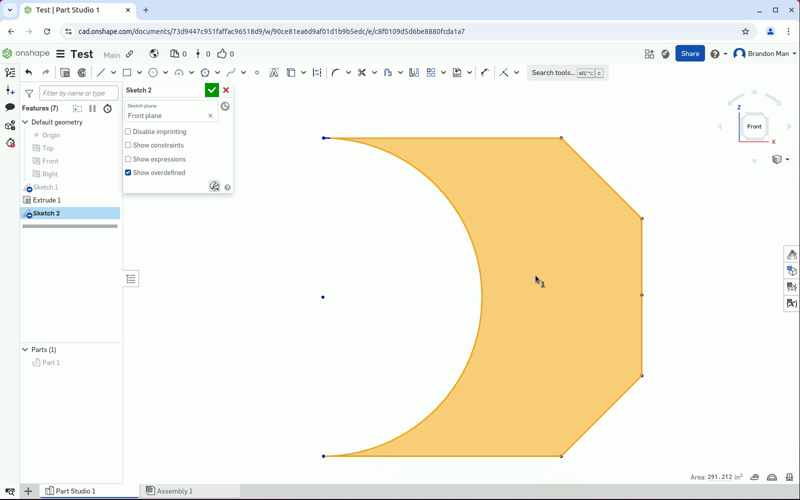
scroll(-6)
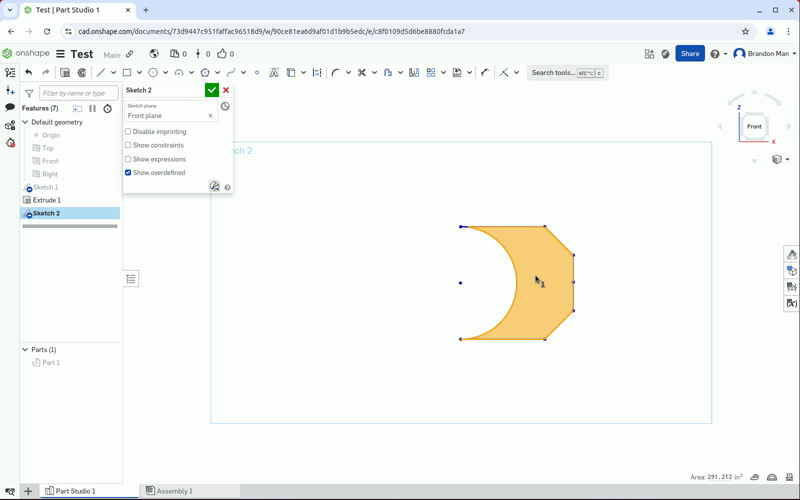
mouse_move(73, 352)
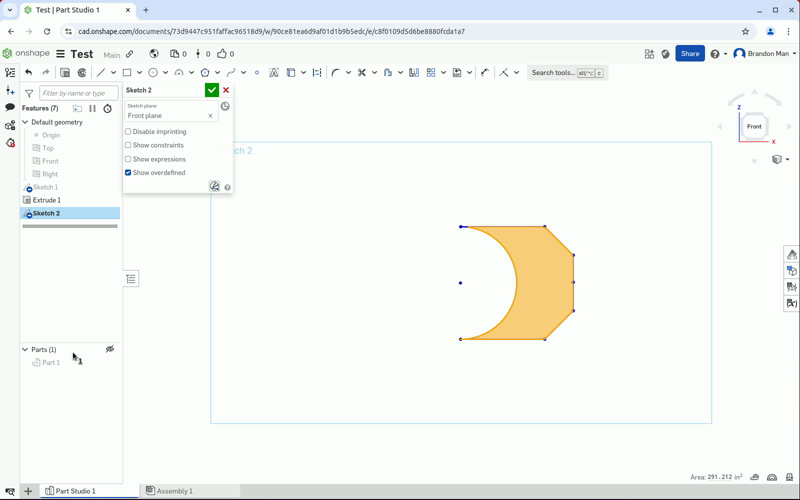
key(shift+y)
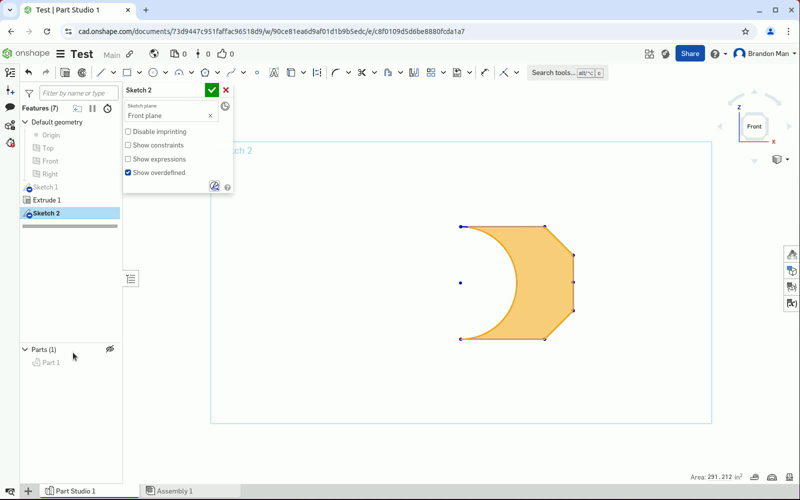
key(shift+e)
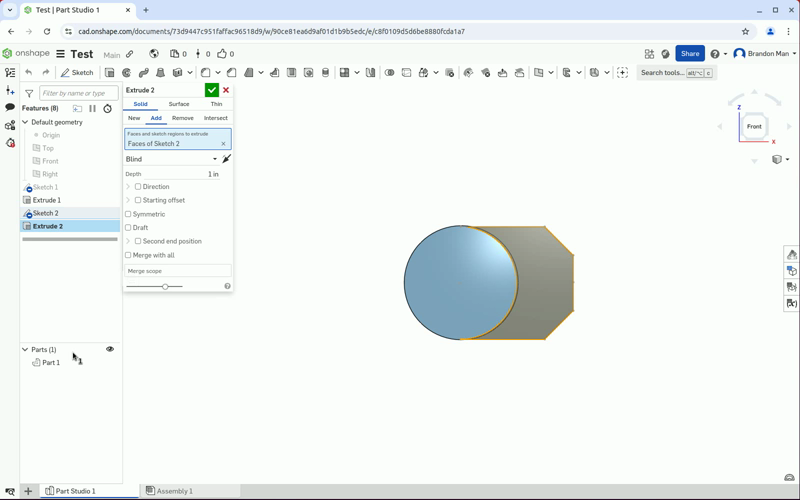
mouse_move(143, 106)
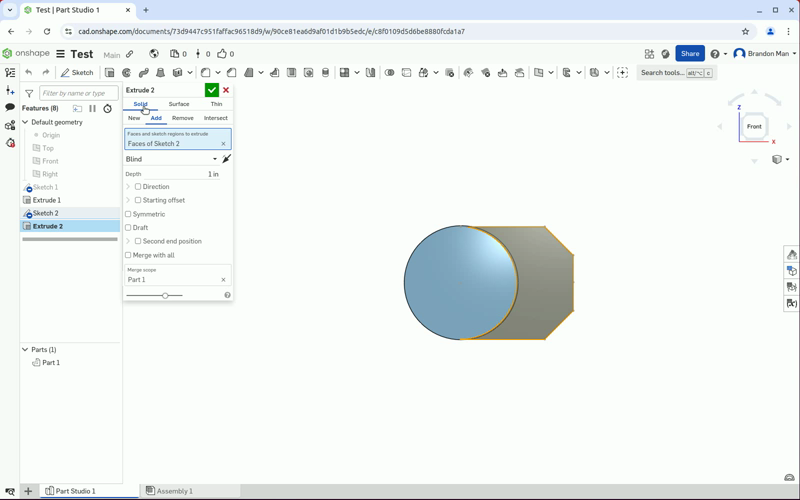
click(143, 106)
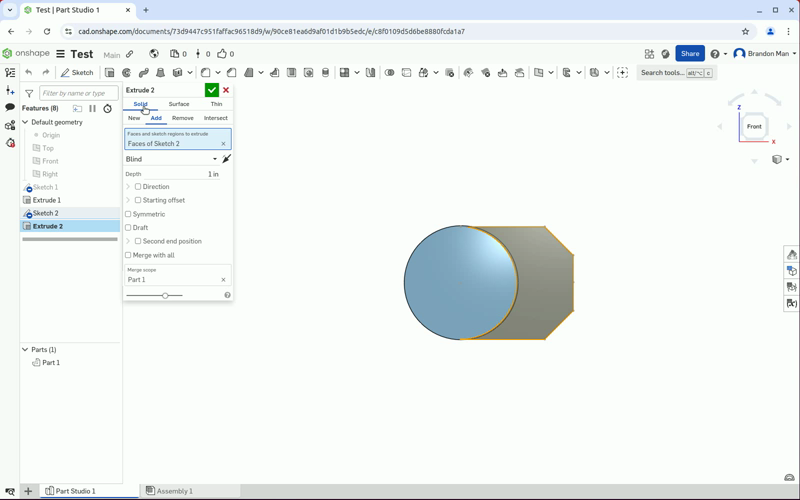
mouse_move(137, 120)
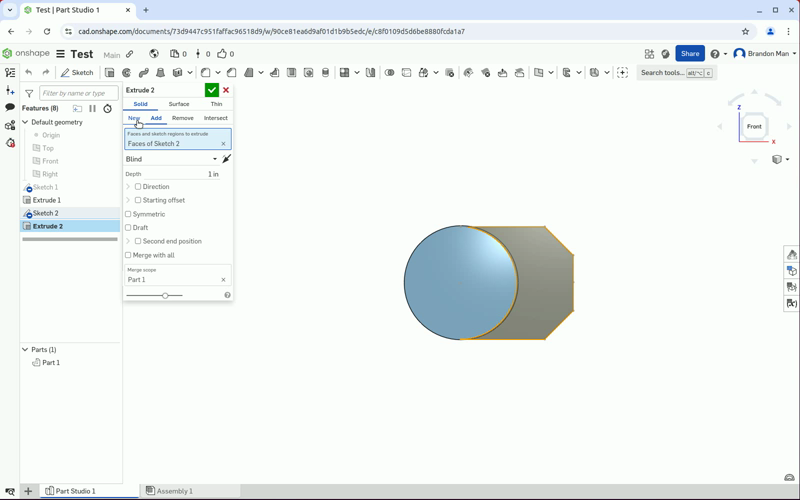
click(137, 120)
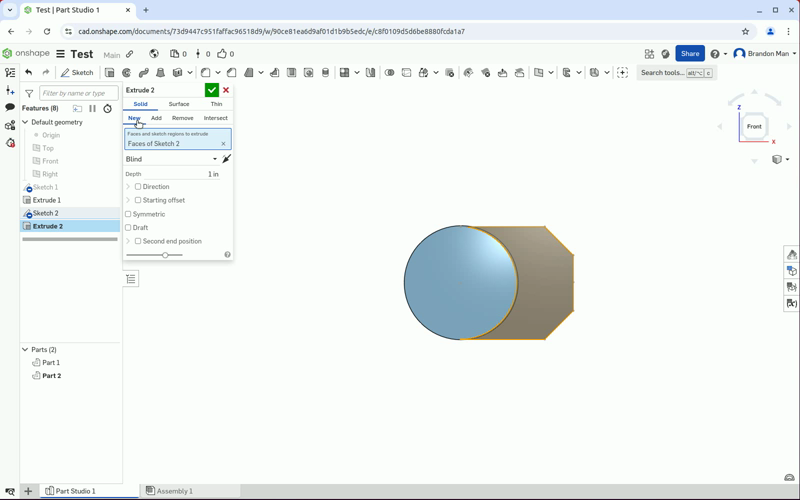
key(tab, 4)
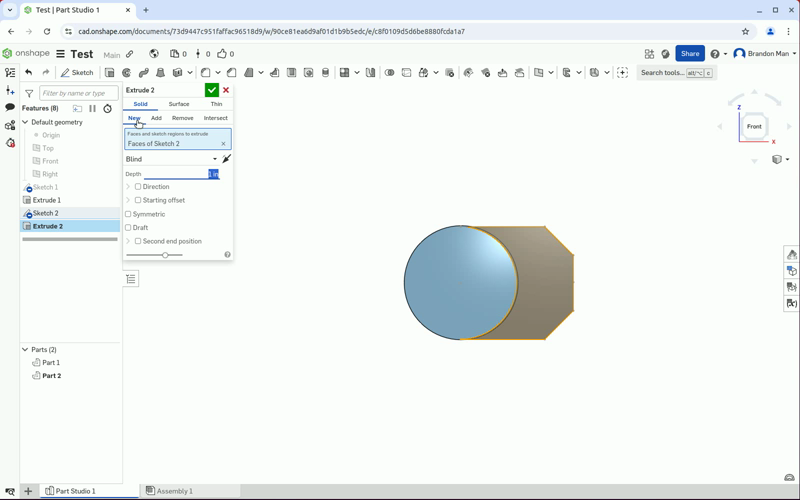
text(17.331)
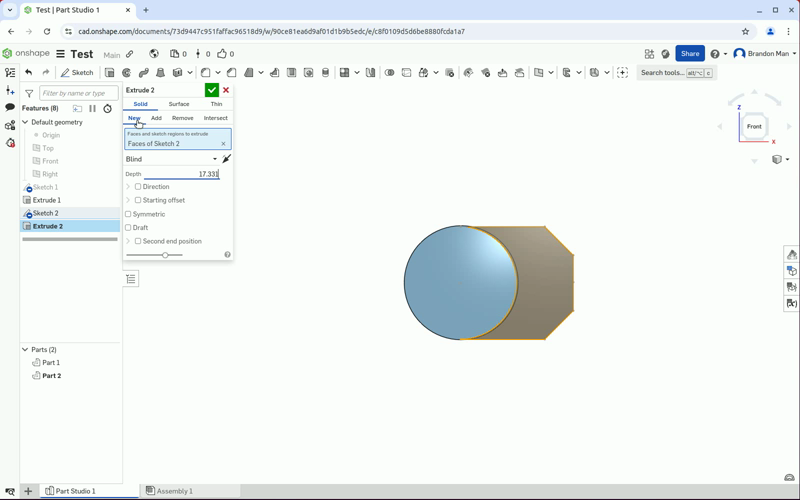
key(enter)
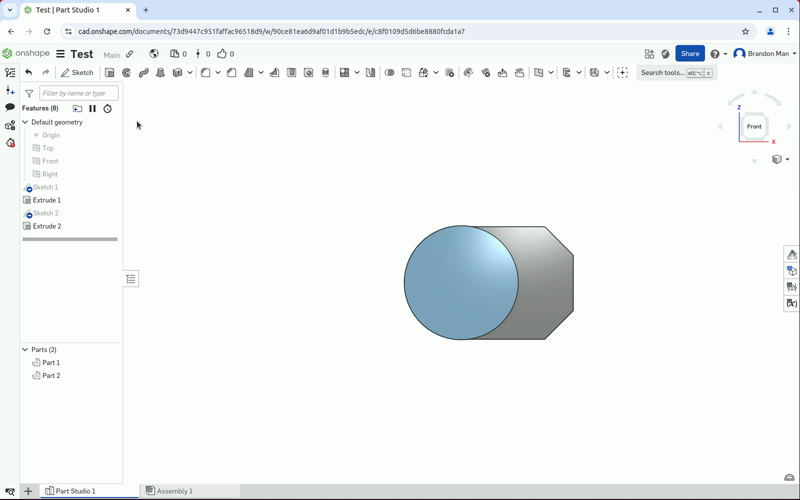
key(shift+h)
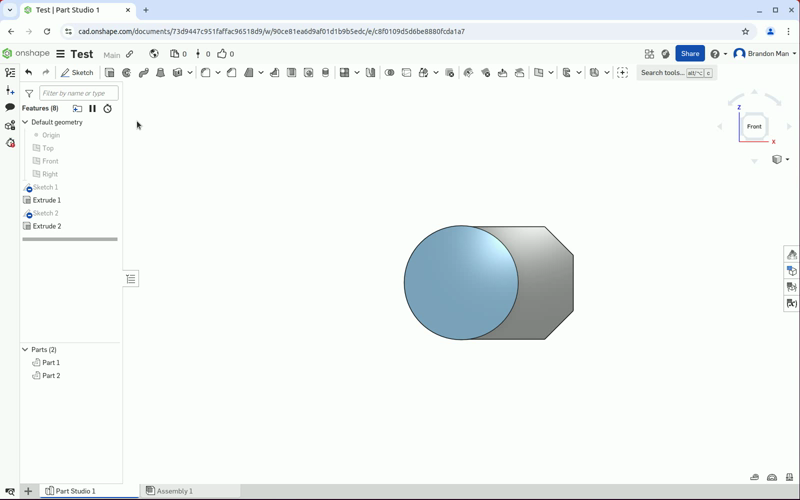
key(shift+h)
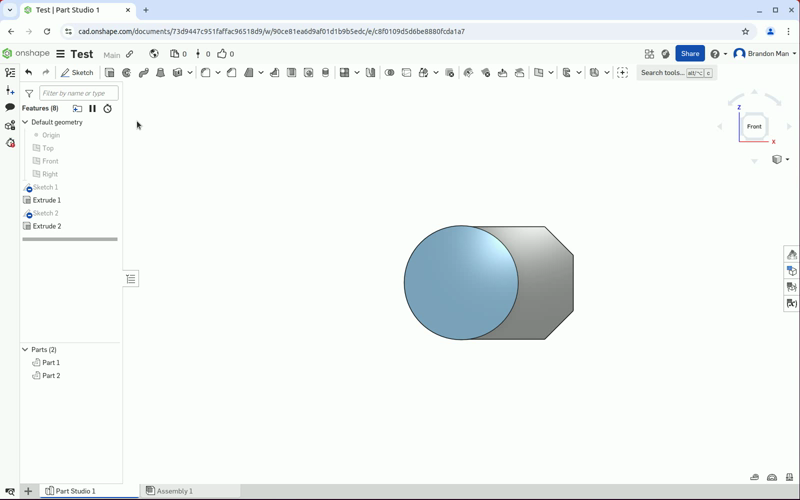
mouse_move(73, 189)
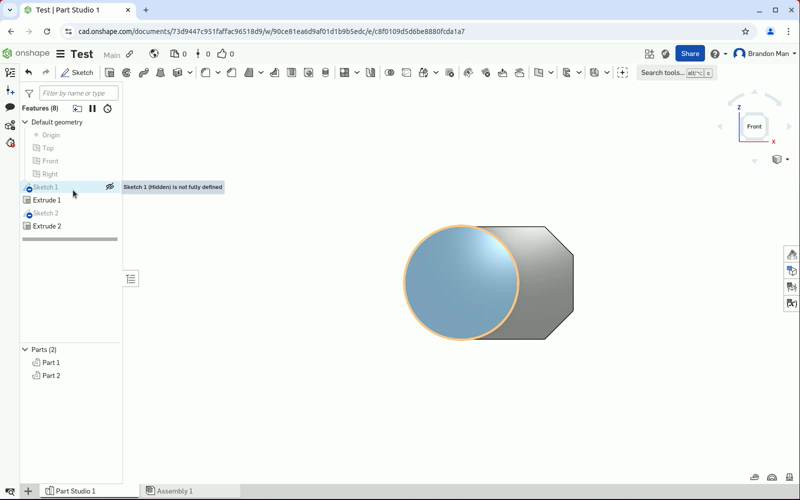
click(73, 189)
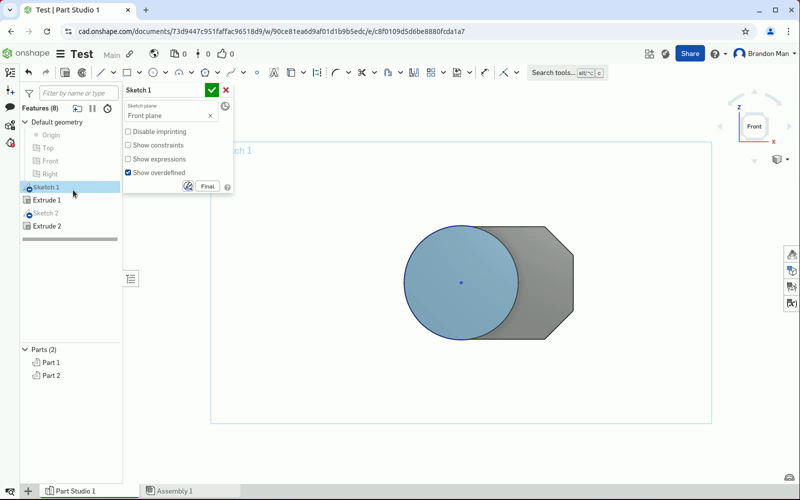
mouse_move(229, 92)
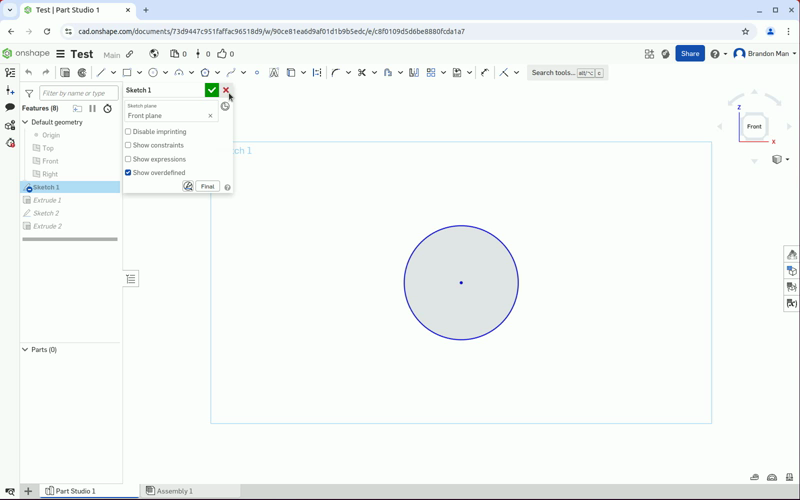
click(229, 92)
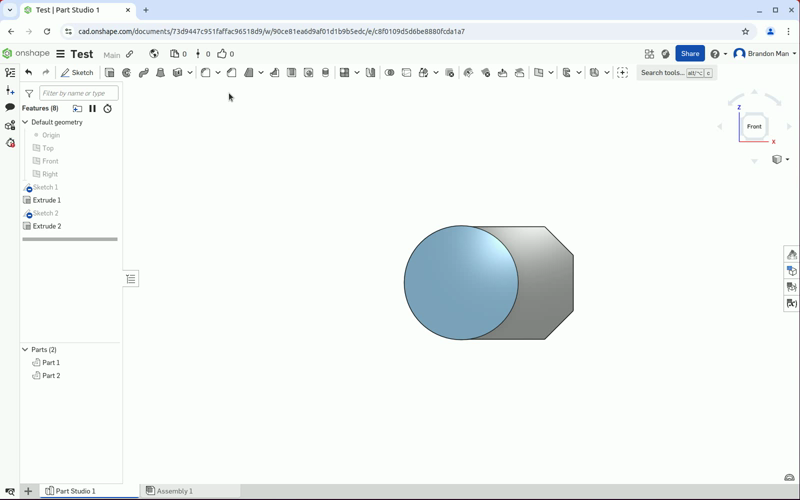
mouse_move(73, 352)
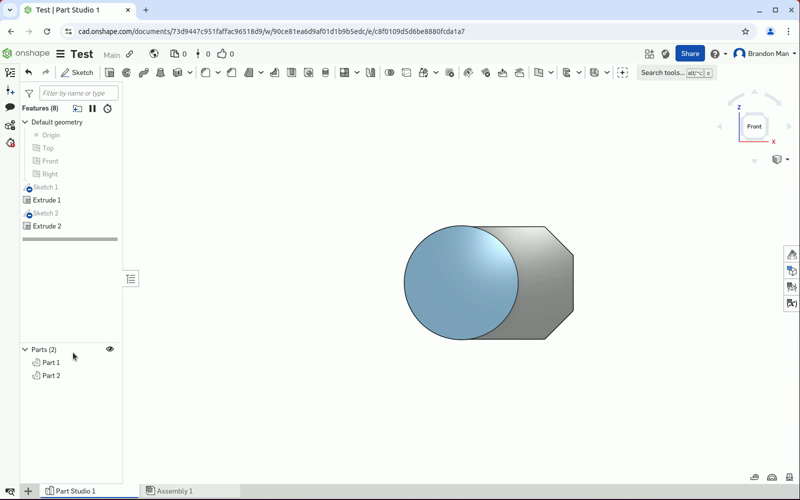
key(y)
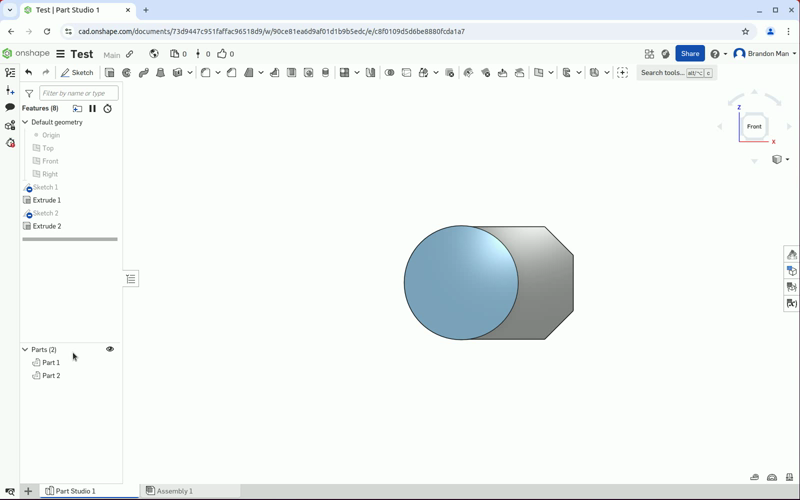
key(shift+p)
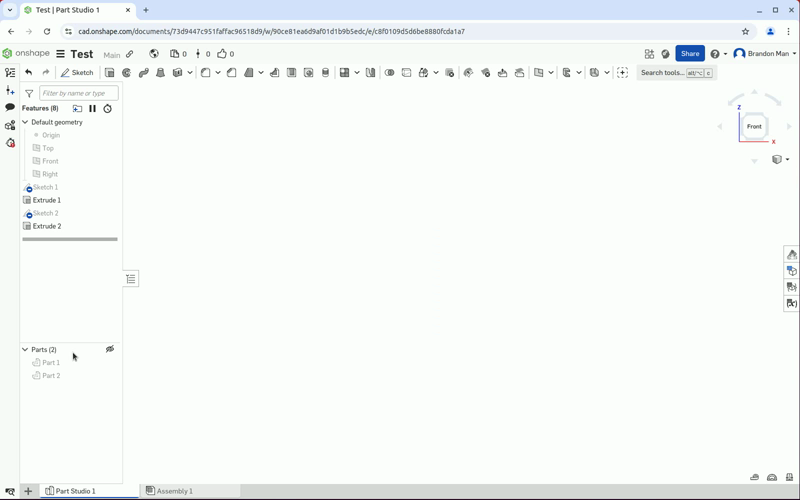
key(space)
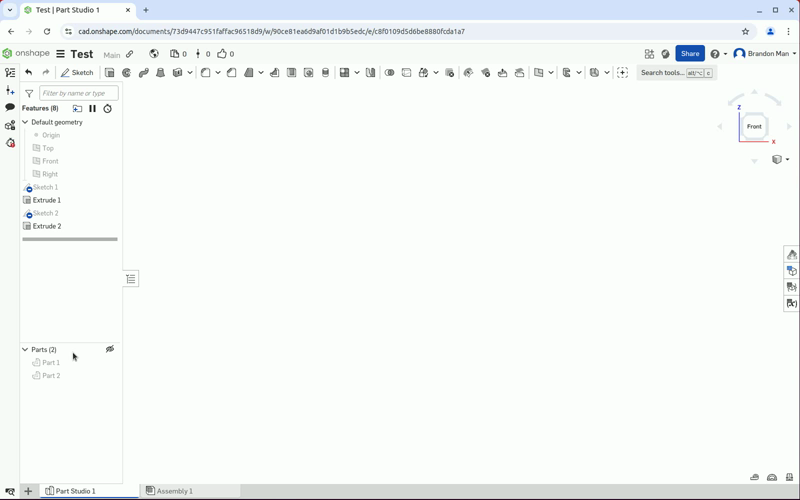
key_down(shift)
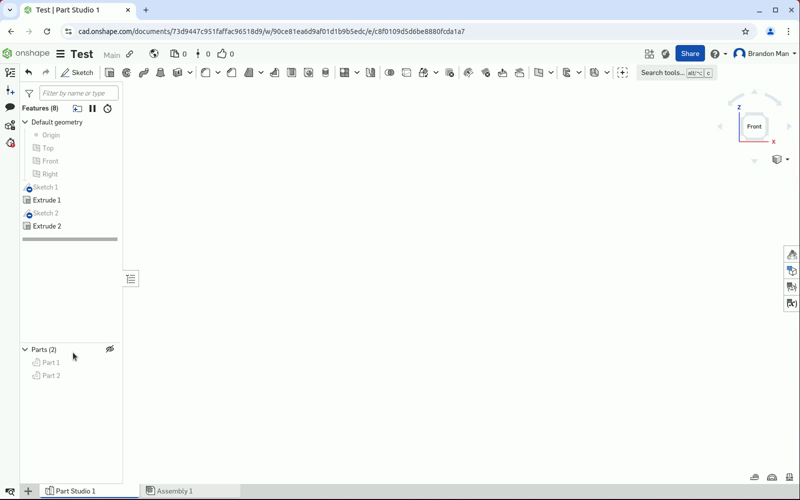
key(left)
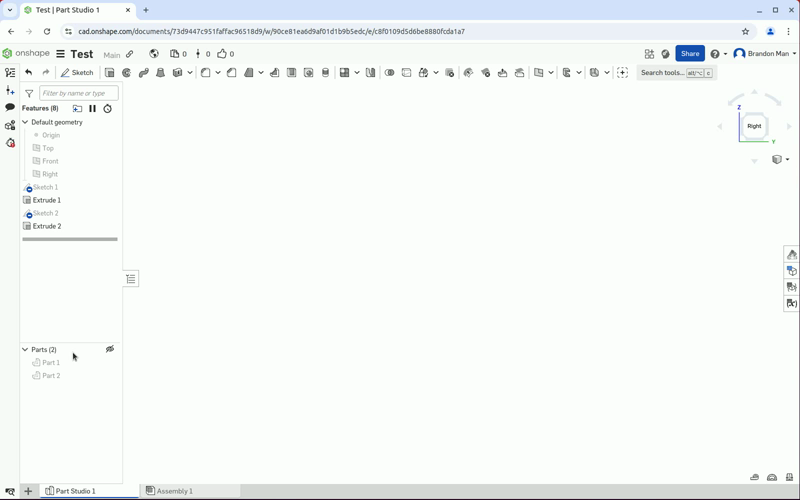
key_up(shift)
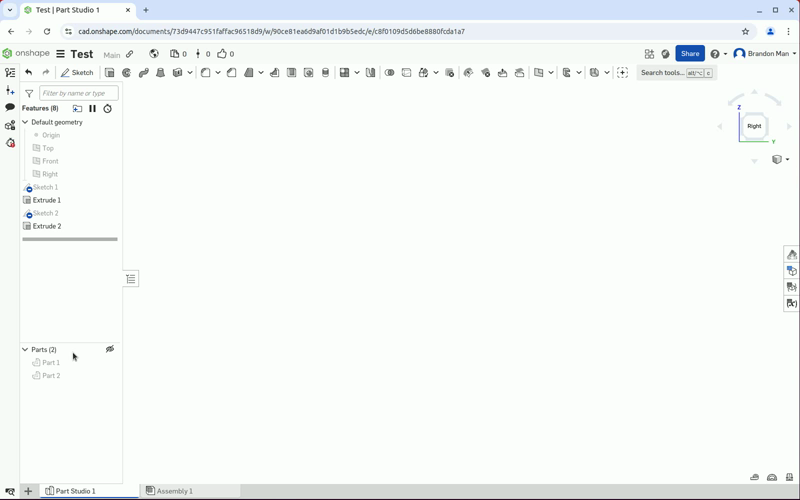
mouse_move(73, 352)
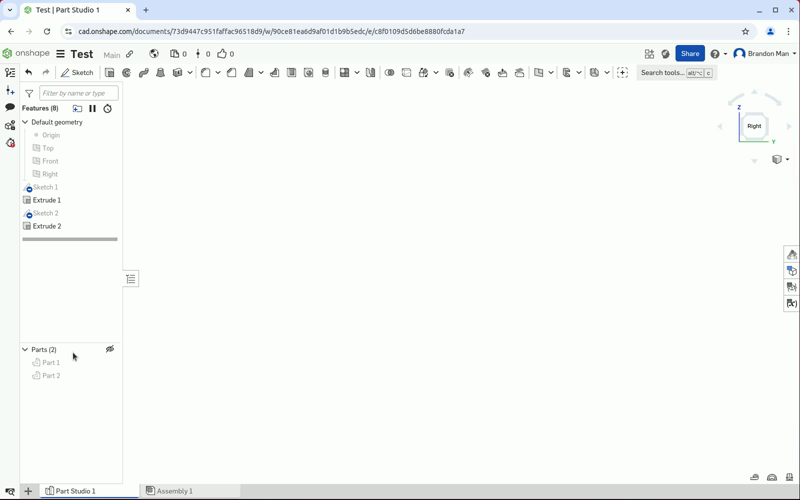
key(shift+y)
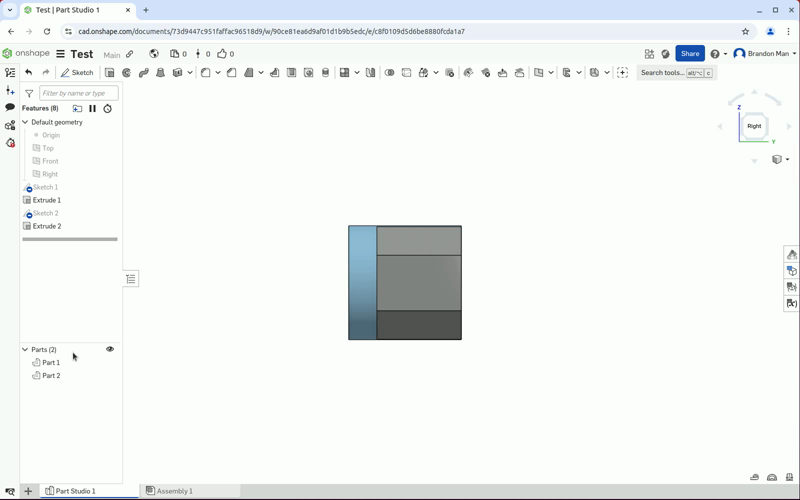
mouse_move(541, 75)
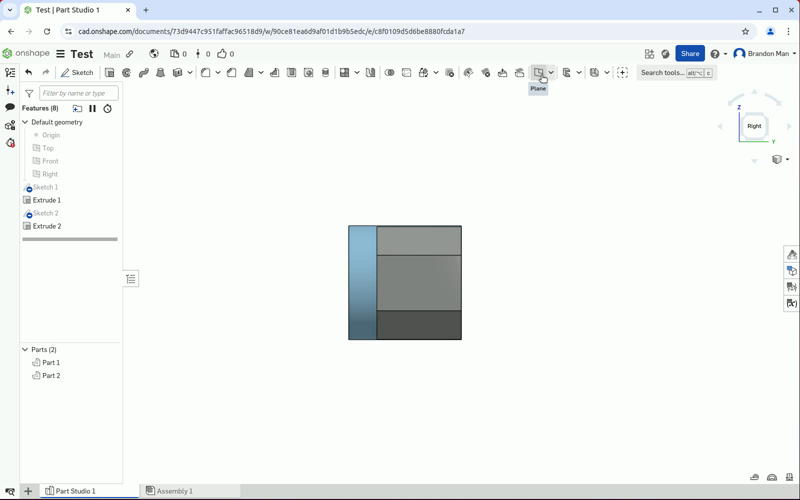
click(541, 75)
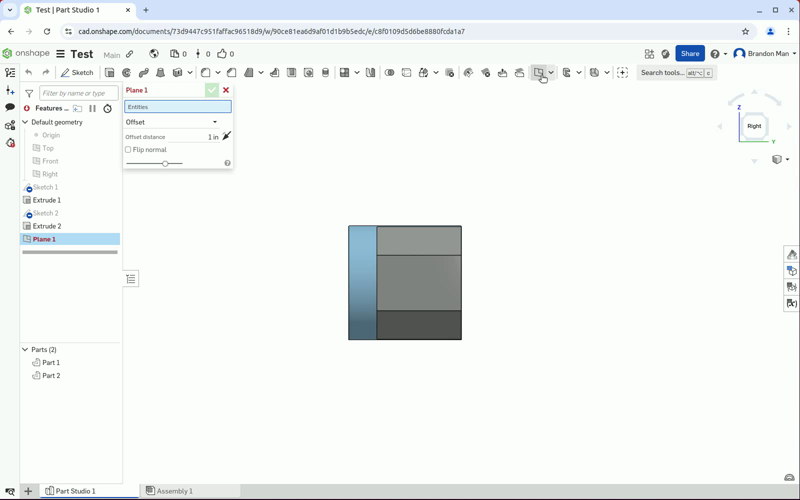
mouse_move(73, 176)
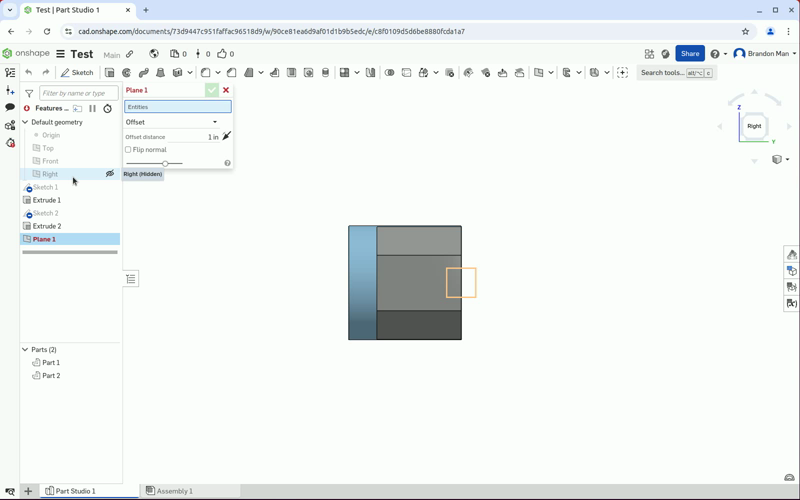
click(73, 176)
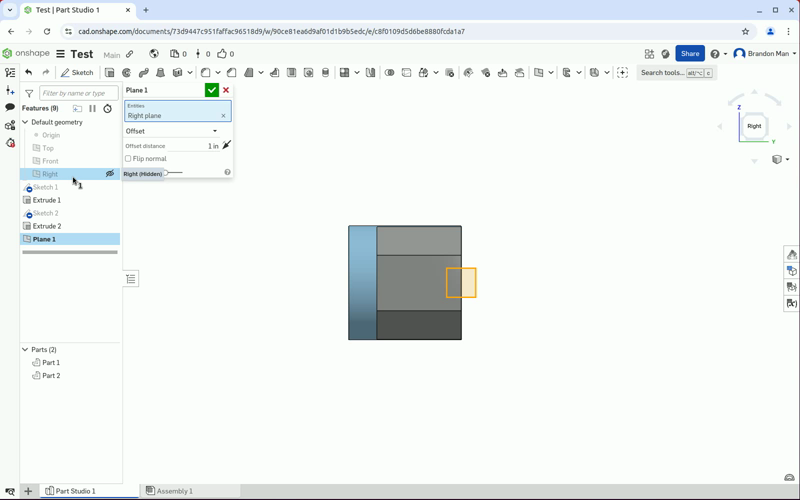
key(tab, 2)
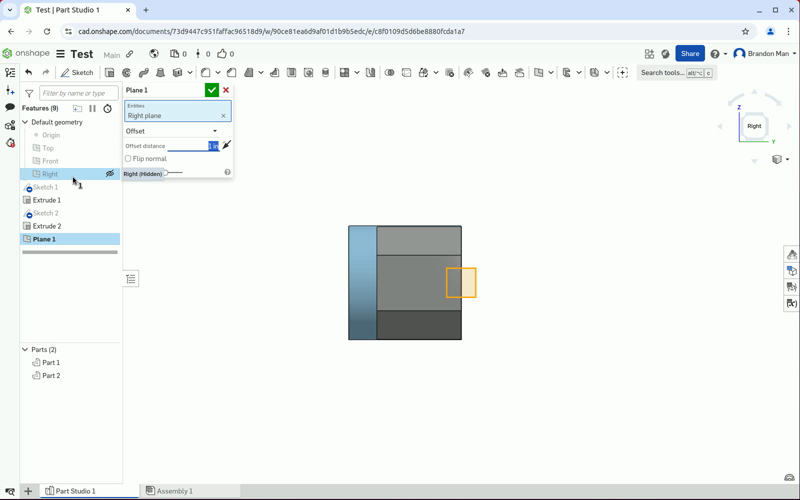
text(23.108)
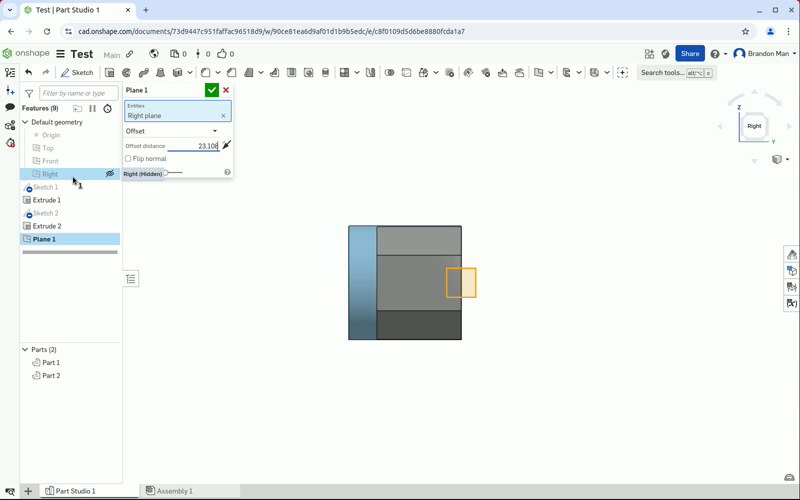
key(enter, 2)
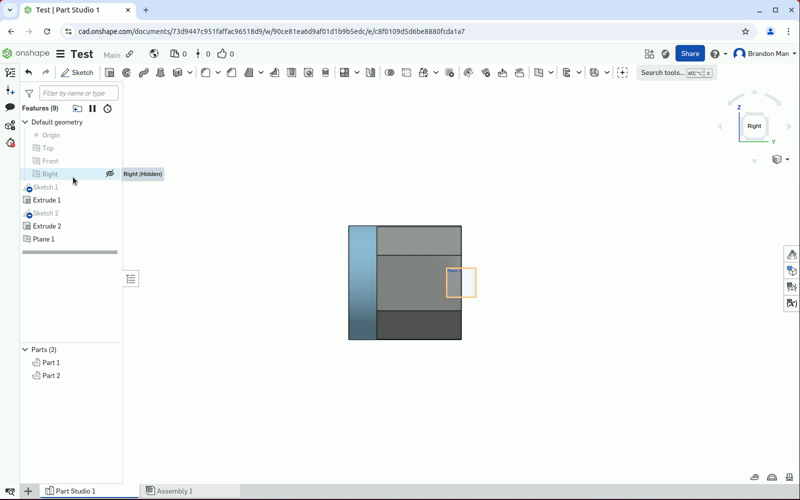
key(shift+s)
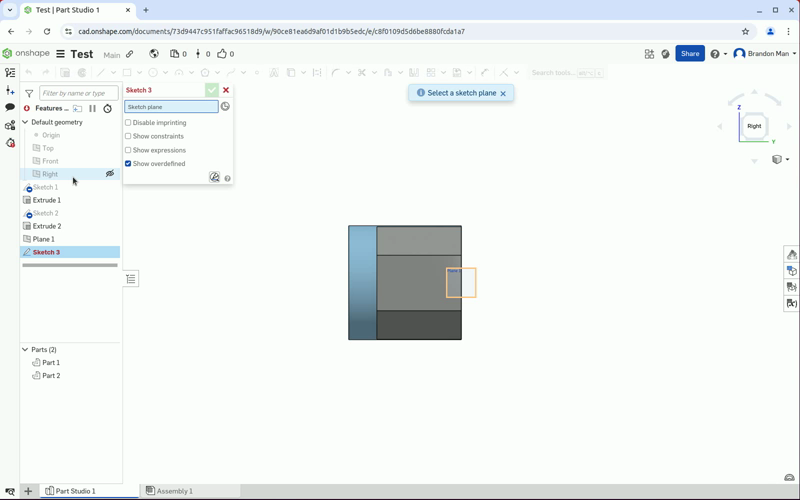
mouse_move(73, 241)
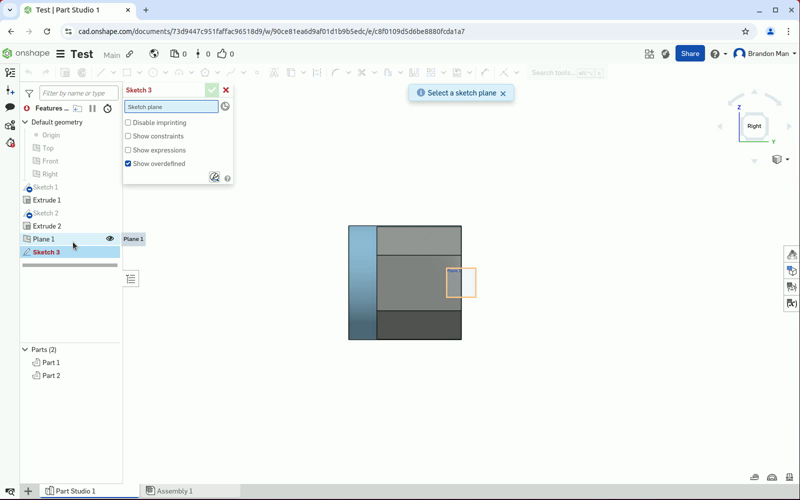
click(73, 241)
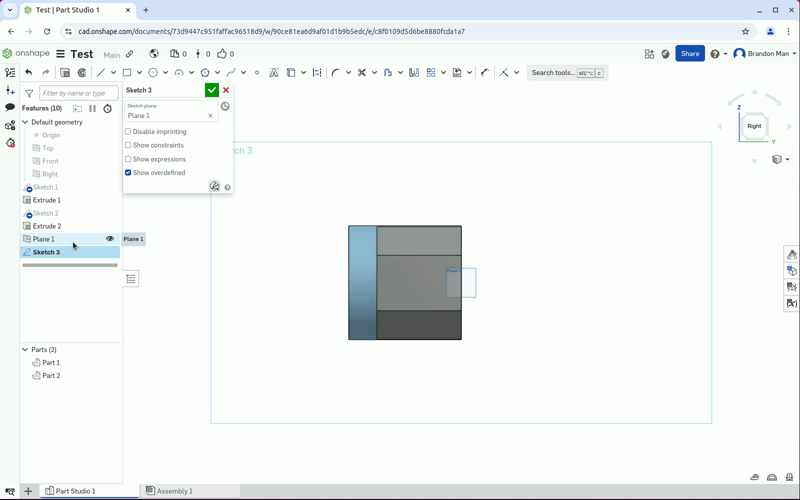
mouse_move(73, 352)
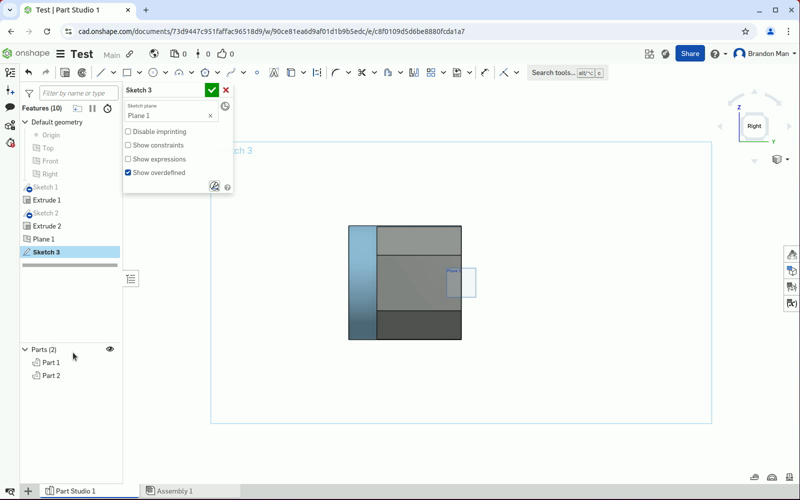
key(y)
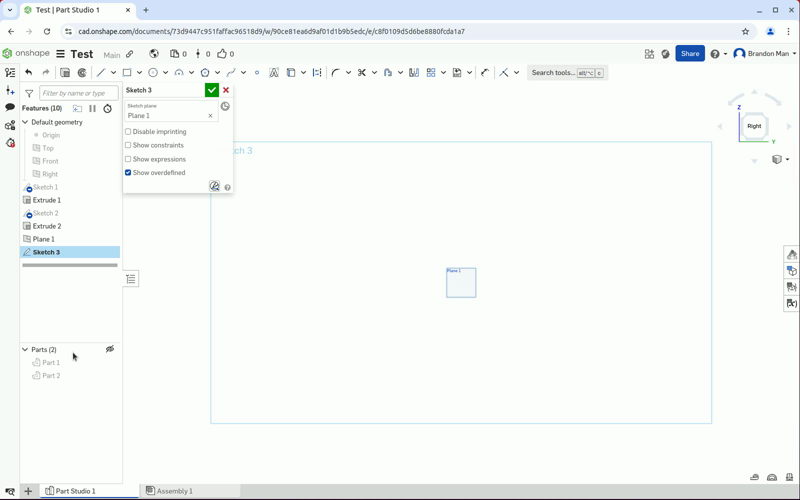
key(l)
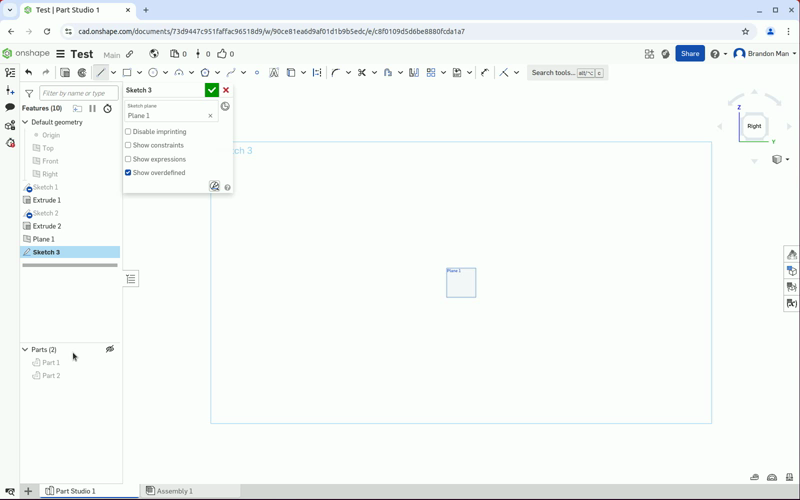
key_down(shift)
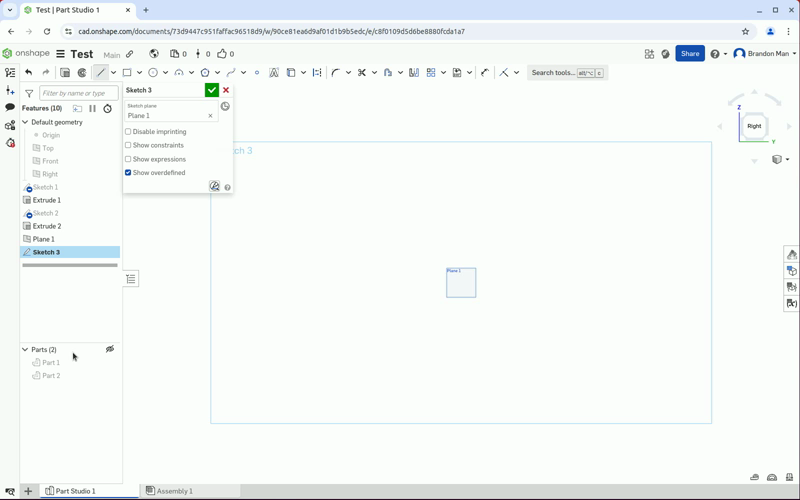
mouse_move(348, 297)
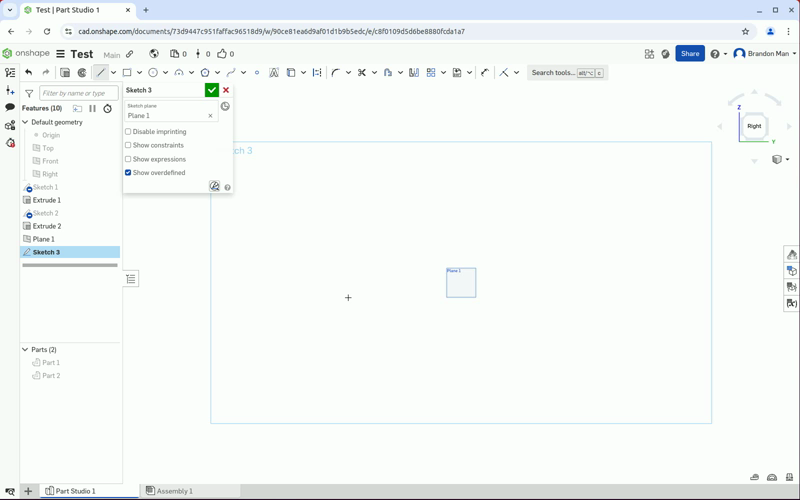
click(348, 297)
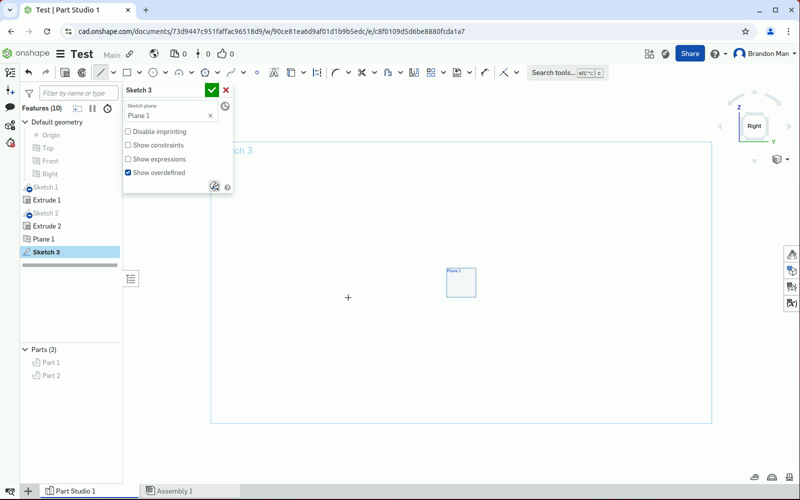
key_up(shift)
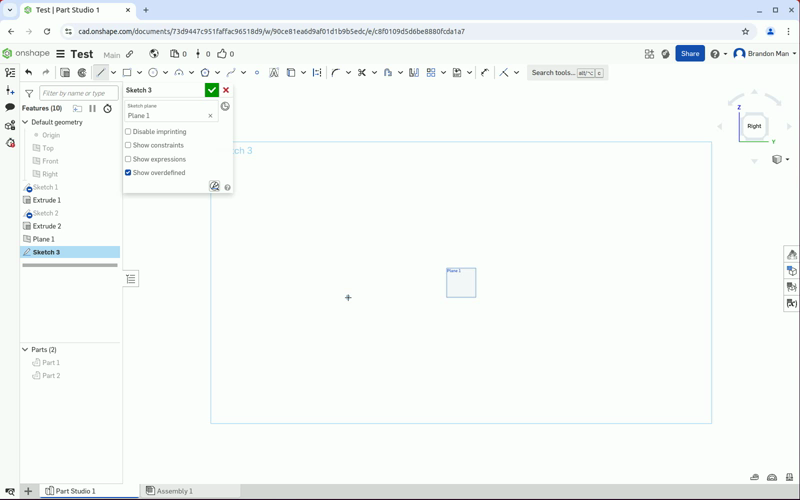
key_down(shift)
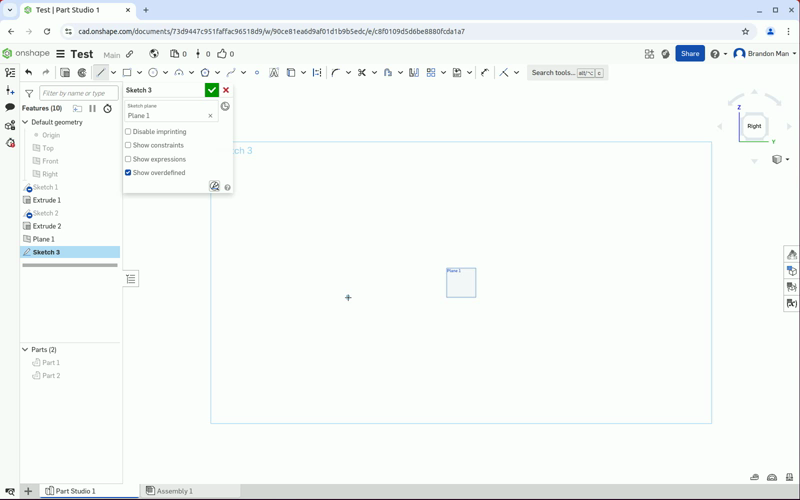
mouse_move(378, 297)
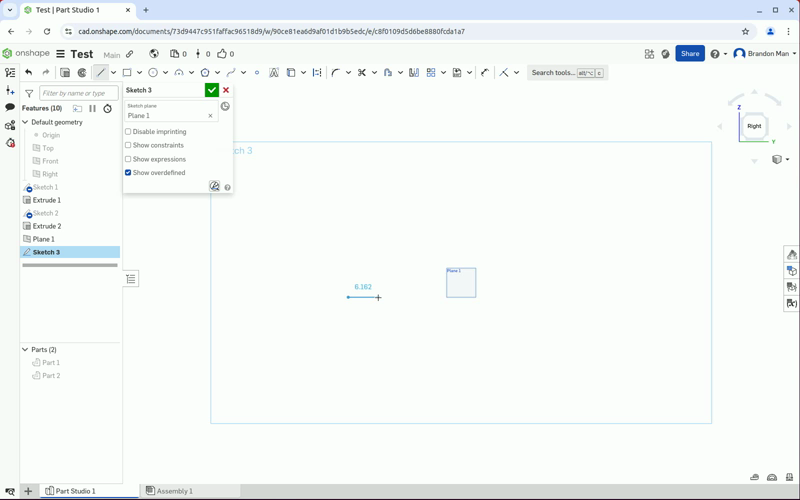
mouse_move(377, 297)
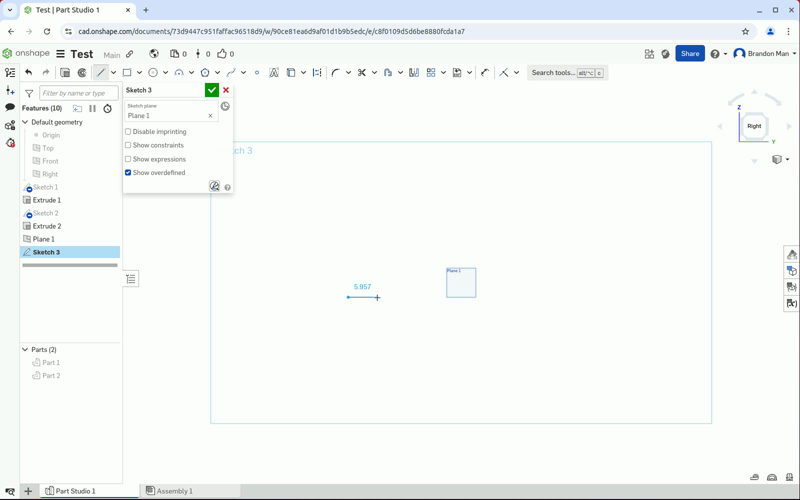
click(377, 297)
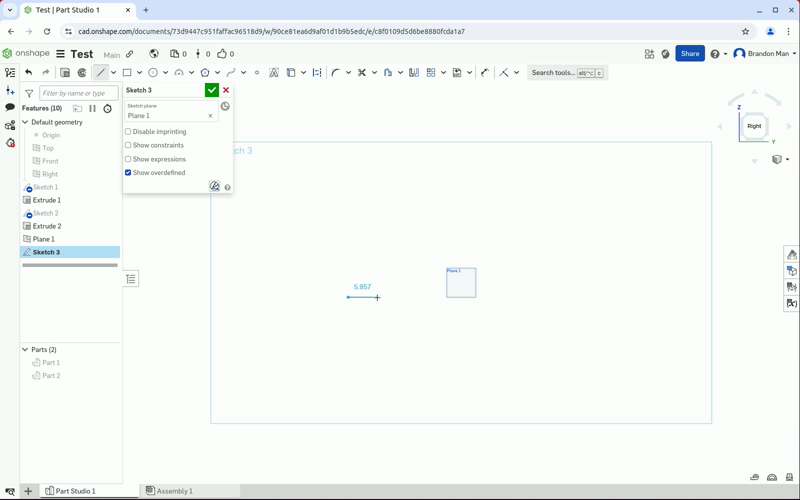
key_up(shift)
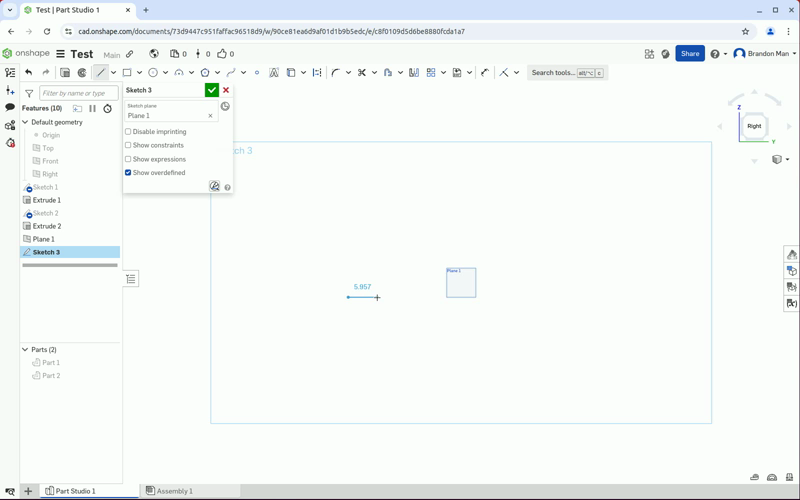
key_down(shift)
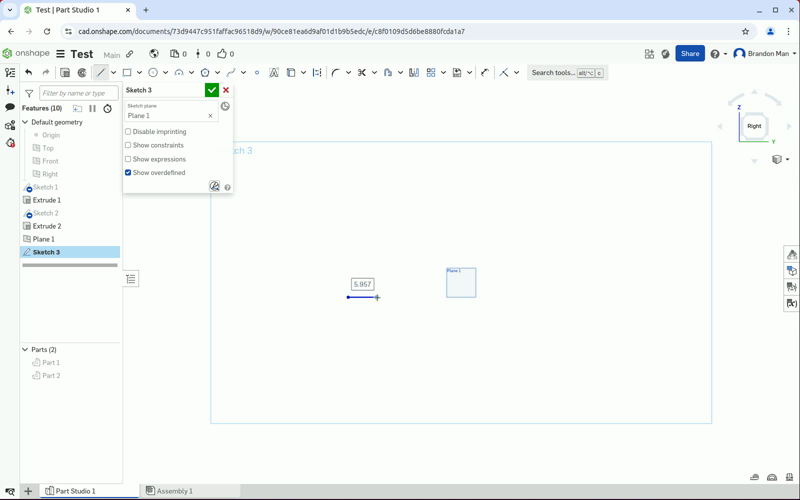
mouse_move(407, 297)
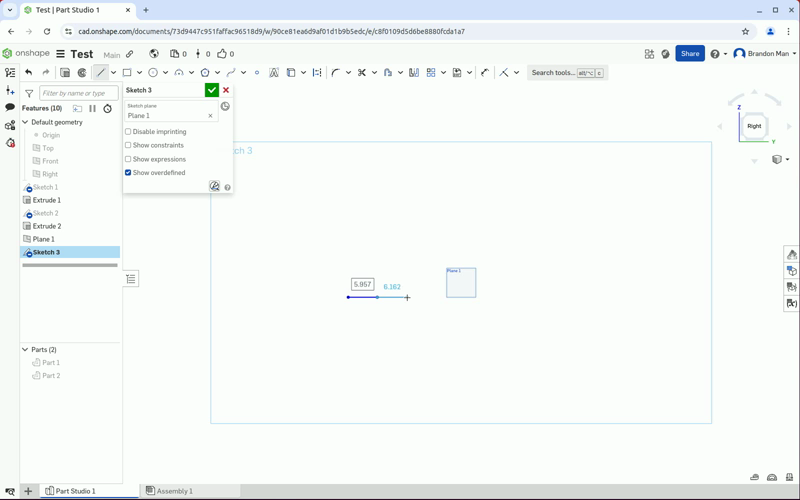
mouse_move(377, 267)
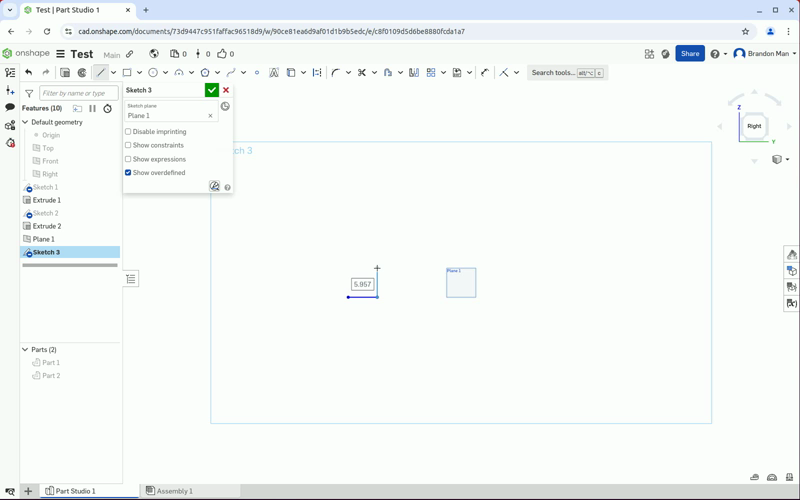
click(377, 267)
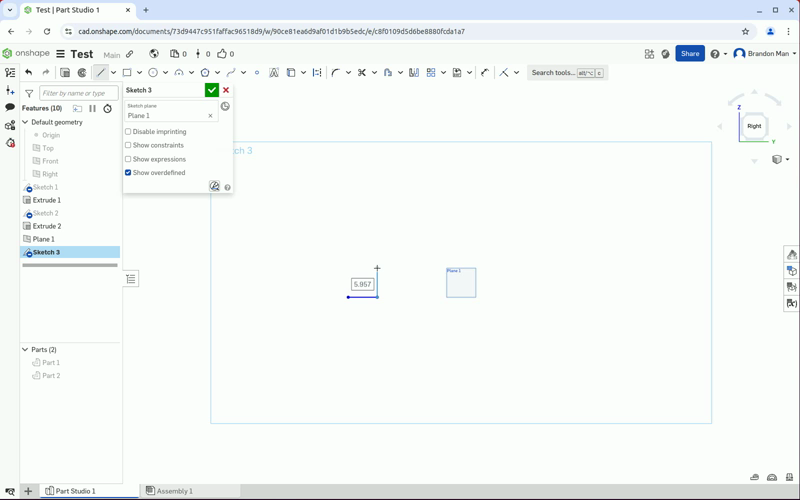
key_up(shift)
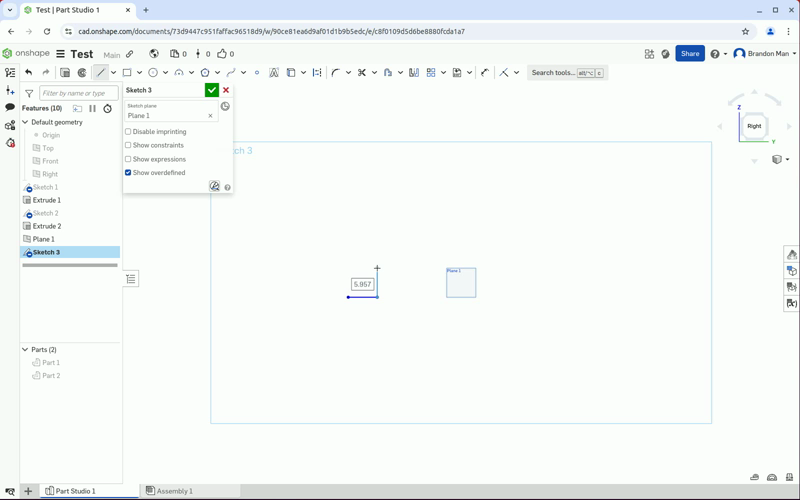
key_down(shift)
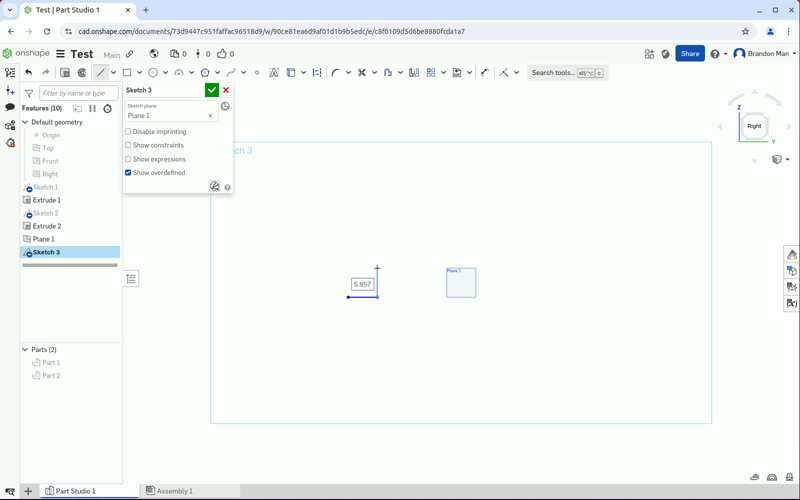
mouse_move(407, 267)
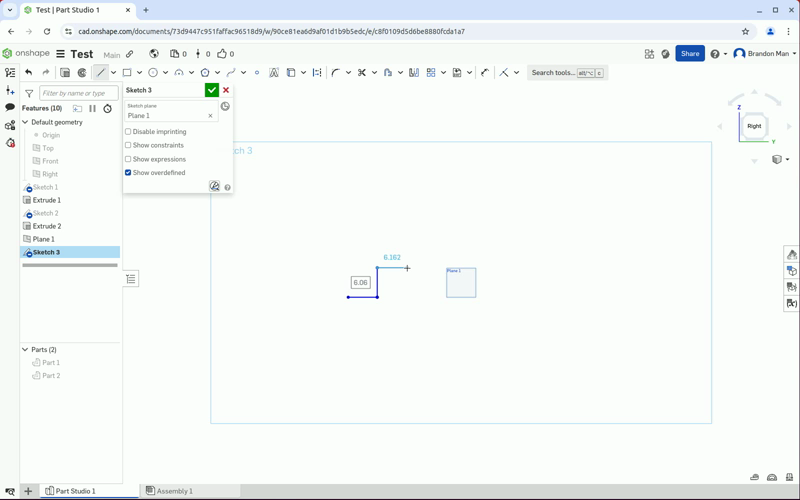
mouse_move(348, 267)
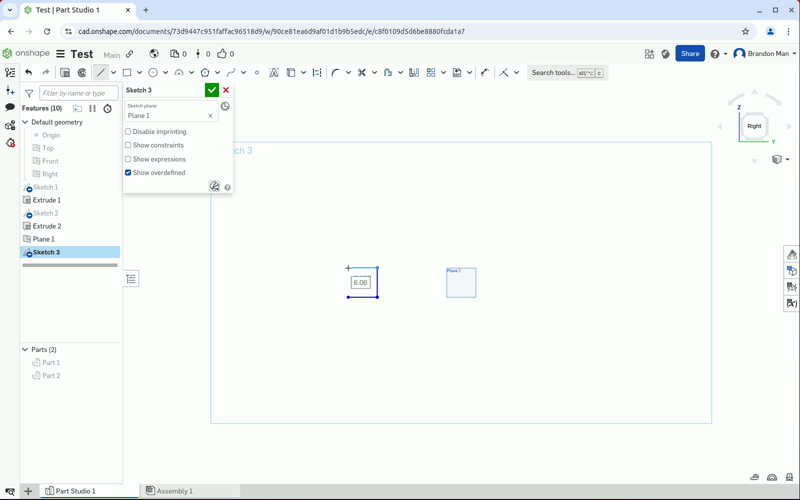
click(348, 267)
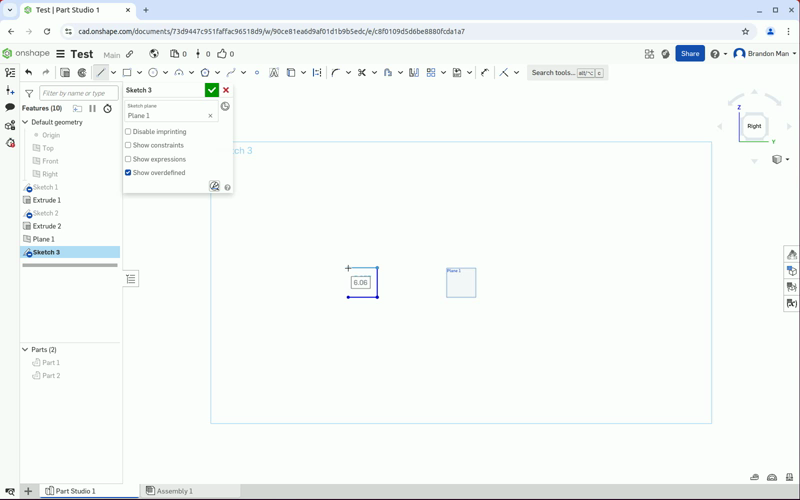
key_up(shift)
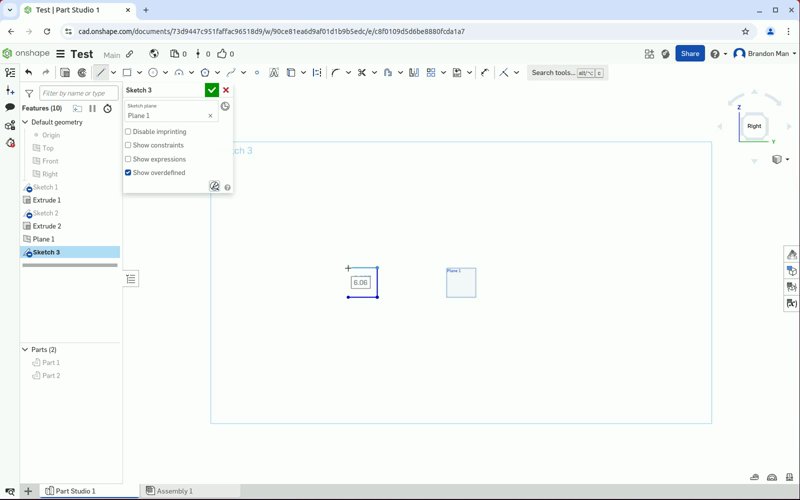
mouse_move(378, 267)
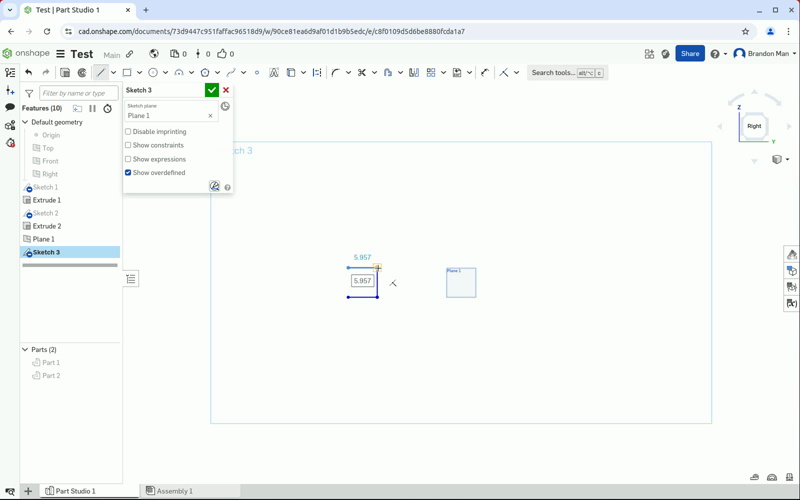
key_down(shift)
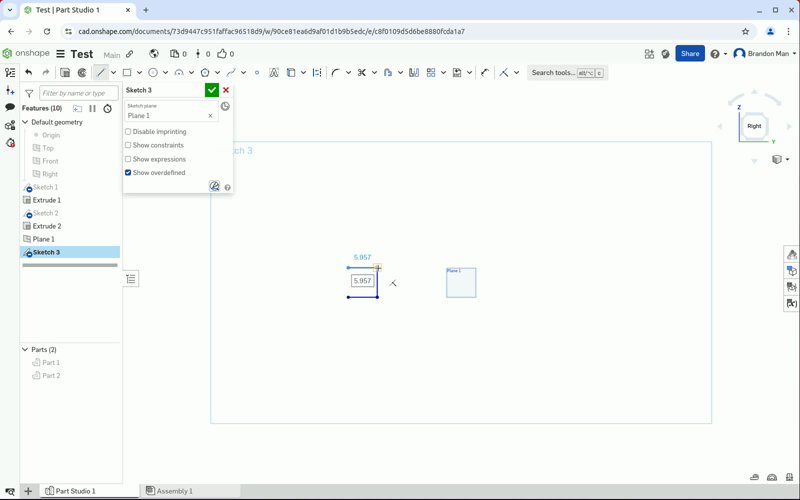
mouse_move(348, 297)
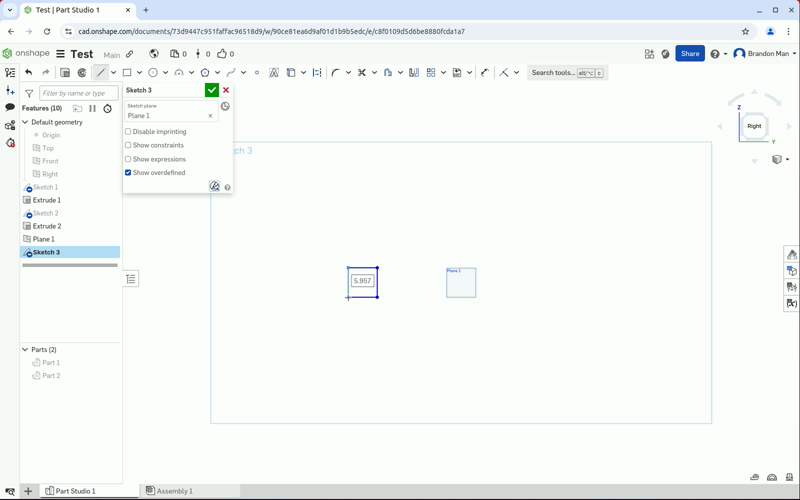
key_up(shift)
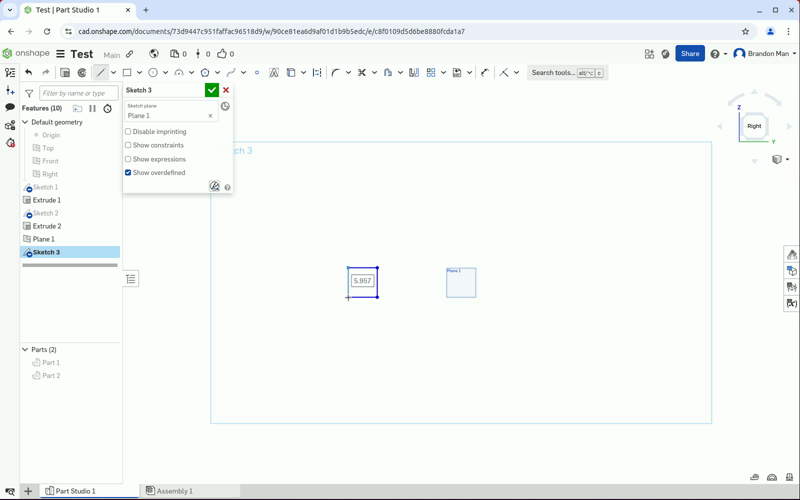
click(348, 297)
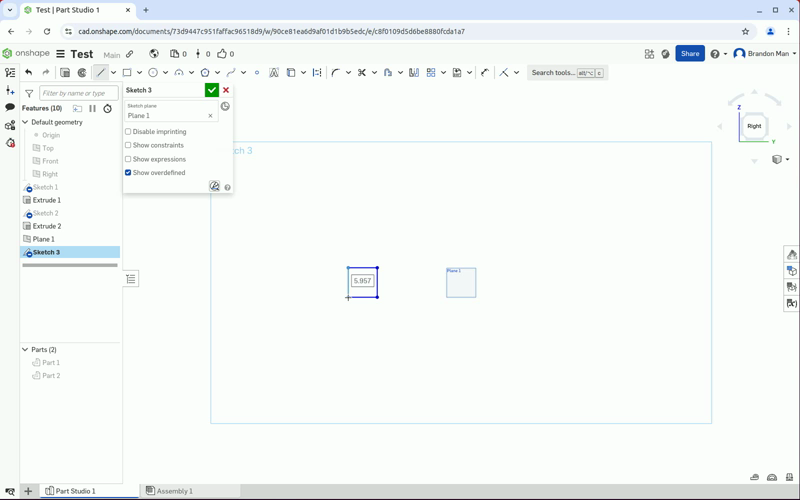
key(esc)
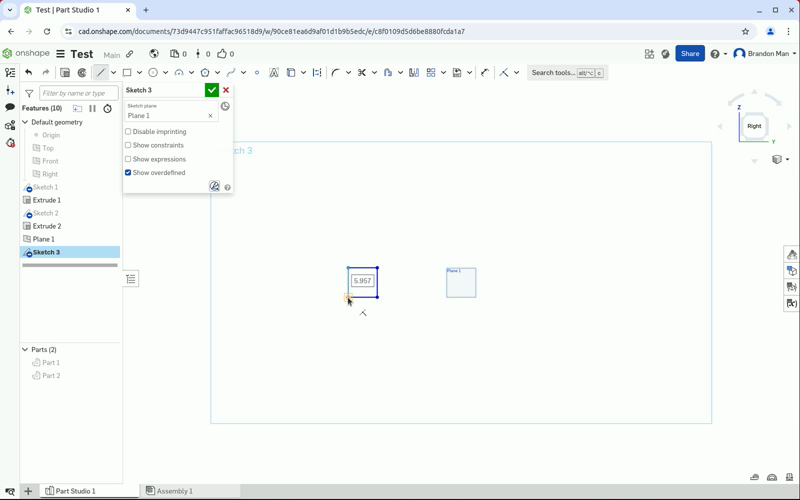
mouse_move(369, 288)
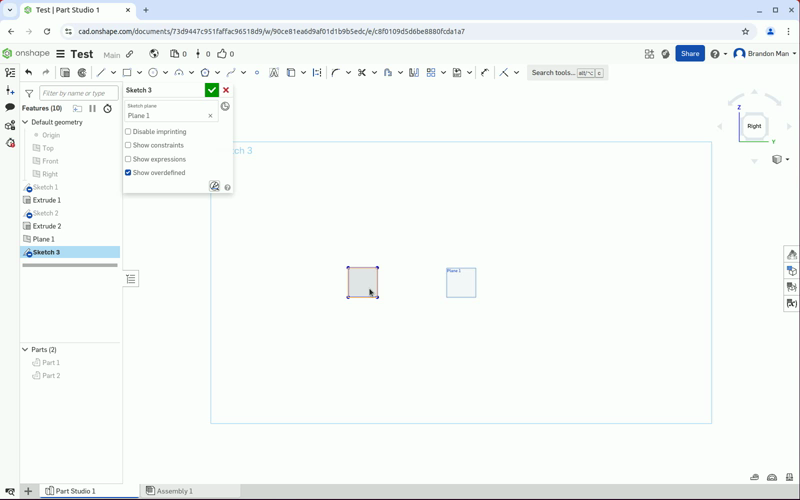
scroll(6)
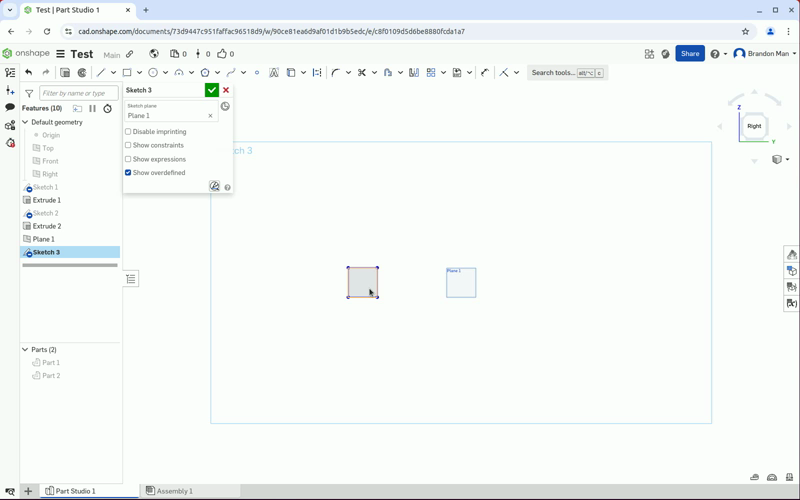
scroll(6)
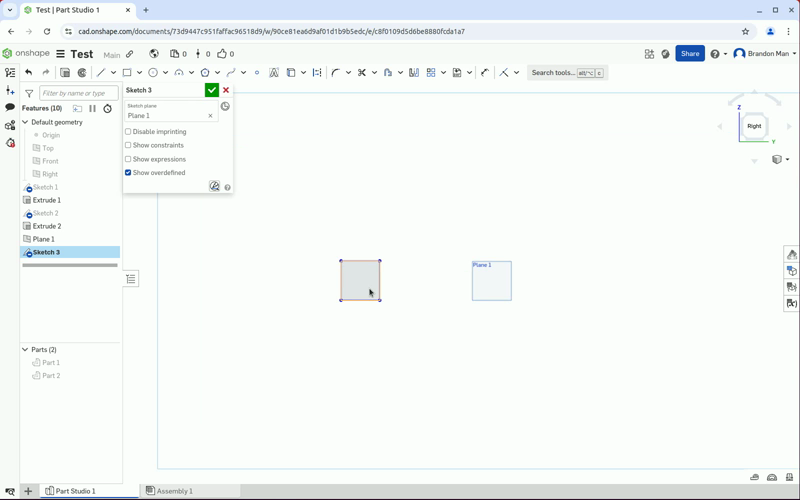
scroll(6)
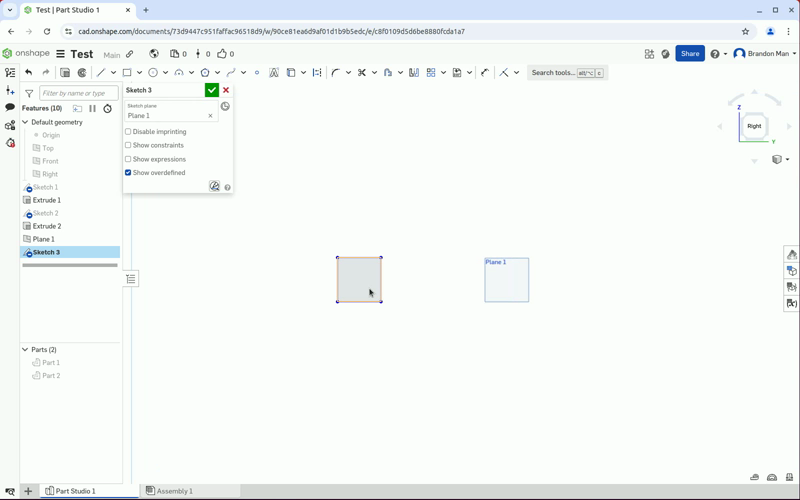
scroll(6)
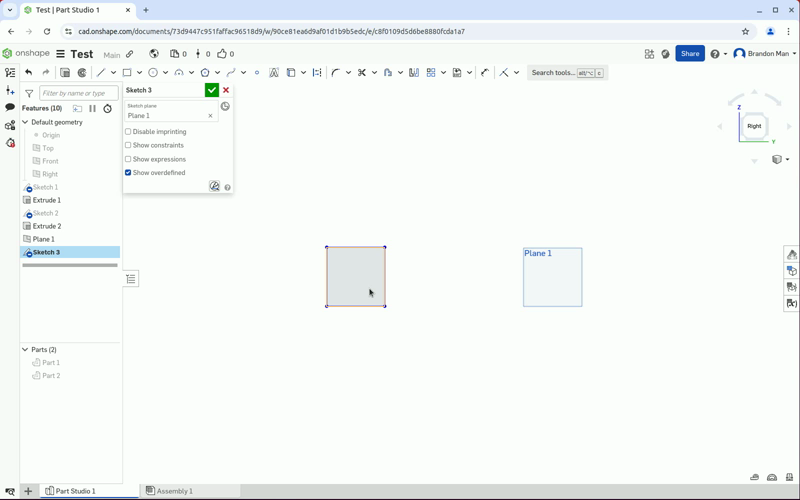
scroll(6)
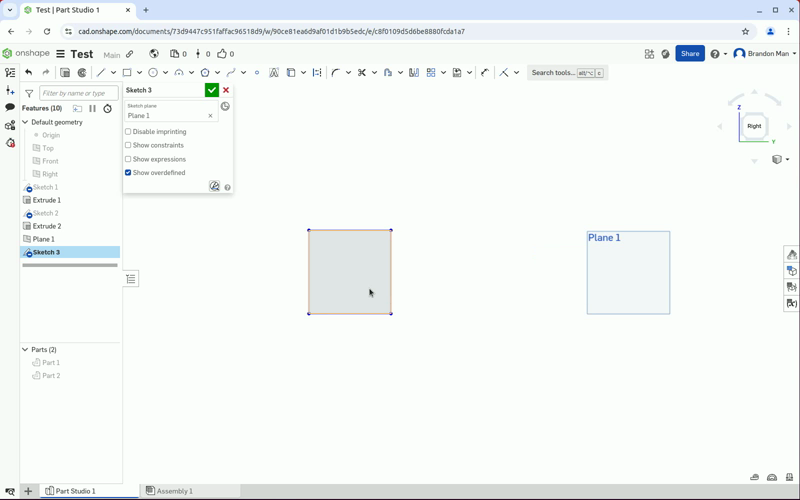
scroll(6)
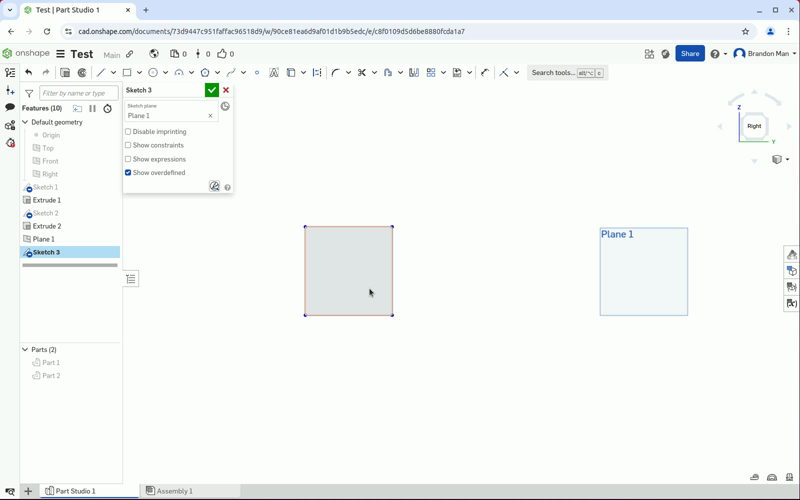
scroll(6)
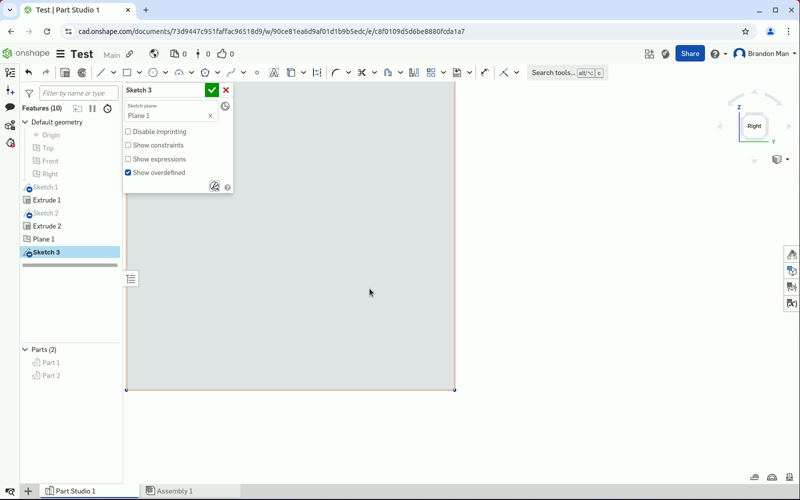
click(369, 288)
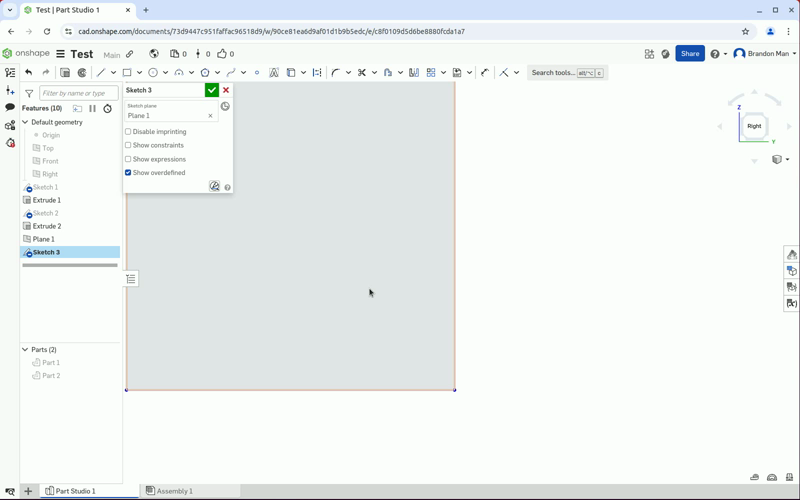
scroll(-6)
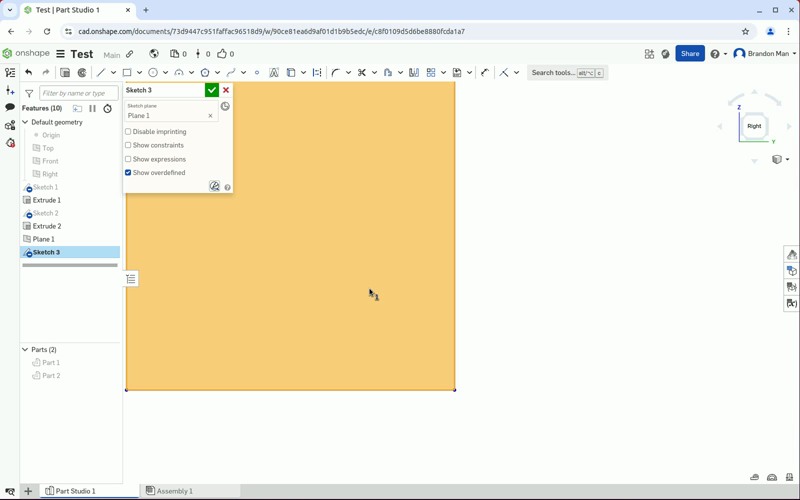
scroll(-6)
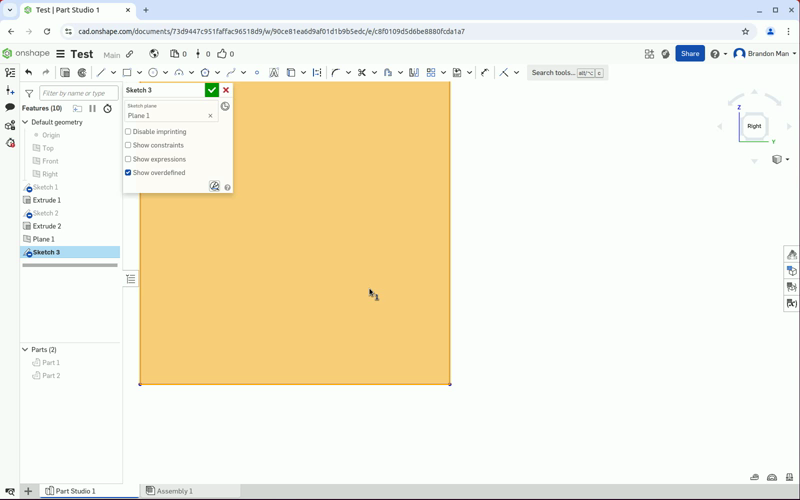
scroll(-6)
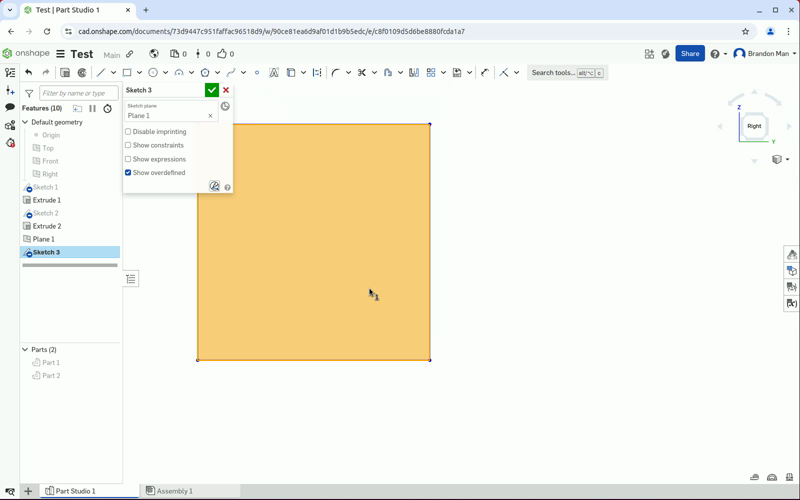
scroll(-6)
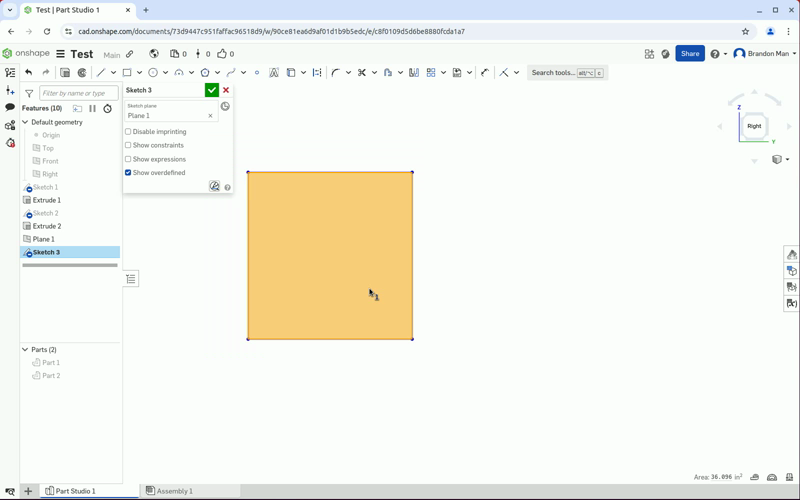
scroll(-6)
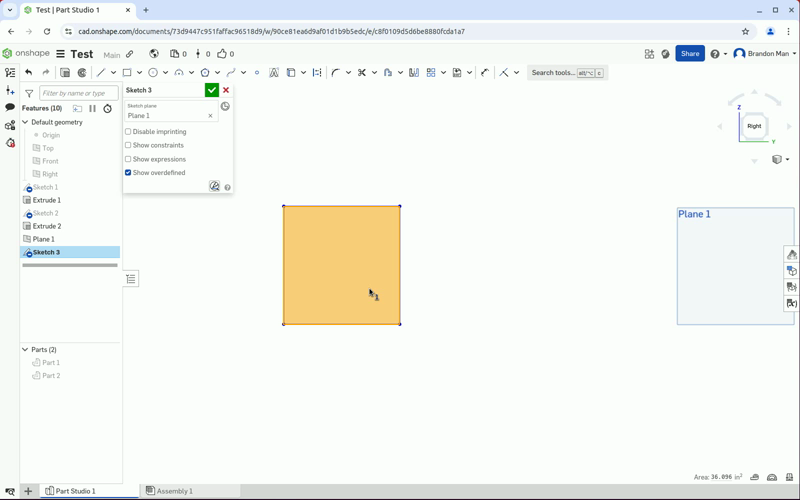
scroll(-6)
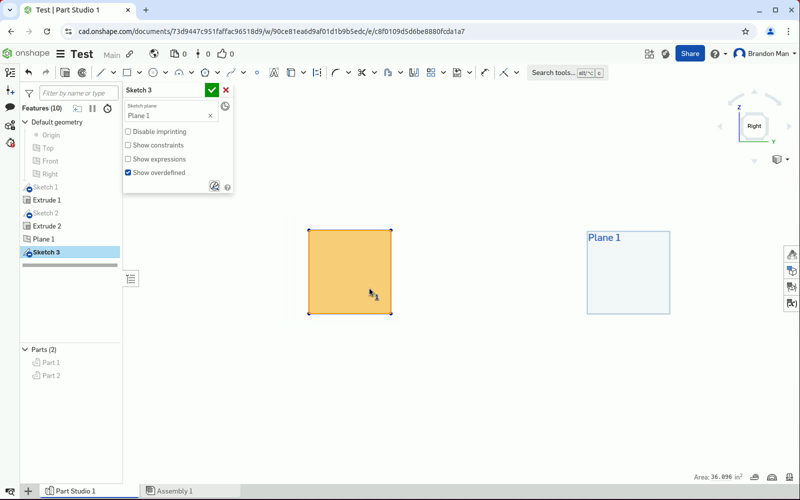
scroll(-6)
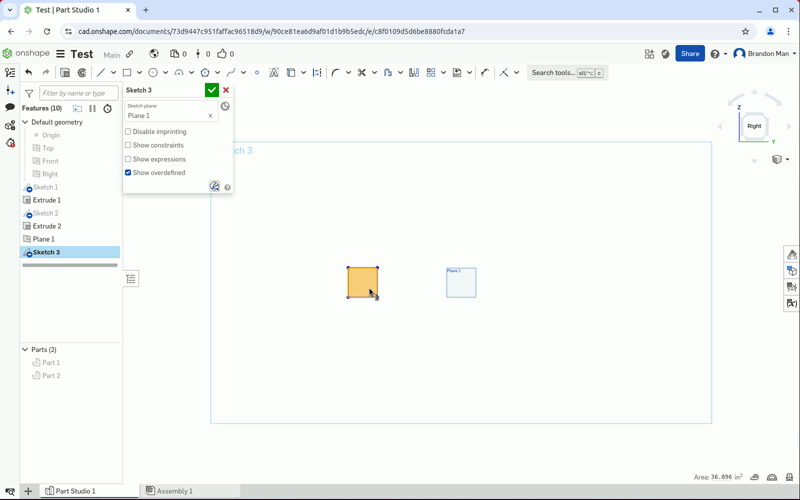
mouse_move(73, 352)
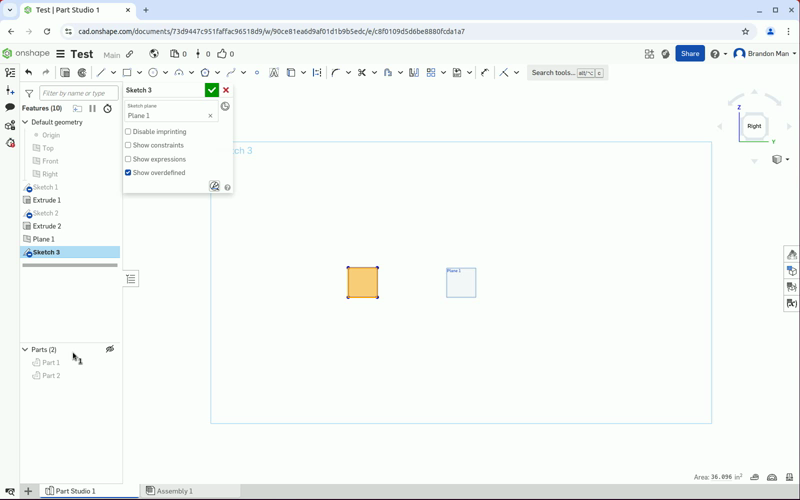
key(shift+y)
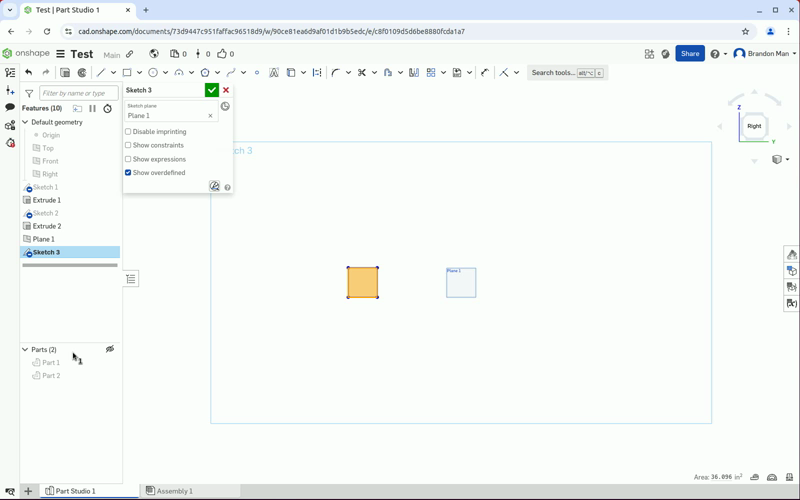
key(shift+e)
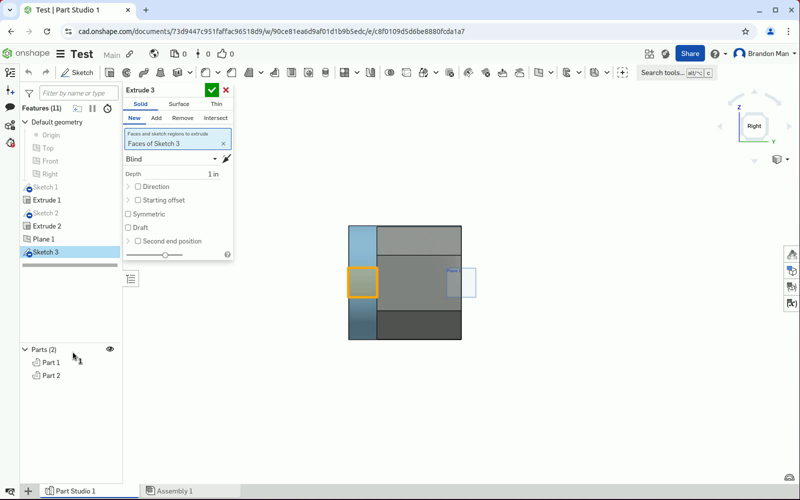
mouse_move(143, 106)
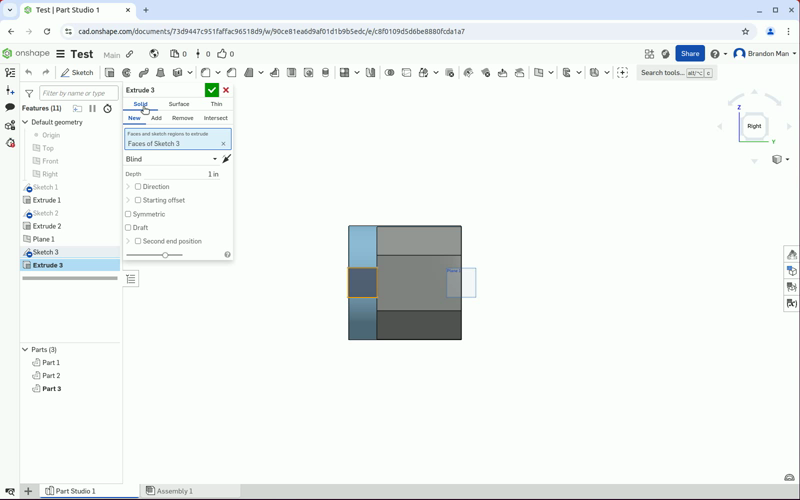
click(143, 106)
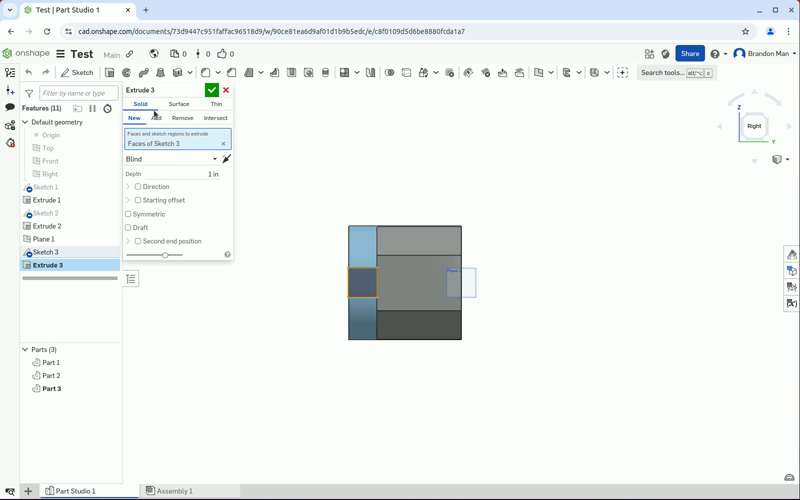
mouse_move(186, 120)
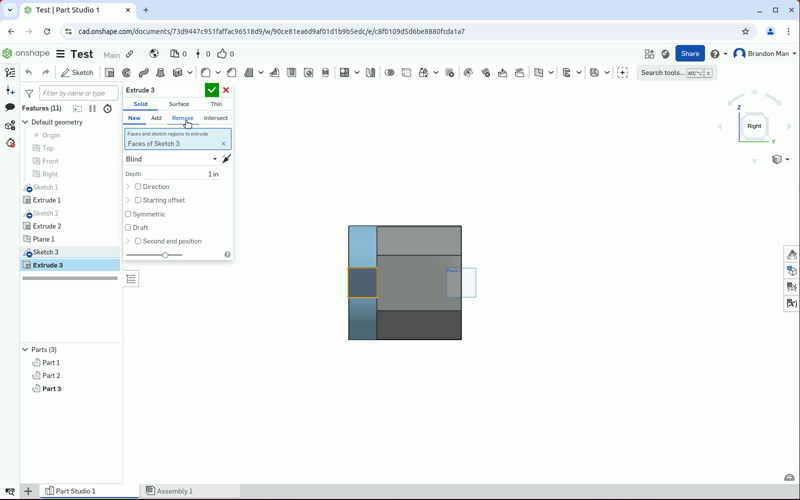
click(186, 120)
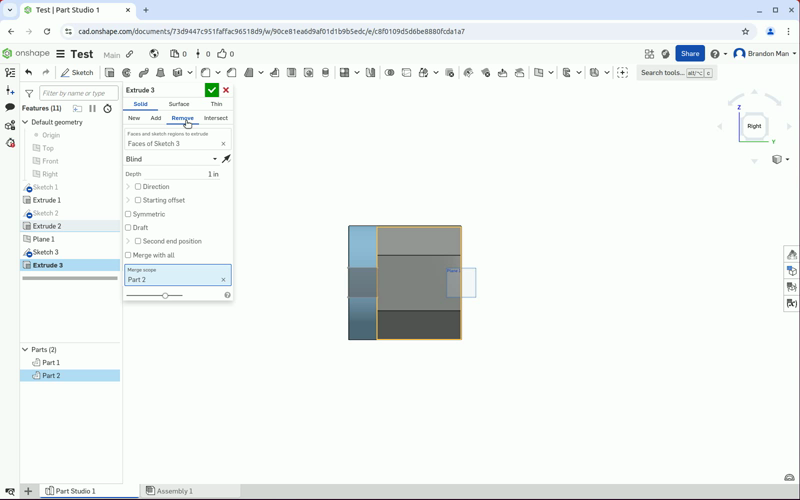
key(tab, 4)
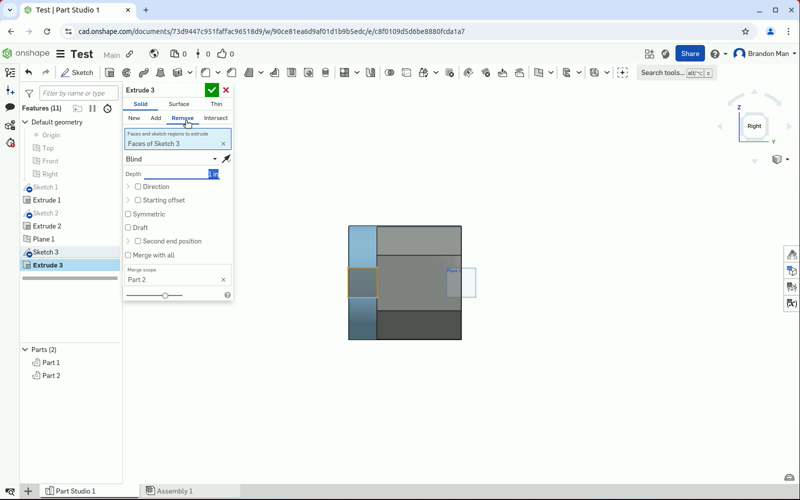
text(30.811)
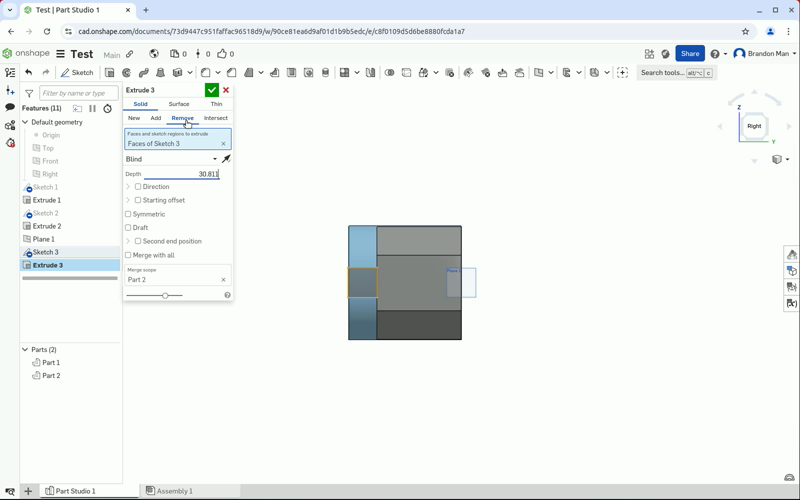
key(tab, 6)
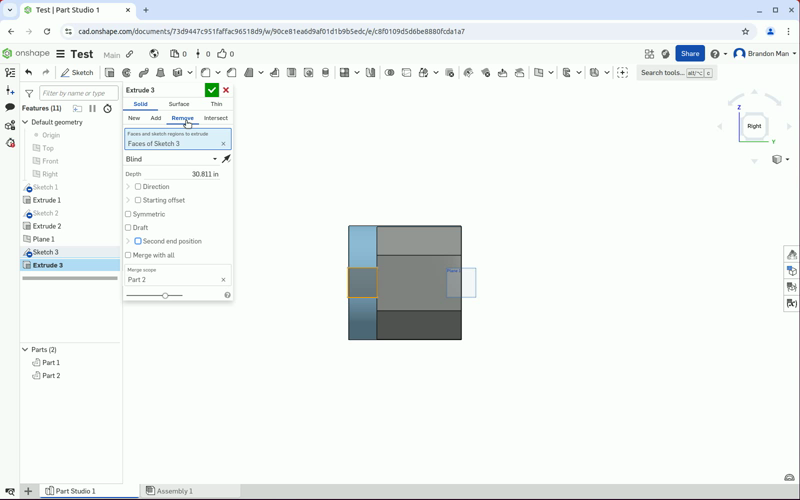
key(space)
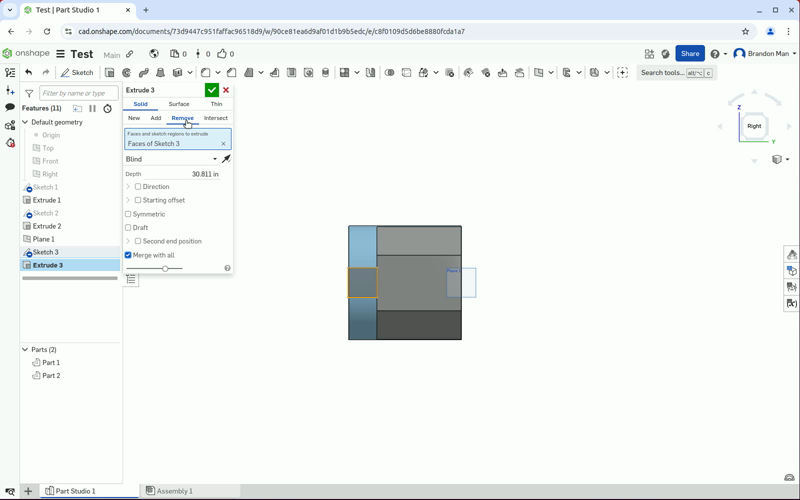
key(enter)
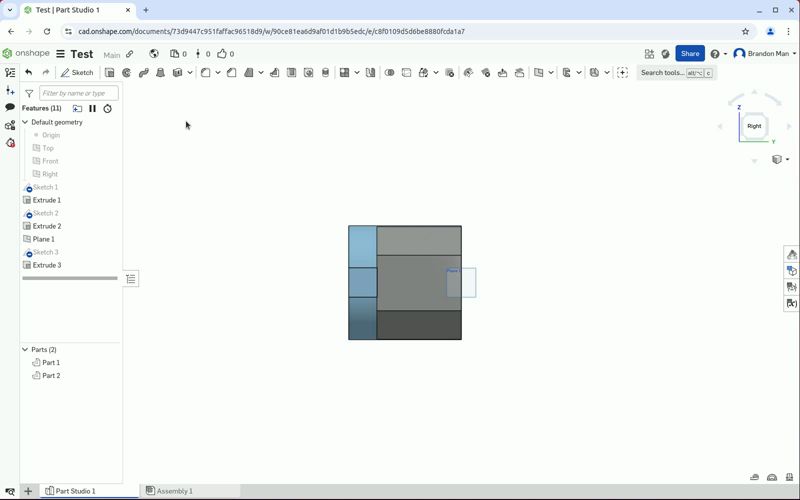
key(shift+h)
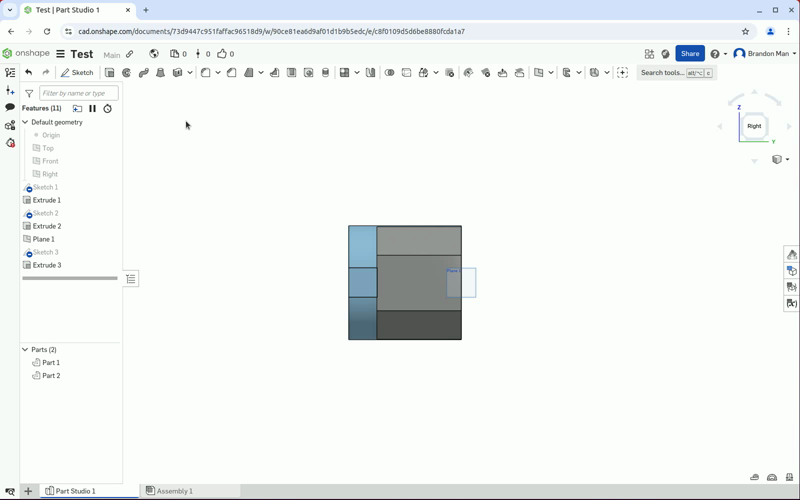
key(shift+h)
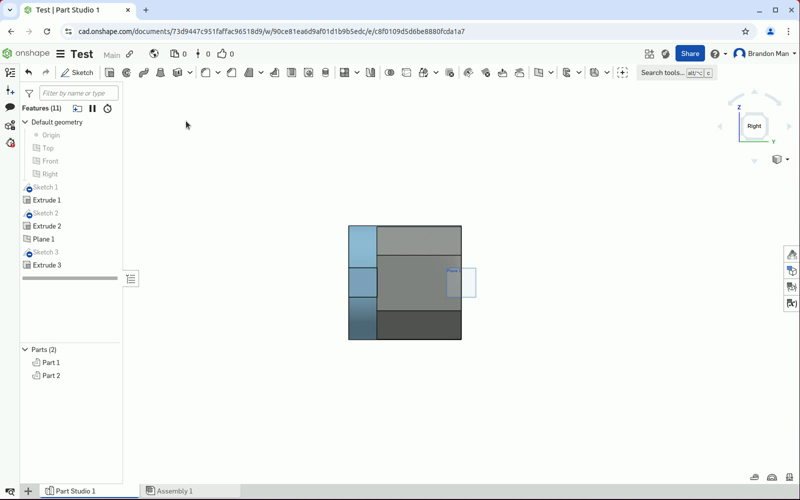
mouse_move(73, 189)
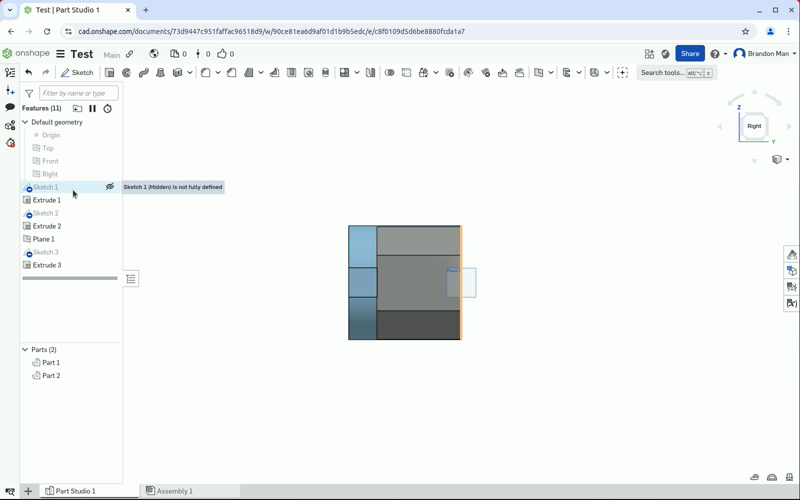
click(73, 189)
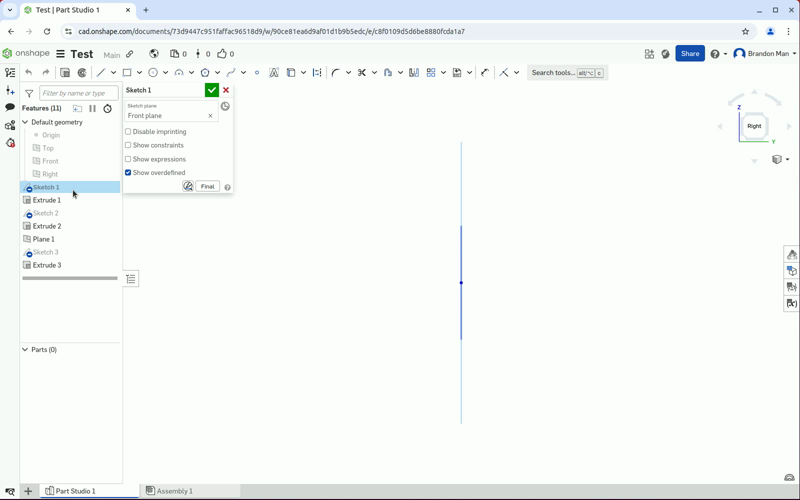
mouse_move(229, 92)
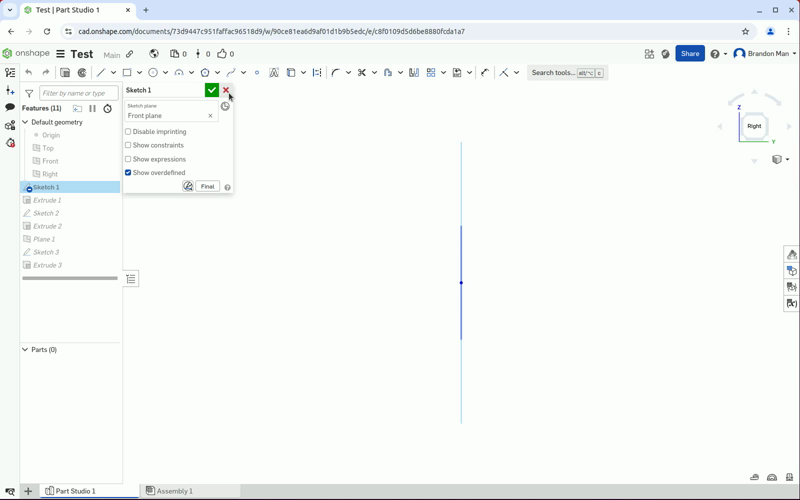
click(229, 92)
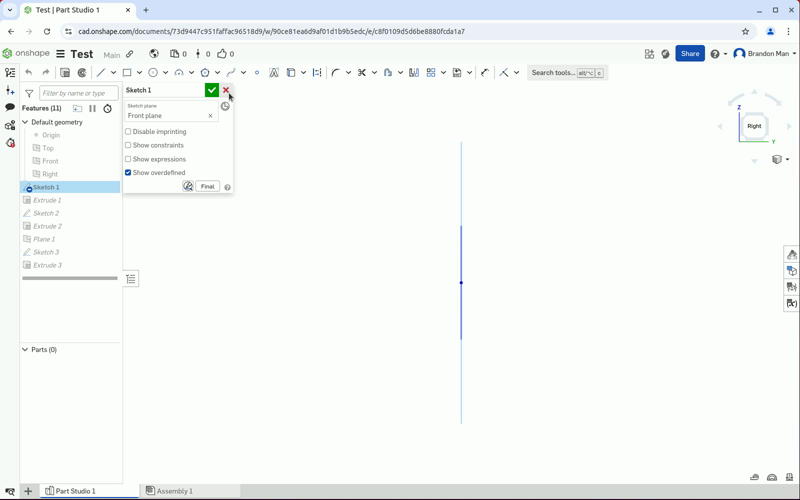
key(shift+s)
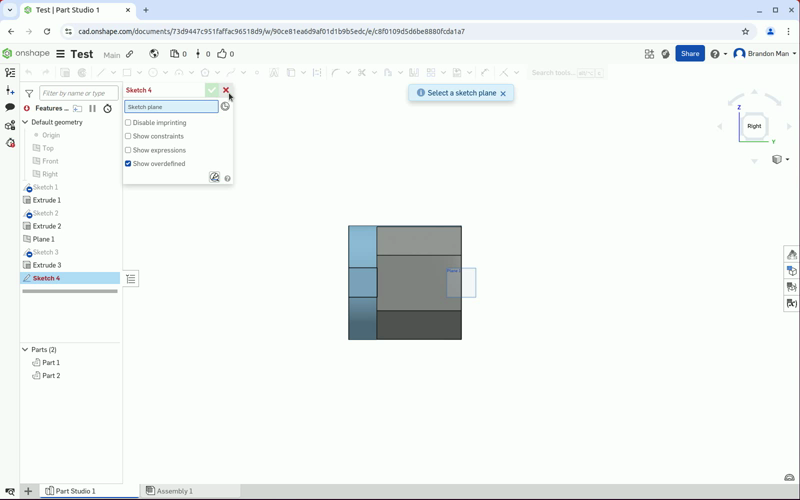
mouse_move(73, 241)
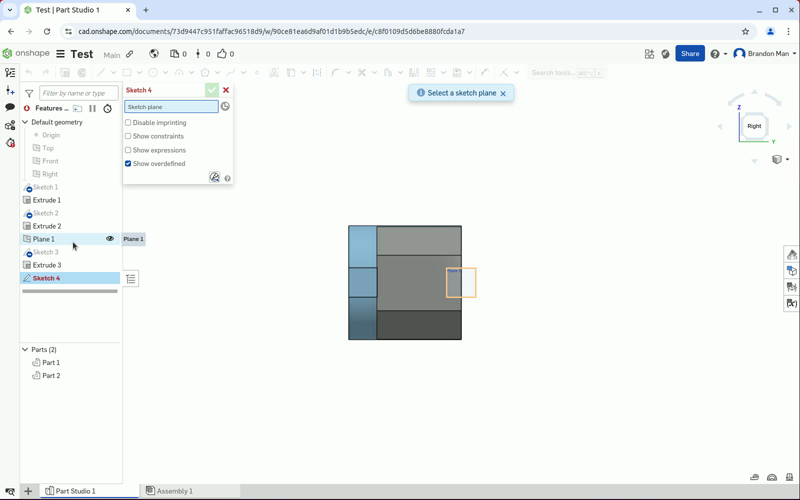
click(73, 241)
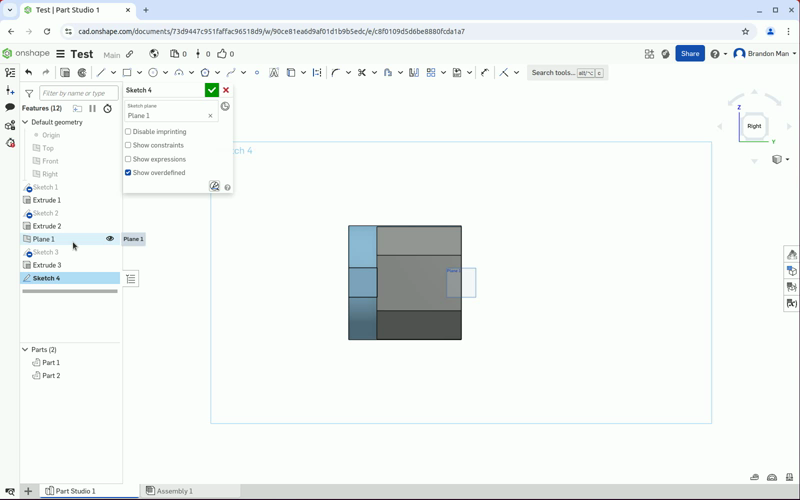
mouse_move(73, 352)
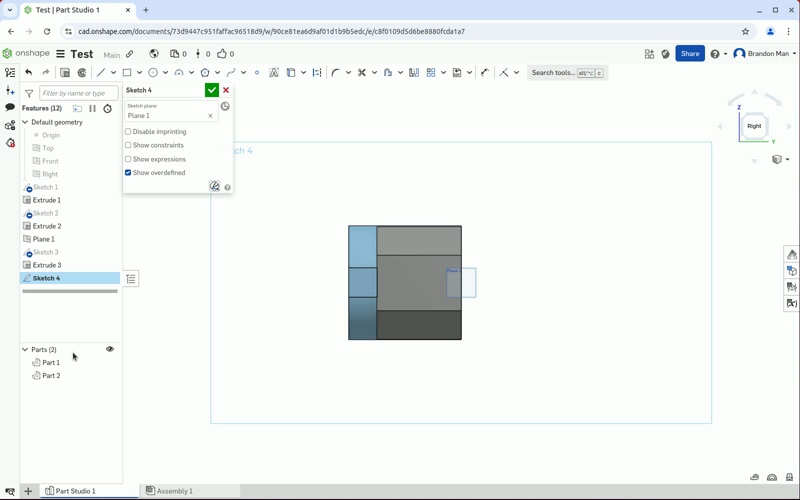
key(y)
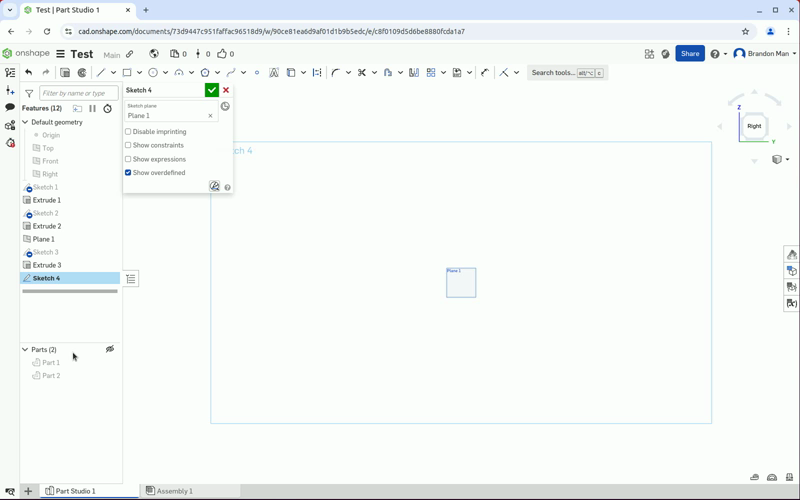
key(l)
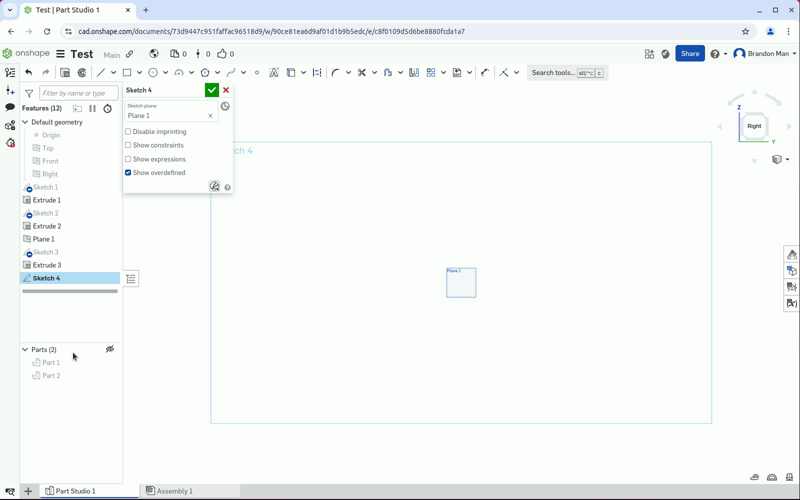
key_down(shift)
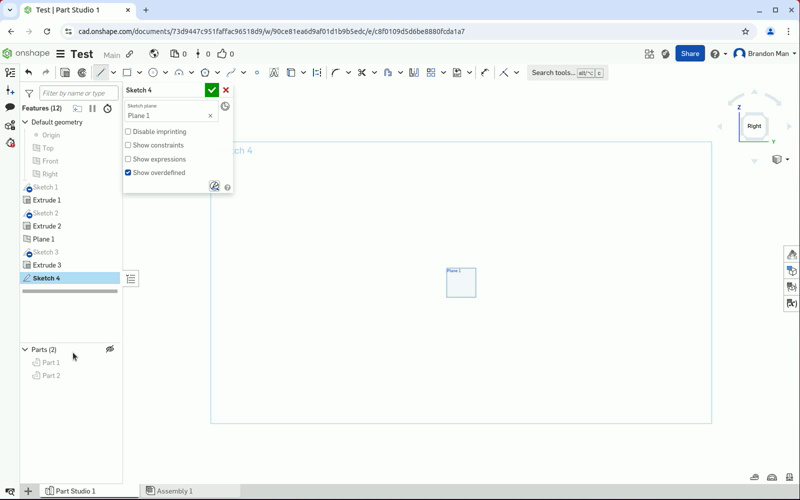
mouse_move(376, 297)
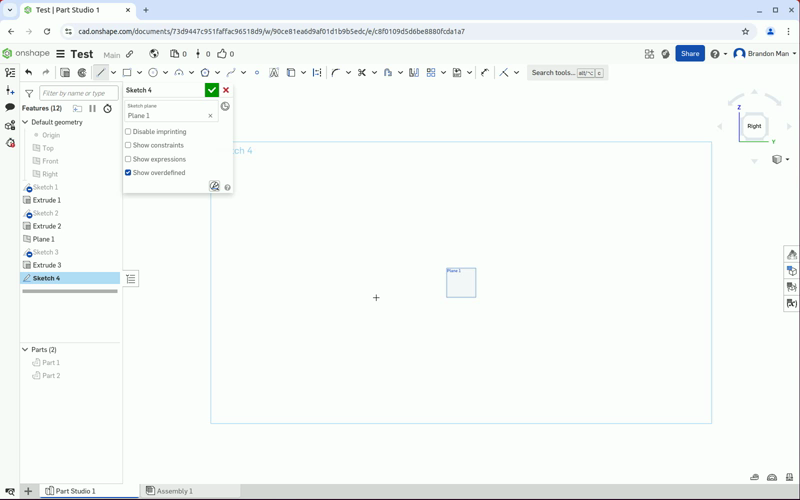
click(376, 297)
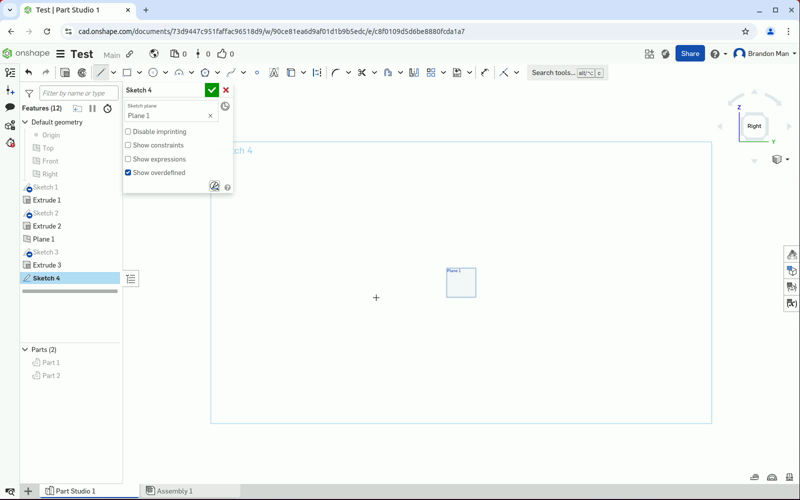
key_up(shift)
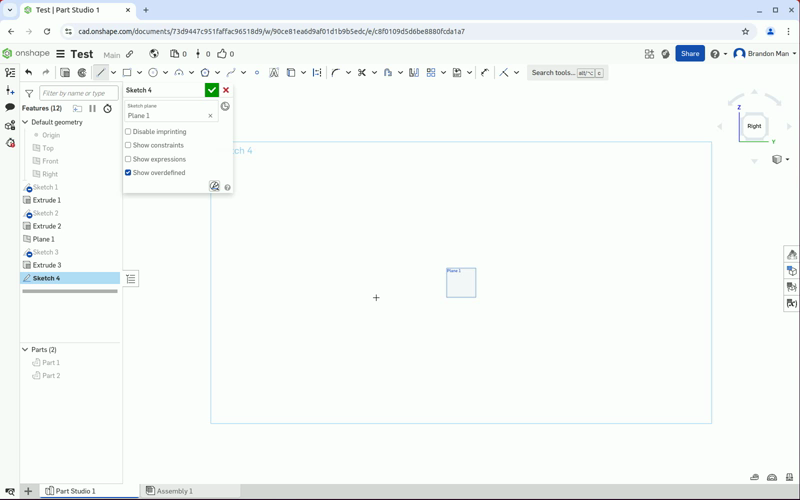
key_down(shift)
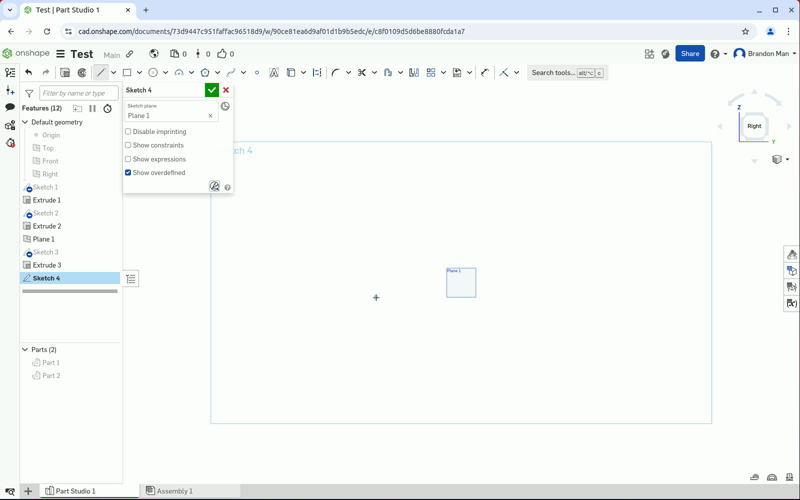
mouse_move(406, 297)
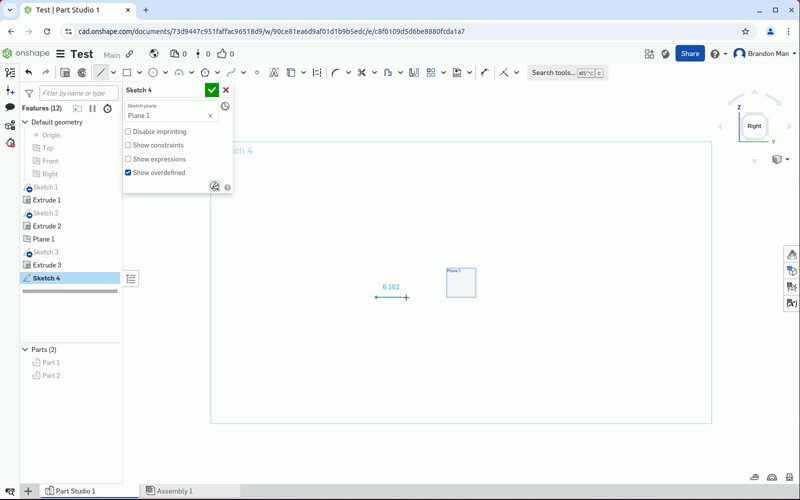
mouse_move(405, 297)
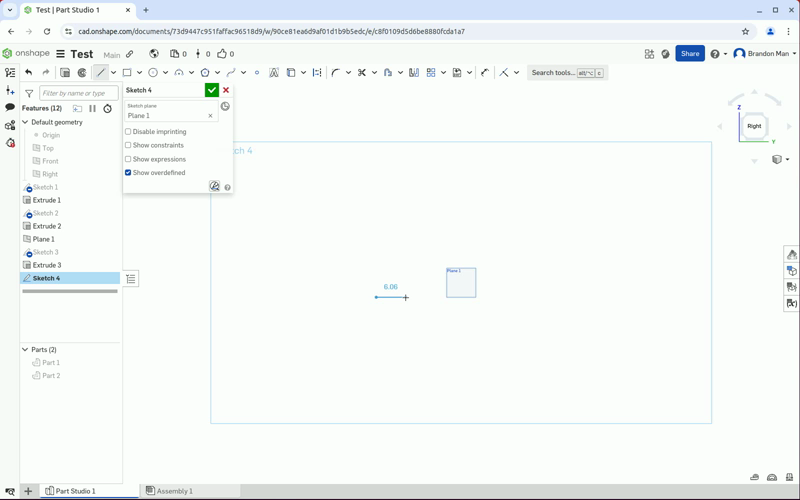
click(405, 297)
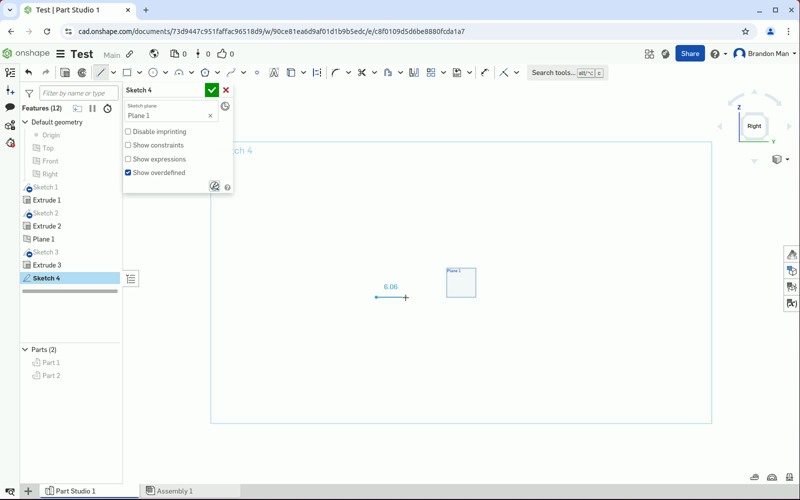
key_up(shift)
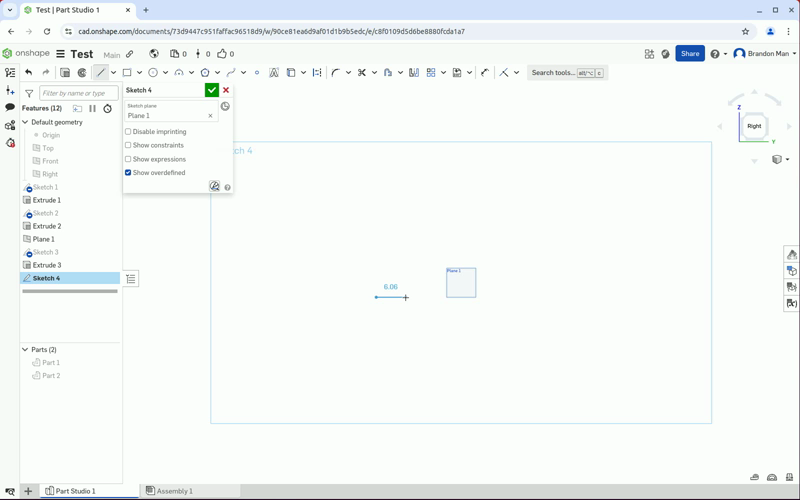
key_down(shift)
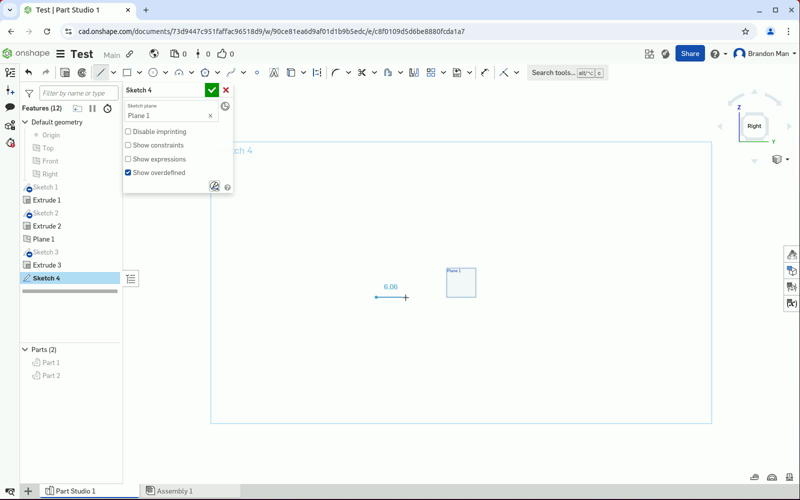
mouse_move(435, 297)
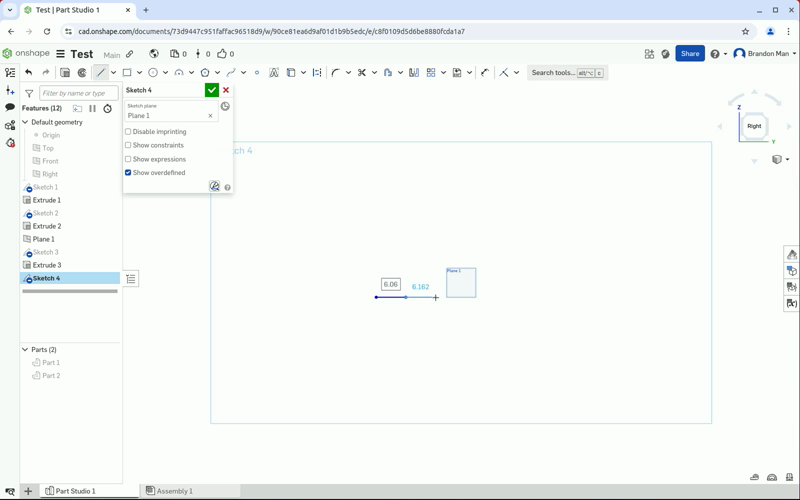
mouse_move(405, 267)
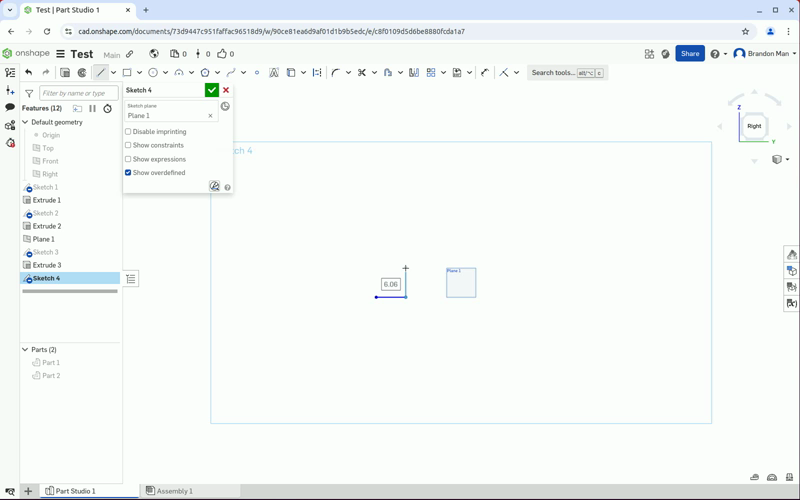
click(405, 267)
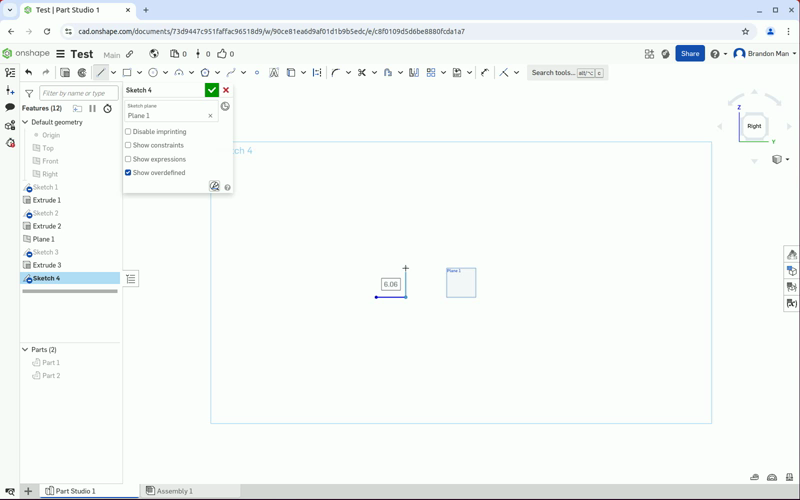
key_up(shift)
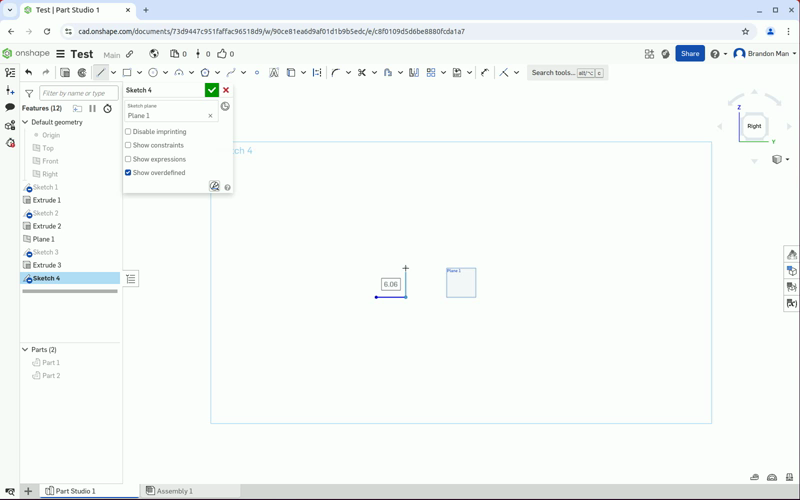
key_down(shift)
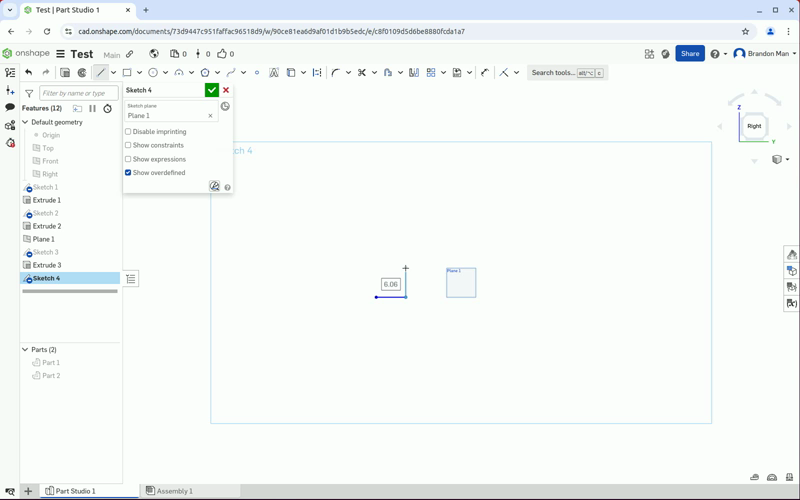
mouse_move(435, 267)
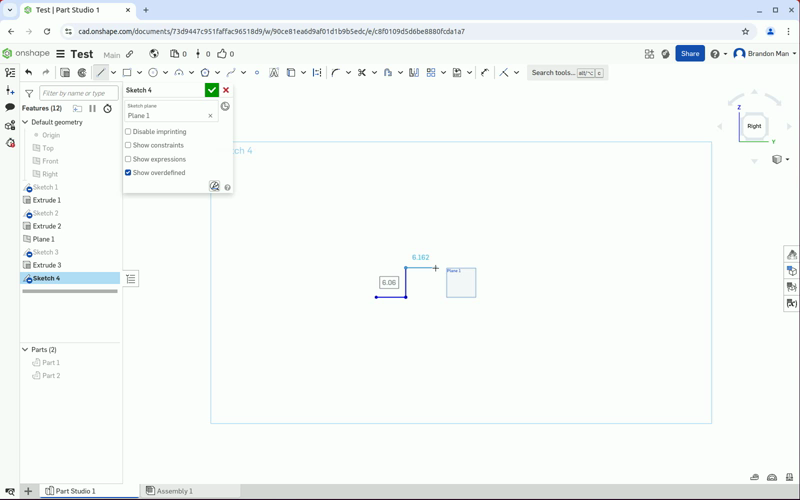
mouse_move(376, 267)
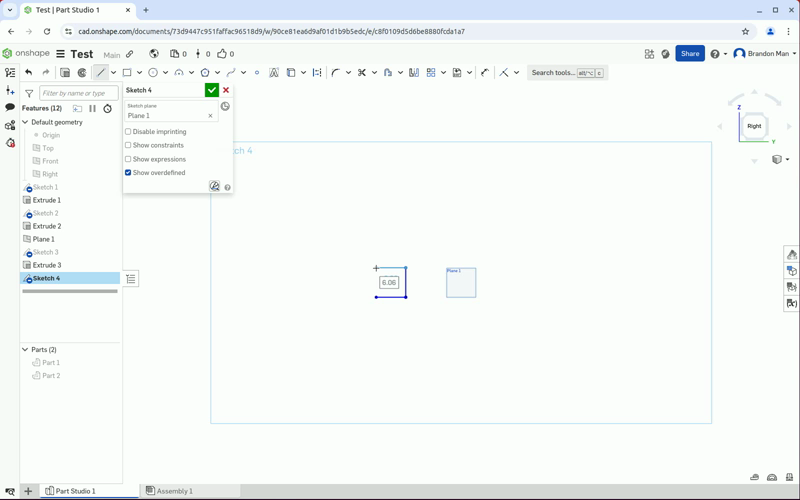
click(376, 267)
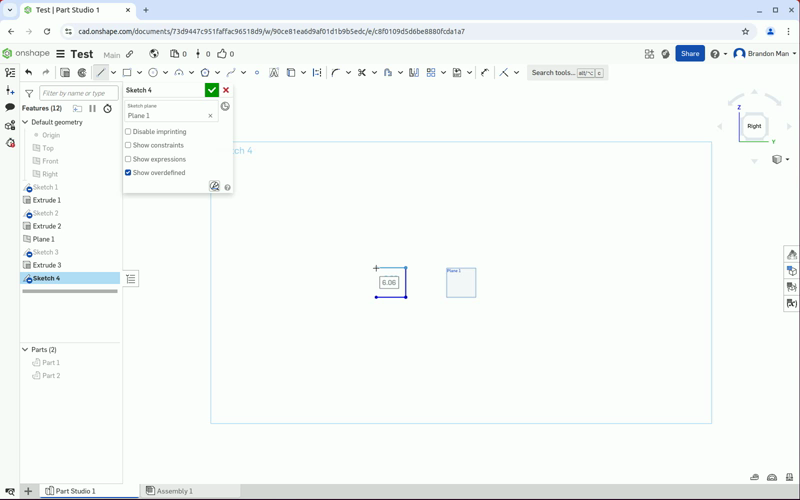
key_up(shift)
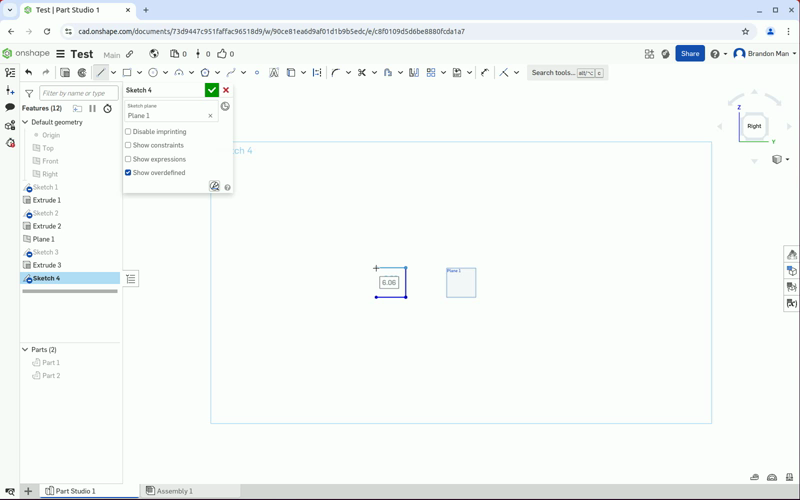
mouse_move(406, 267)
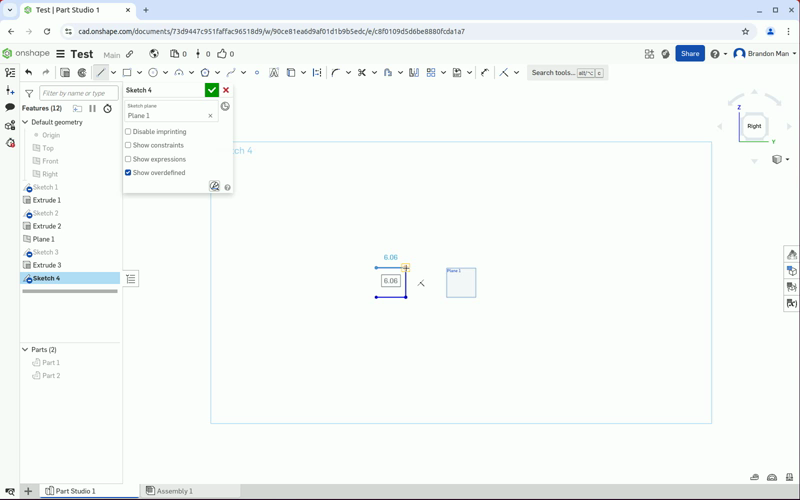
key_down(shift)
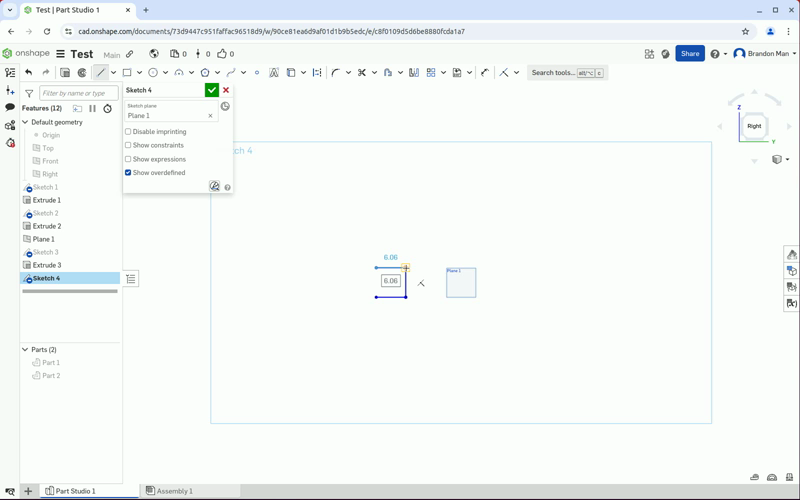
mouse_move(376, 297)
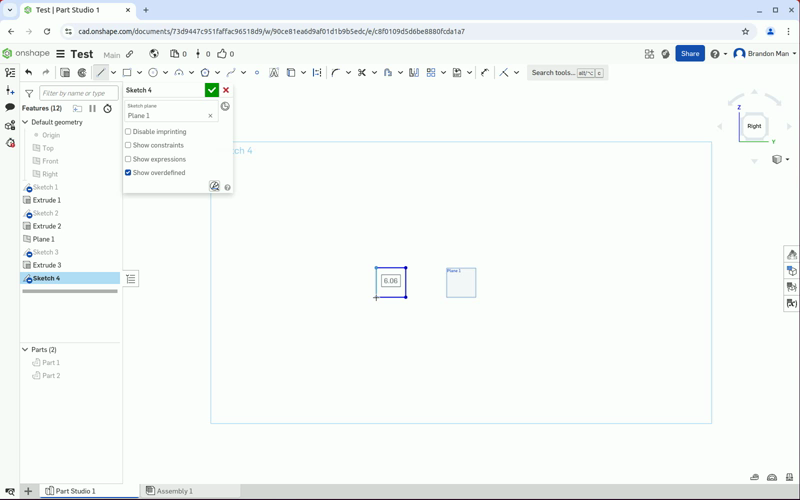
key_up(shift)
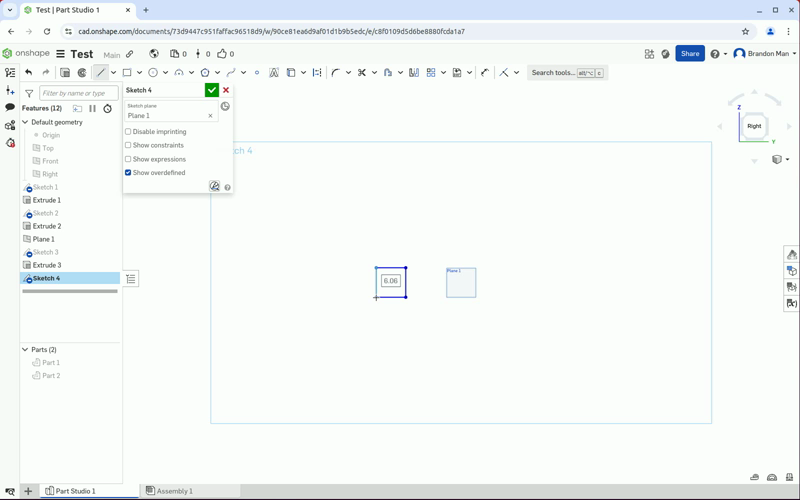
click(376, 297)
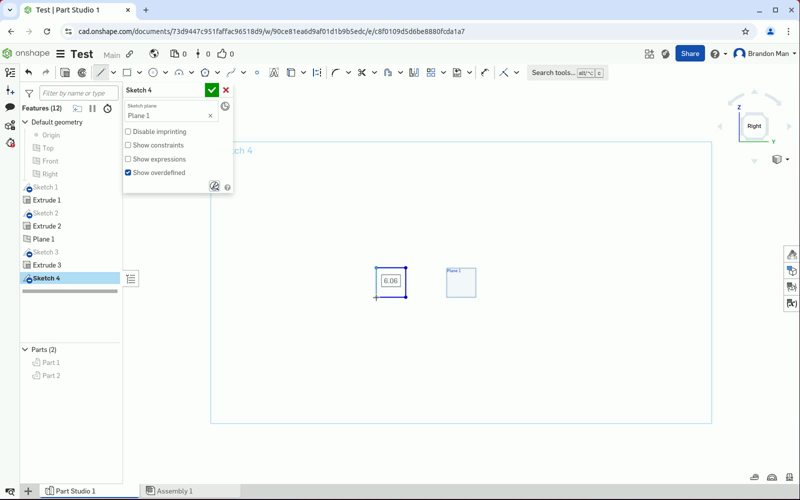
key(esc)
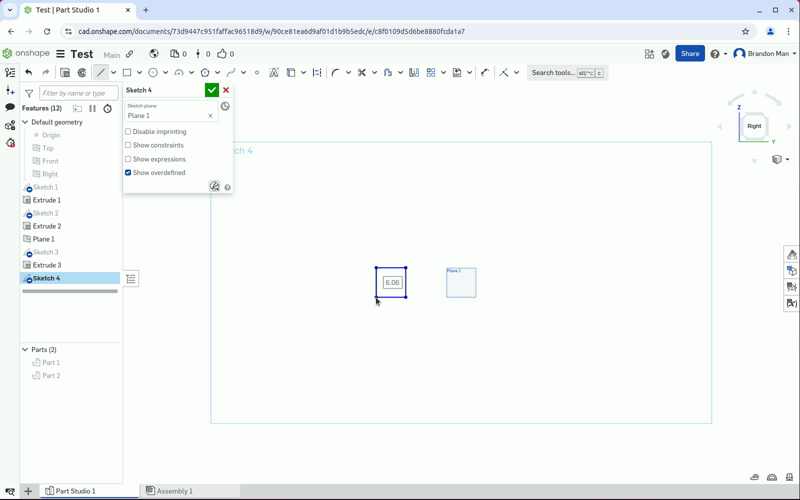
mouse_move(378, 292)
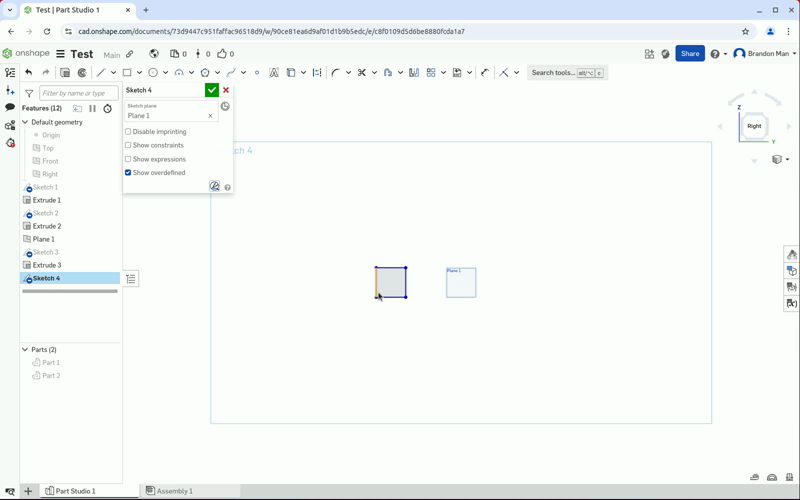
scroll(6)
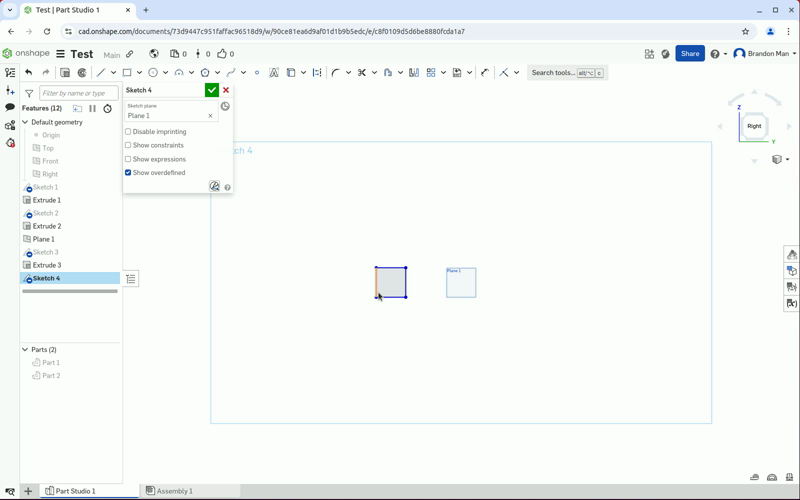
scroll(6)
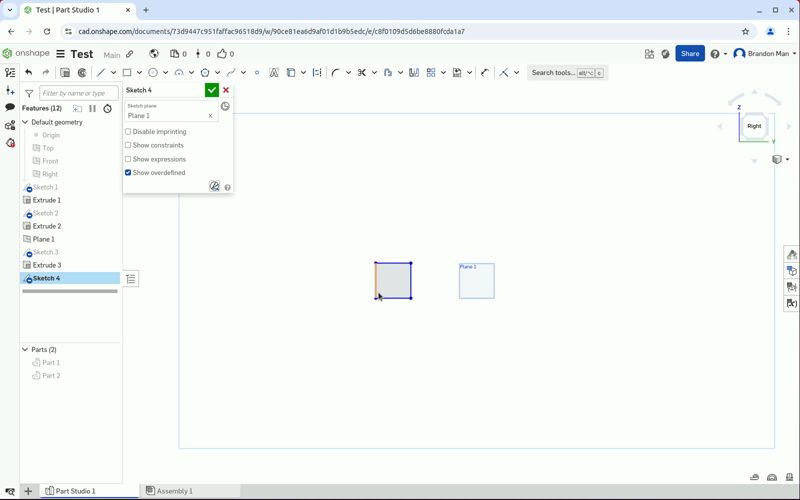
scroll(6)
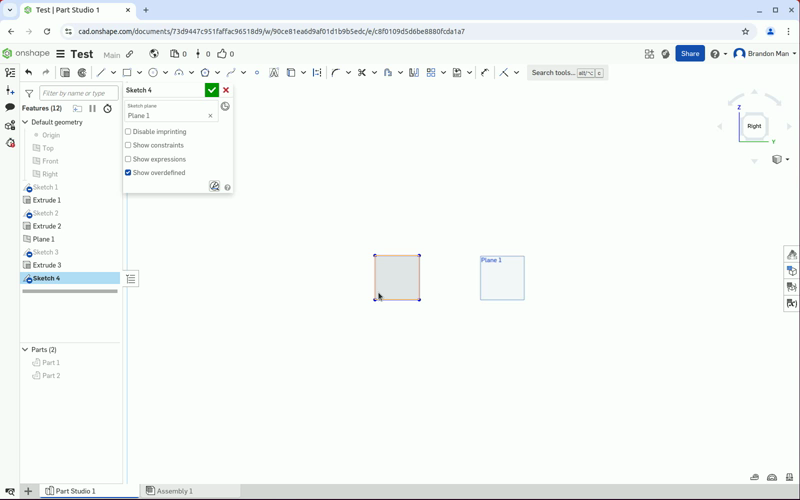
scroll(6)
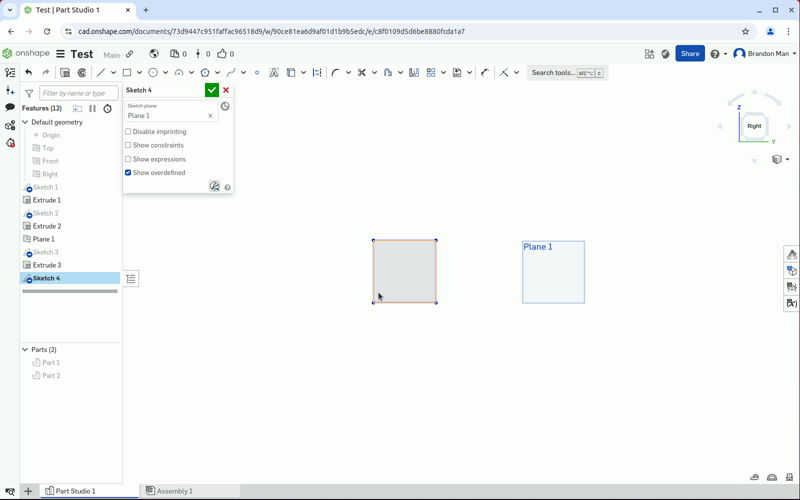
scroll(6)
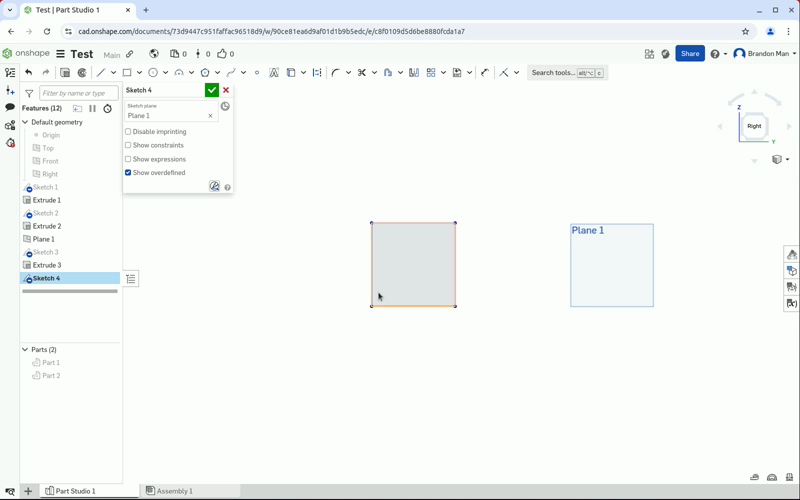
scroll(6)
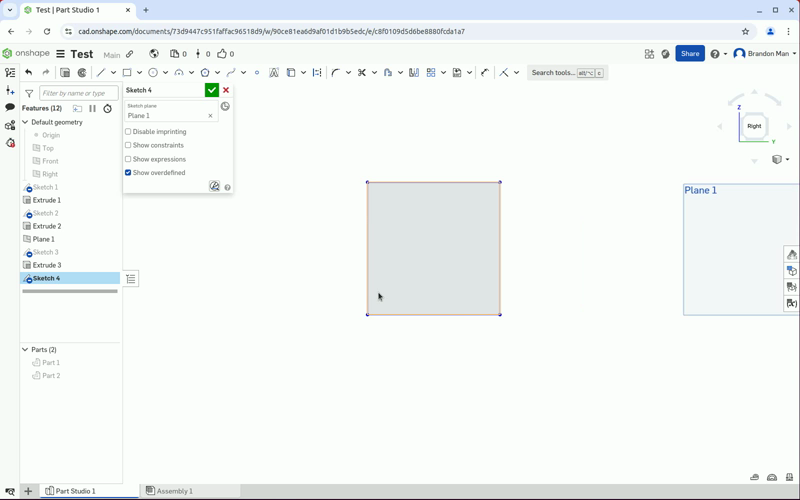
scroll(6)
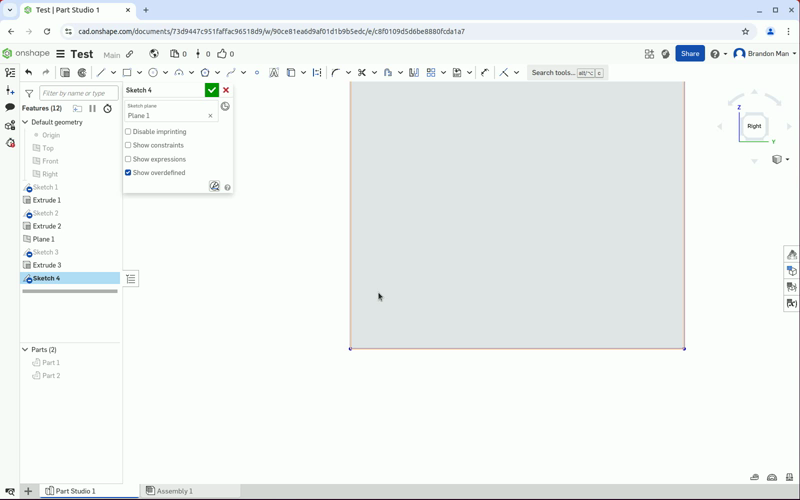
click(378, 292)
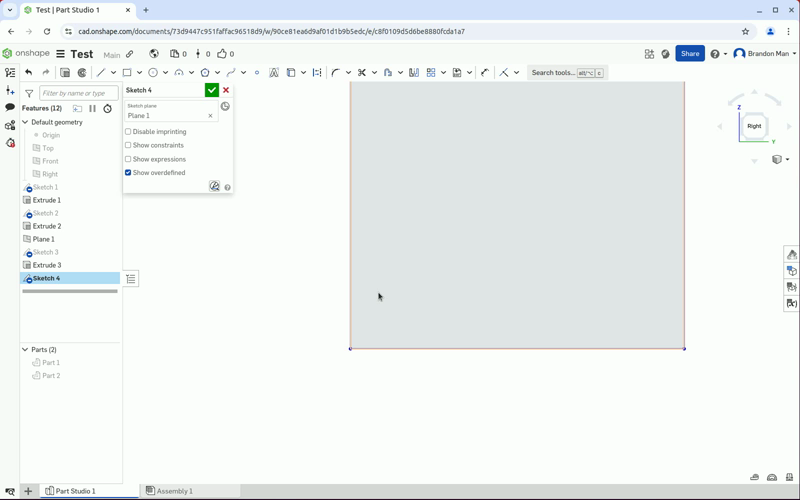
scroll(-6)
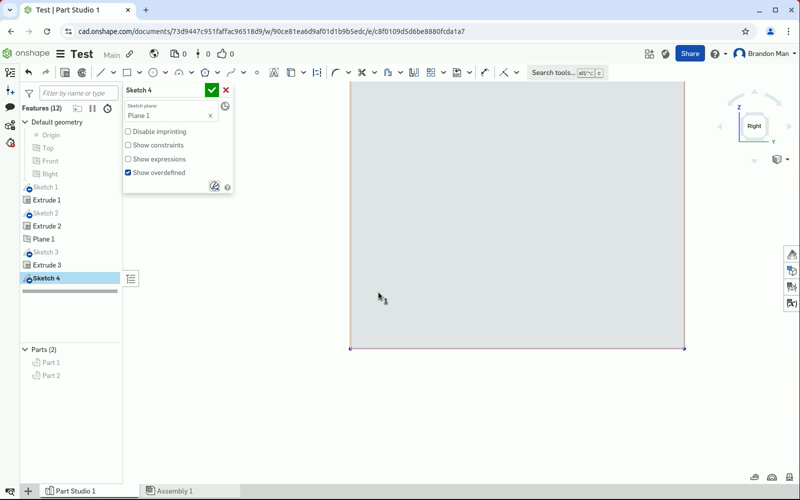
scroll(-6)
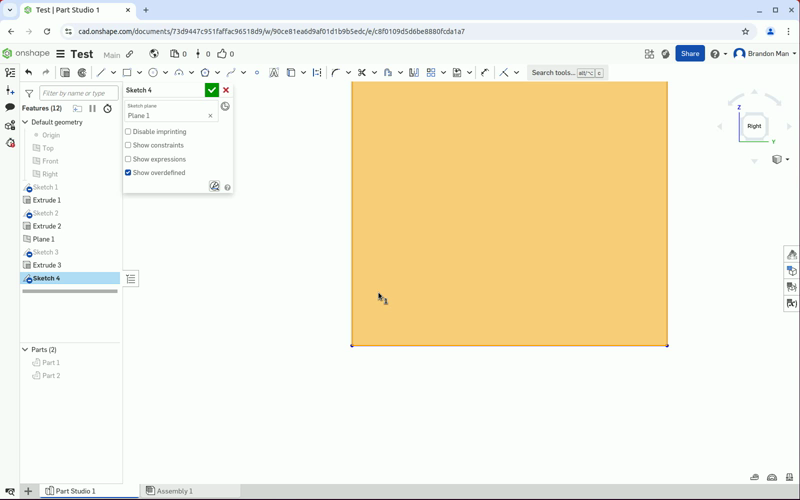
scroll(-6)
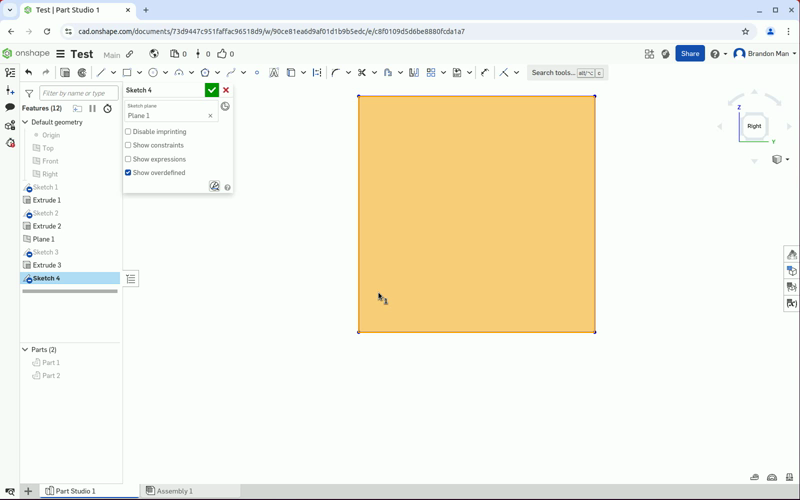
scroll(-6)
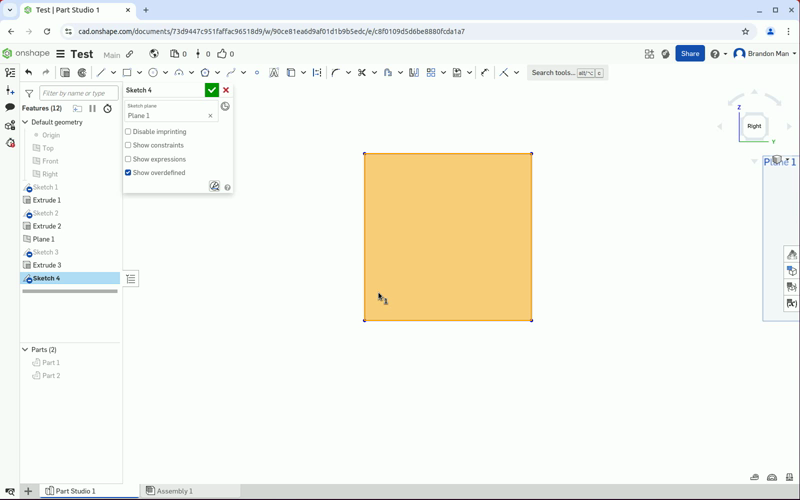
scroll(-6)
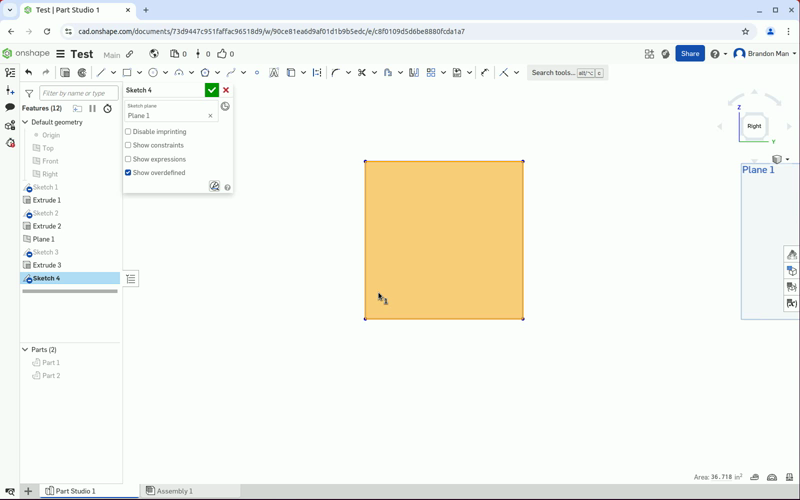
scroll(-6)
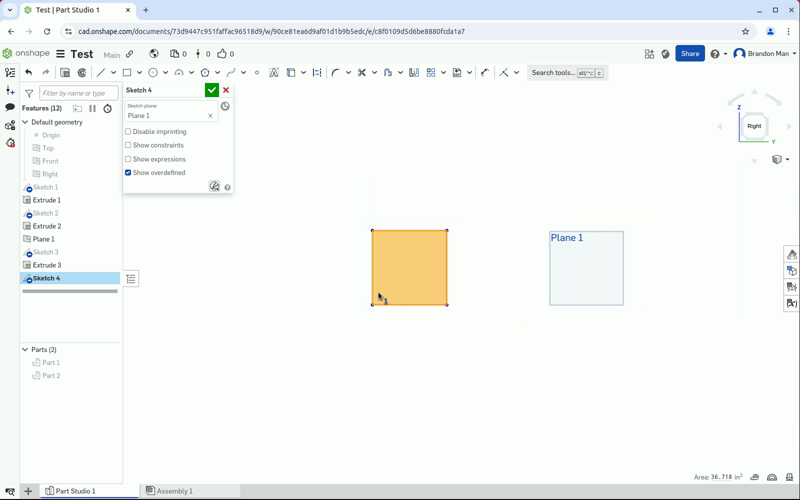
scroll(-6)
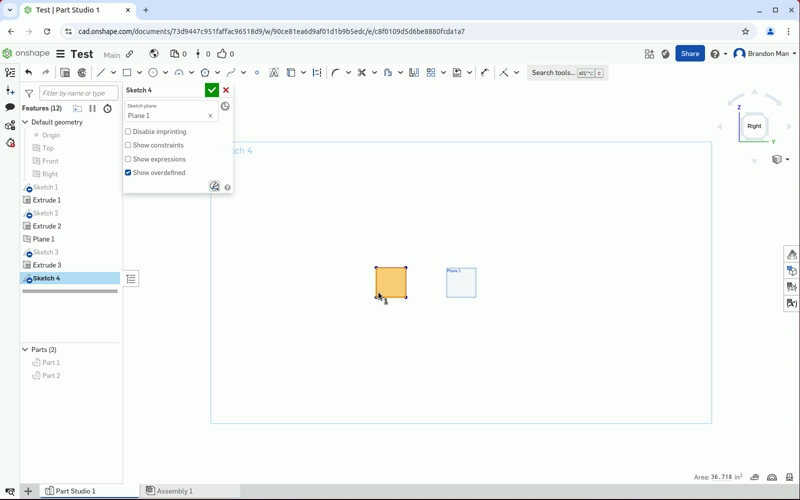
mouse_move(73, 352)
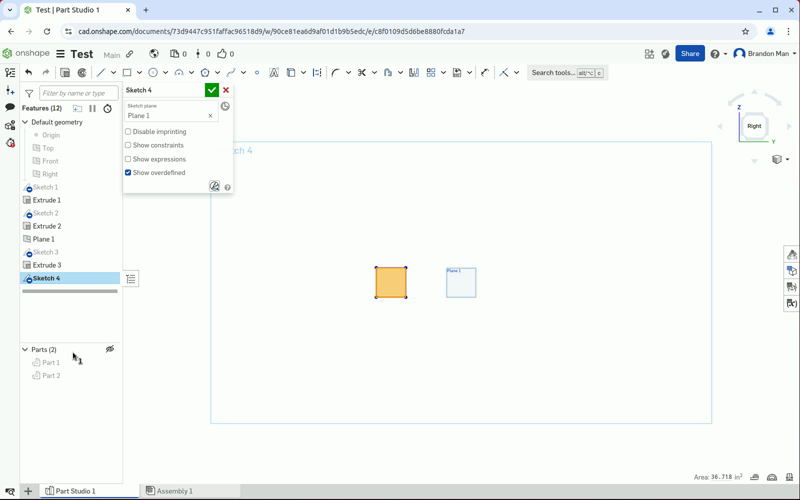
key(shift+y)
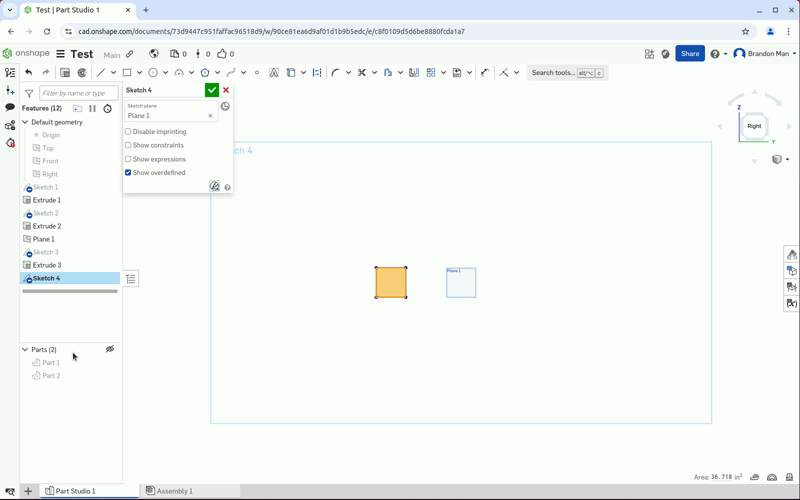
key(shift+e)
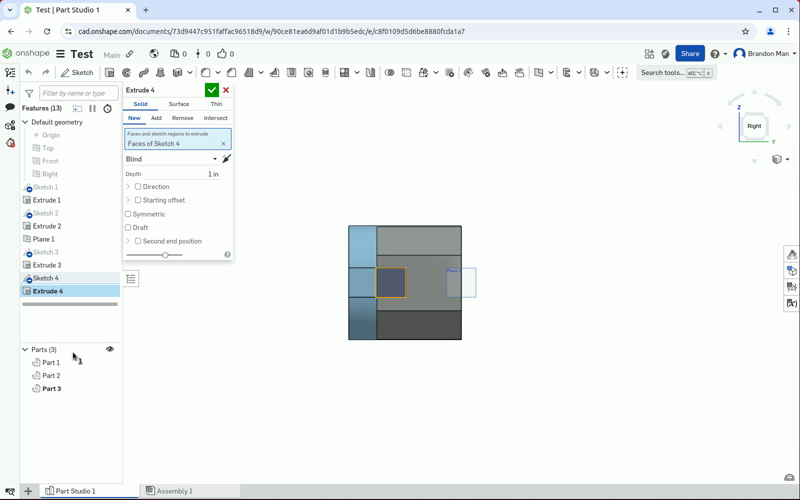
mouse_move(143, 106)
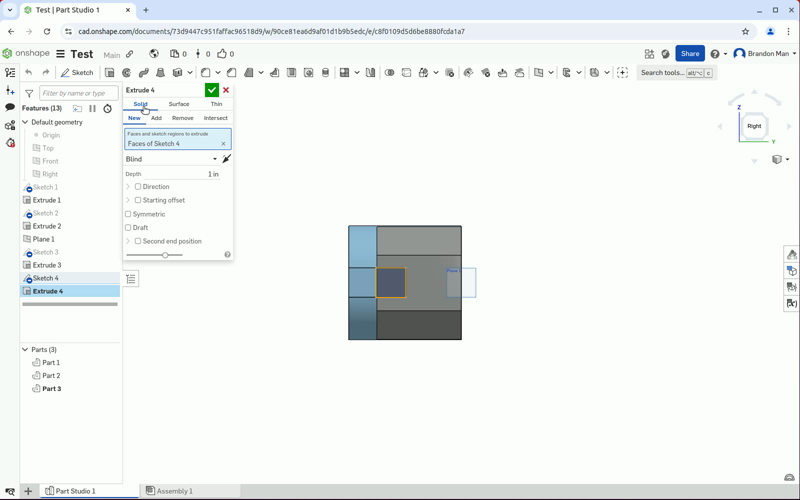
click(143, 106)
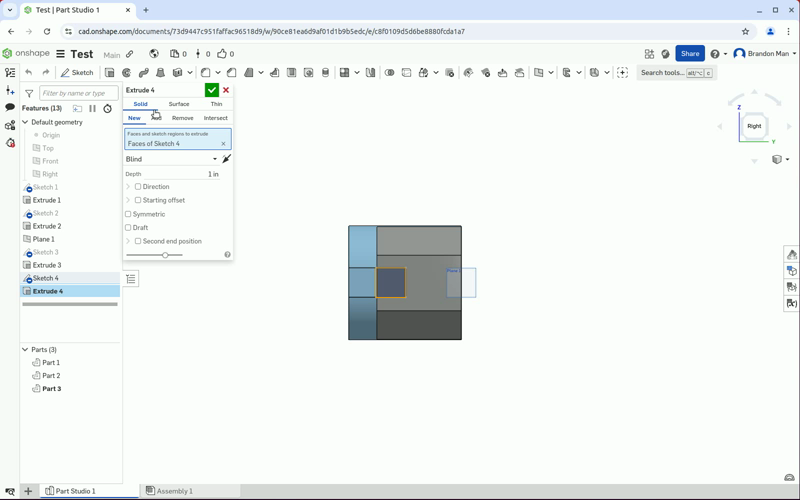
mouse_move(186, 120)
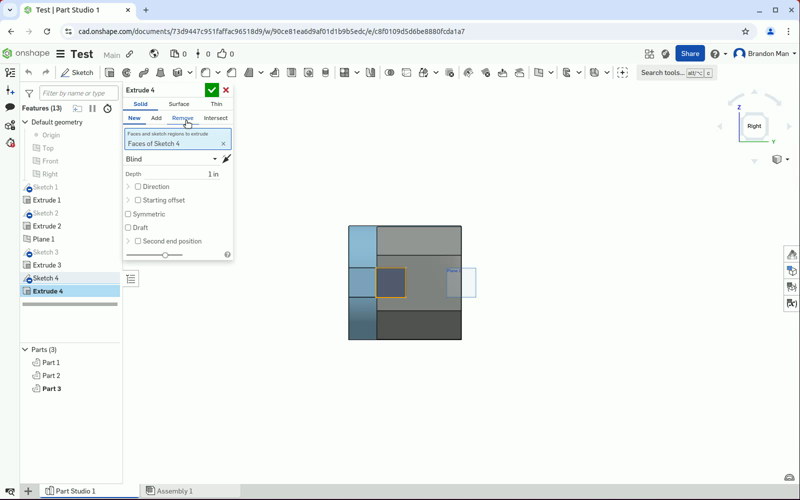
click(186, 120)
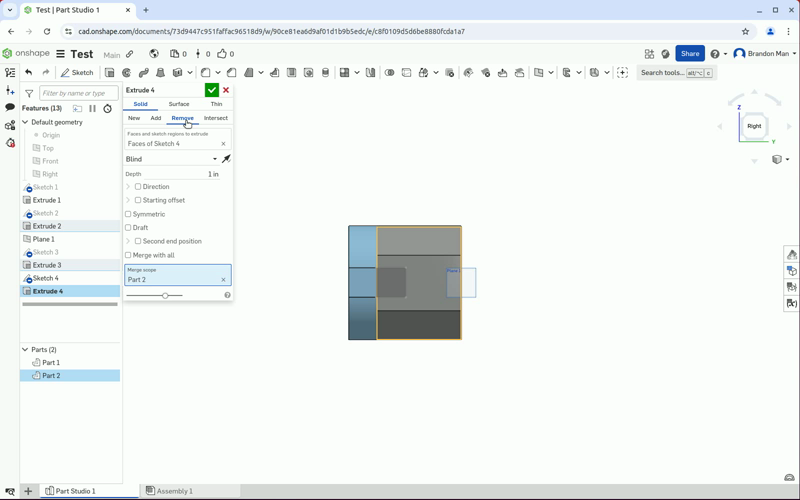
key(tab, 4)
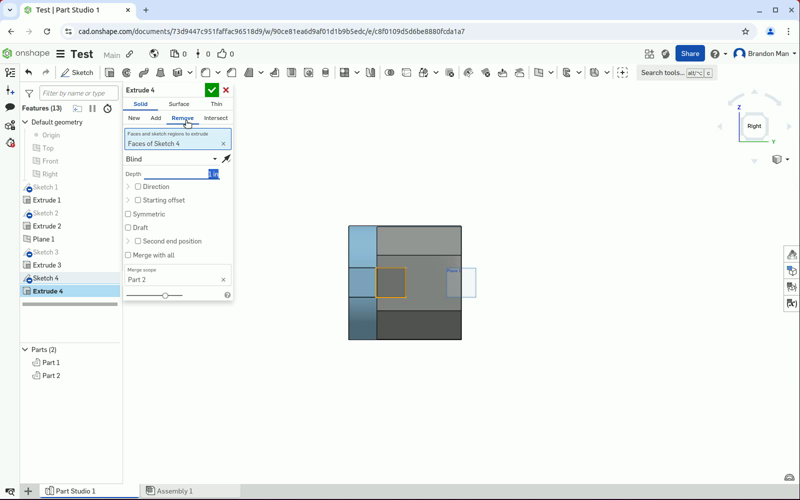
text(30.811)
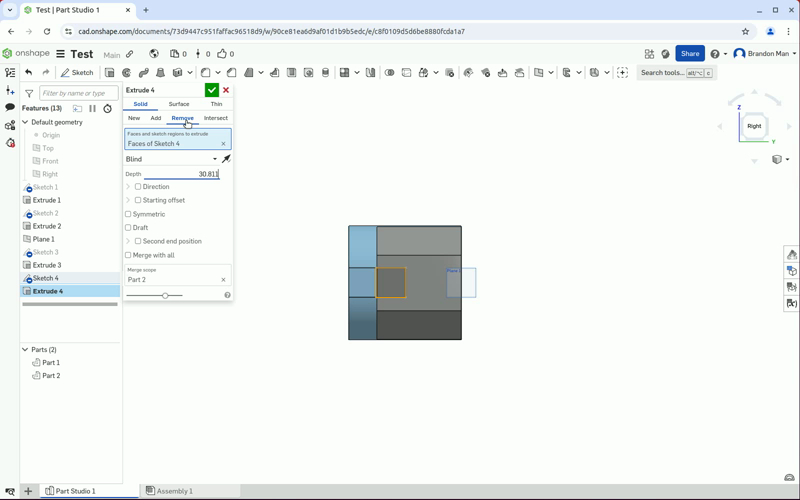
key(tab, 6)
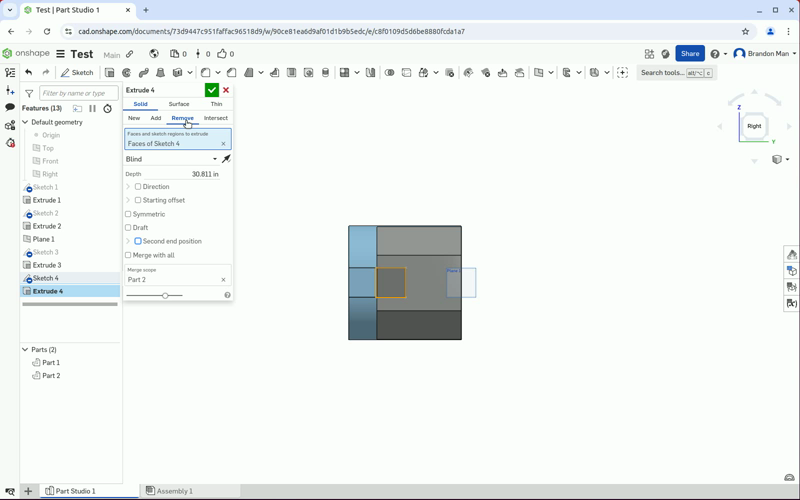
key(space)
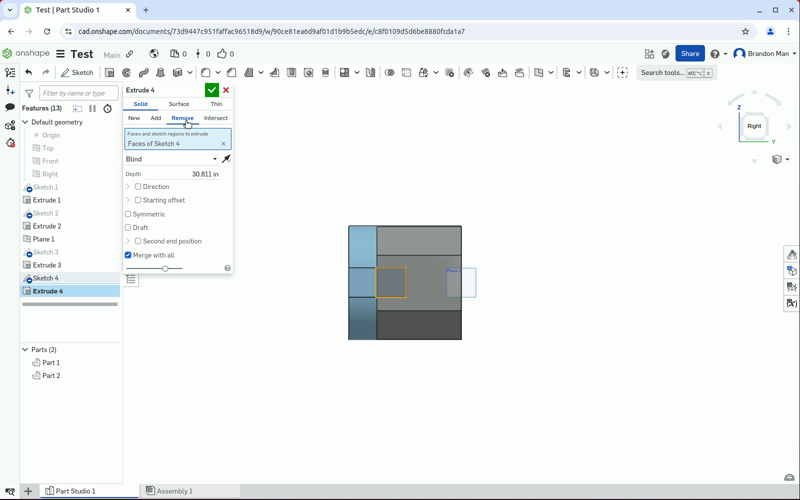
key(enter)
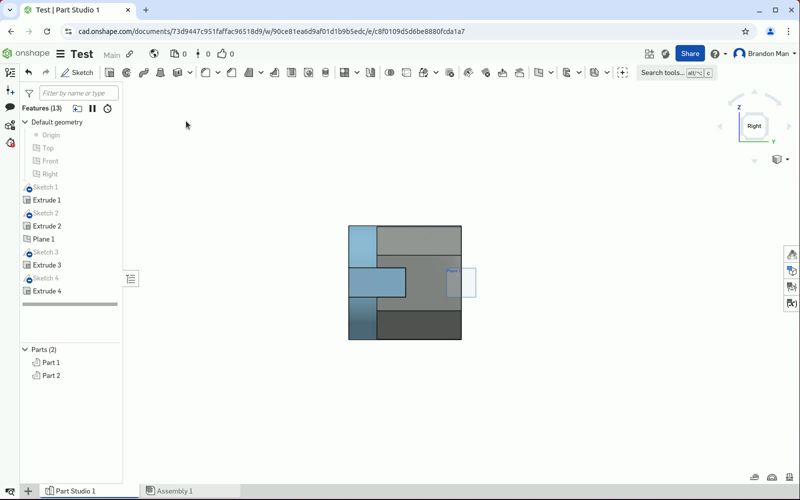
key(shift+h)
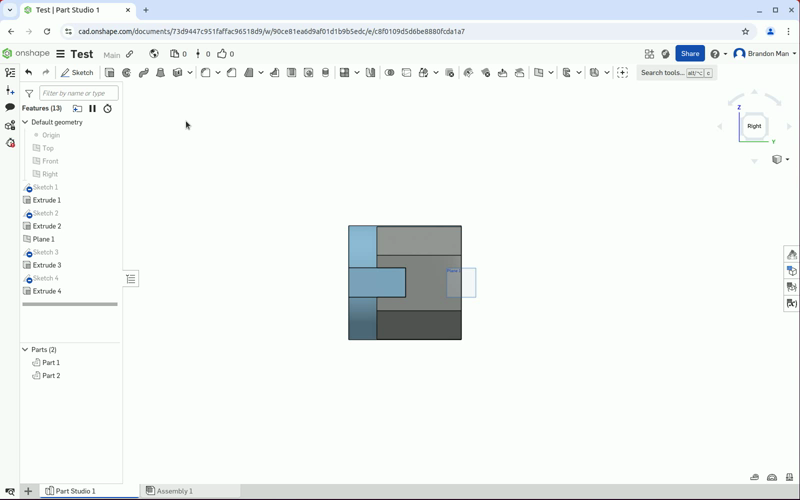
key(shift+h)
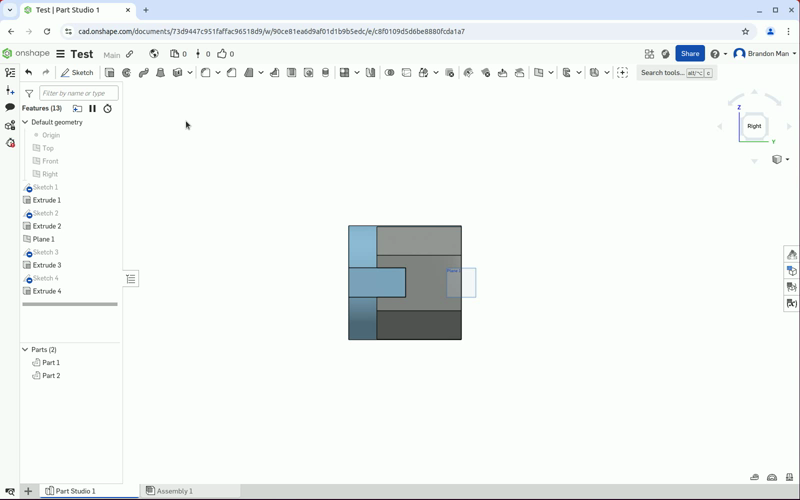
mouse_move(73, 189)
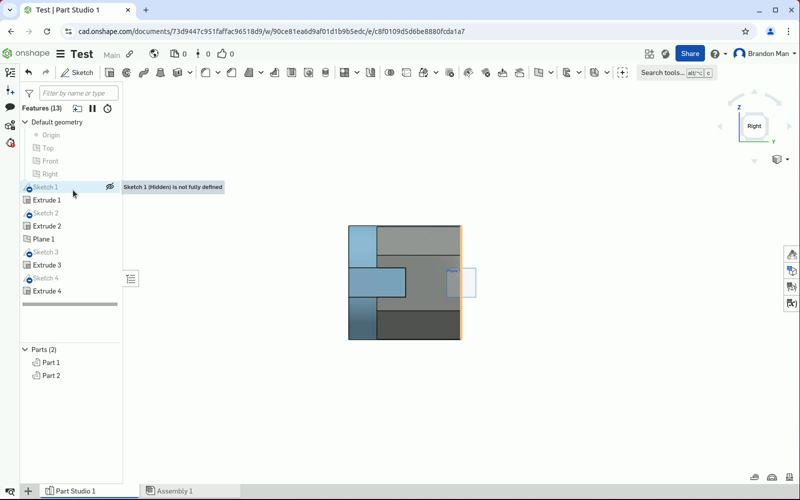
click(73, 189)
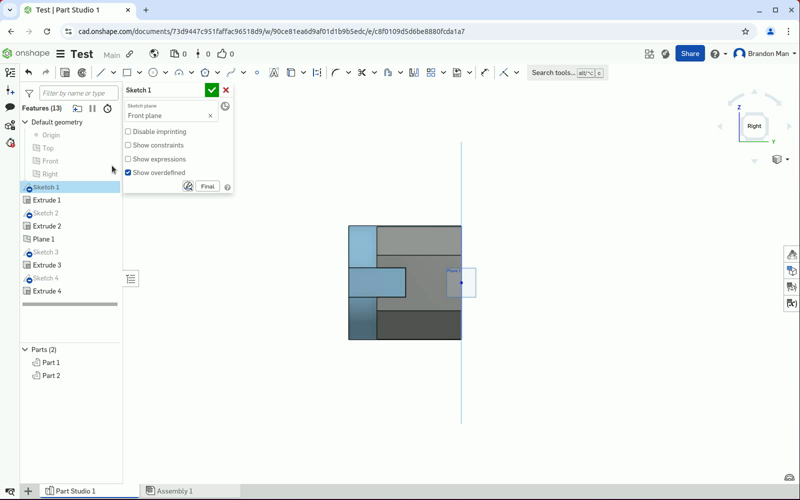
mouse_move(229, 92)
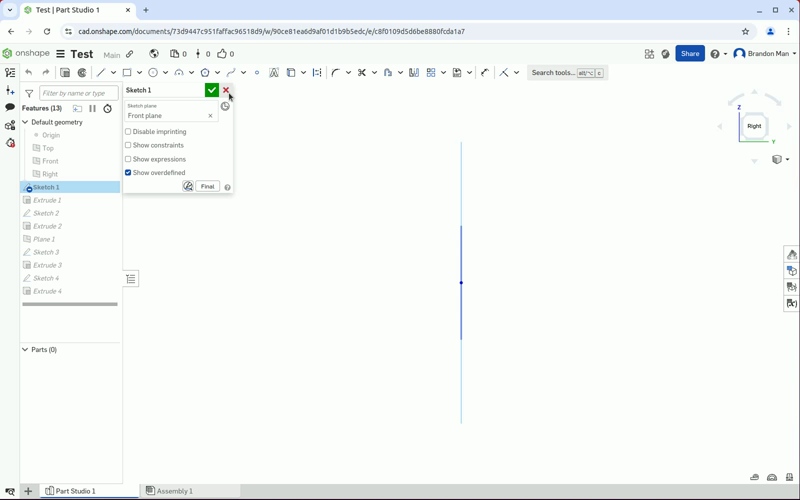
click(229, 92)
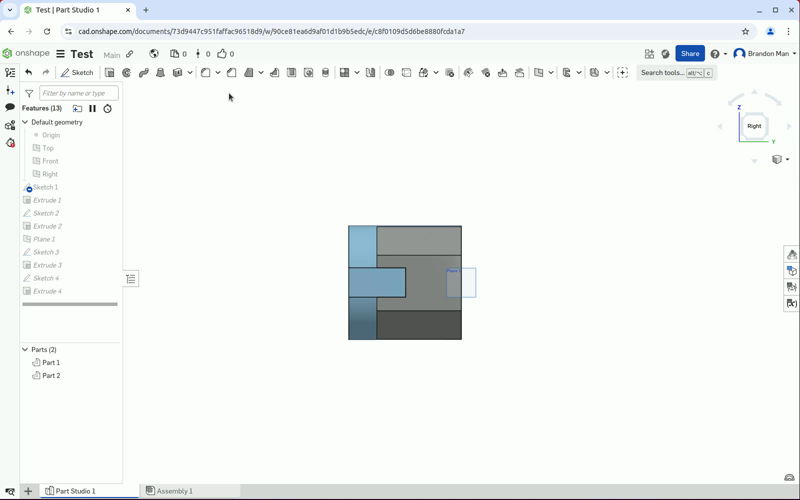
mouse_move(73, 352)
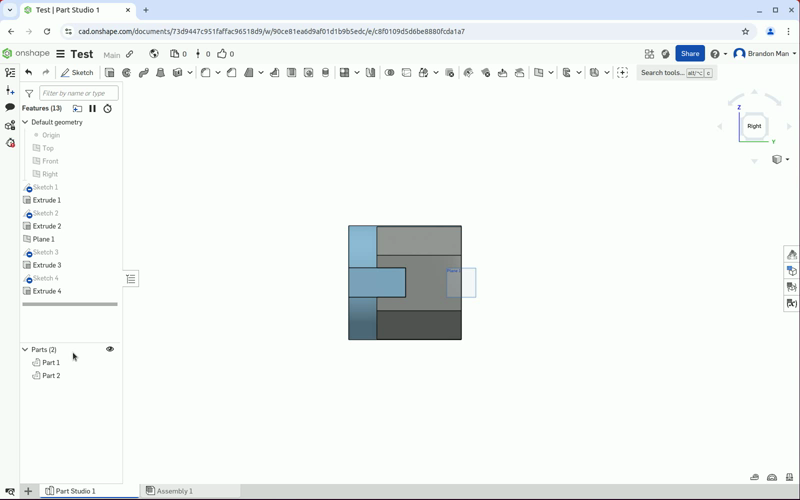
key(y)
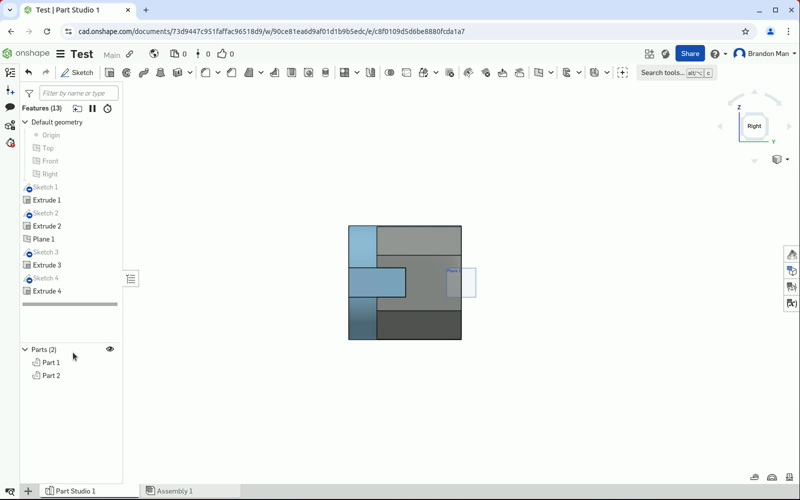
key(shift+p)
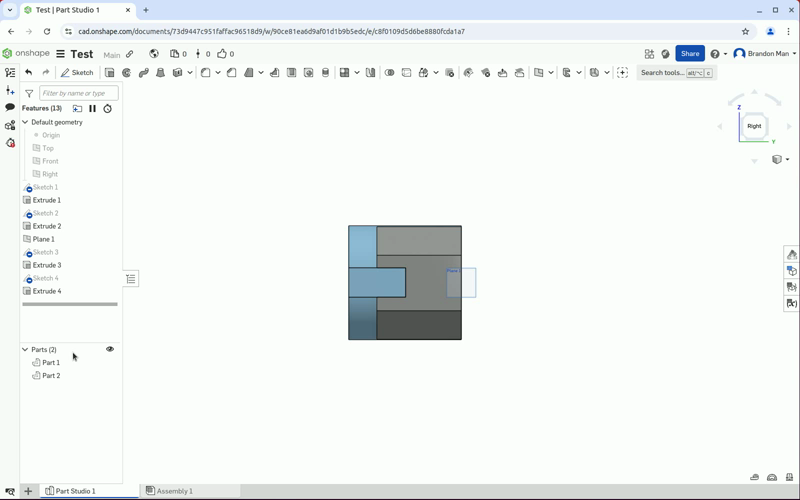
key(space)
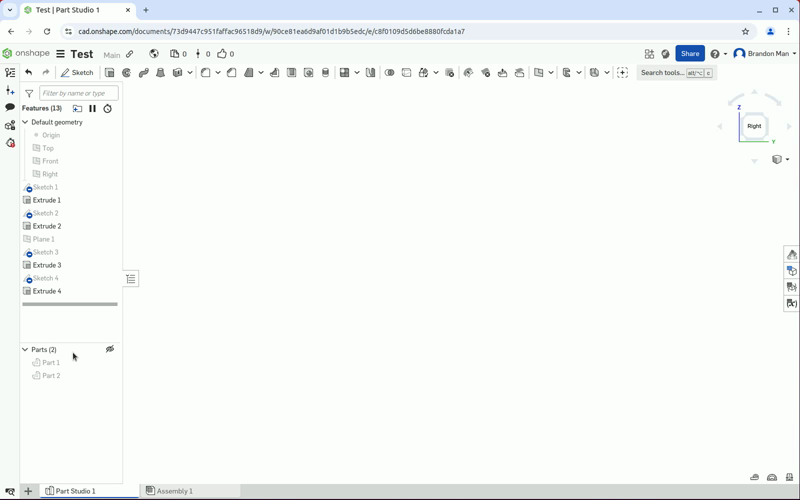
key_down(shift)
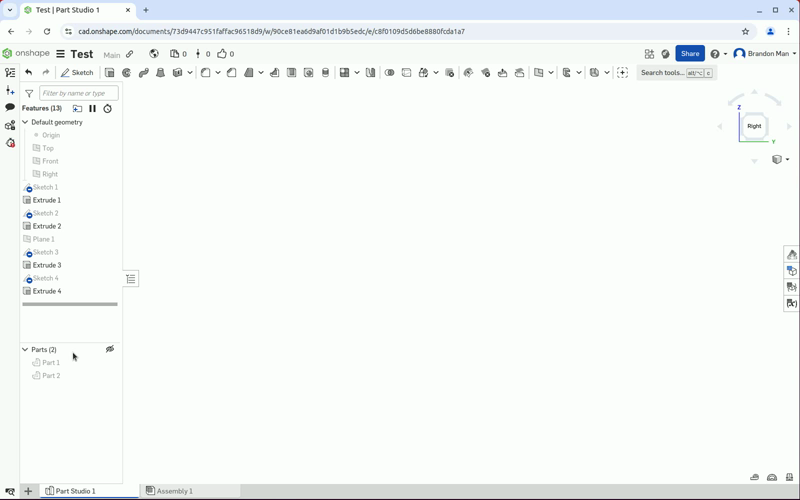
key(right)
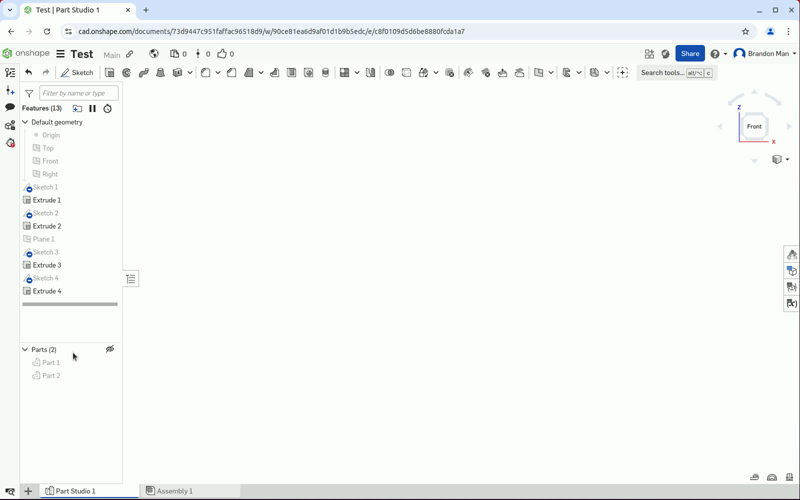
key_up(shift)
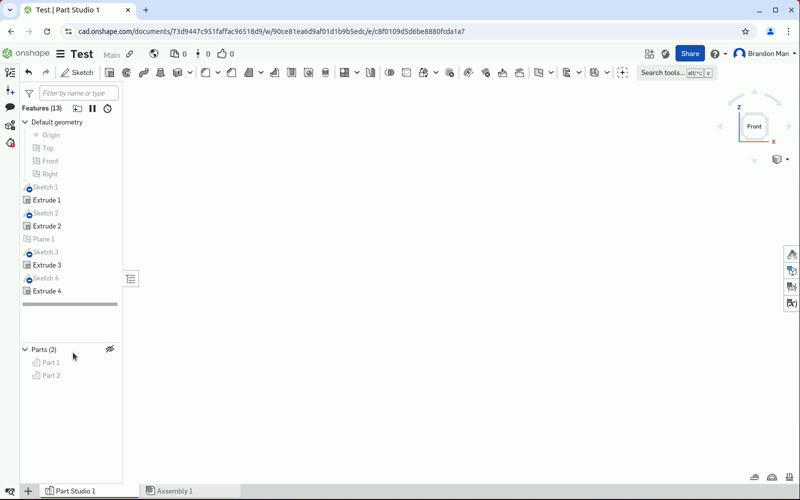
mouse_move(73, 352)
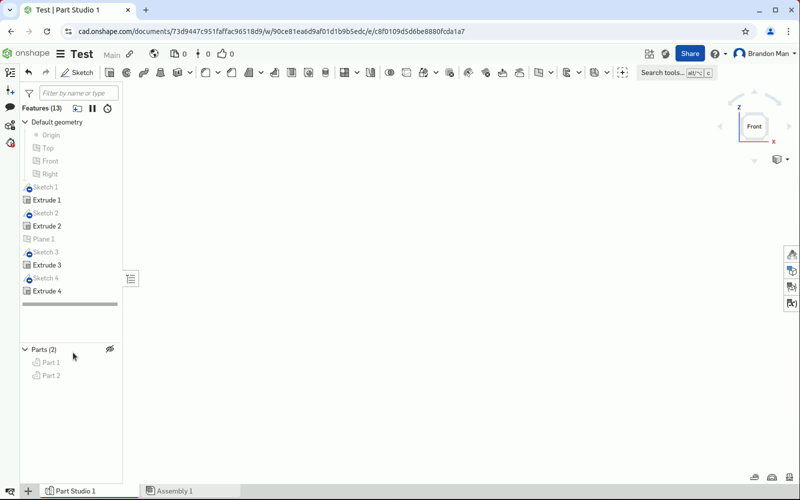
key(shift+y)
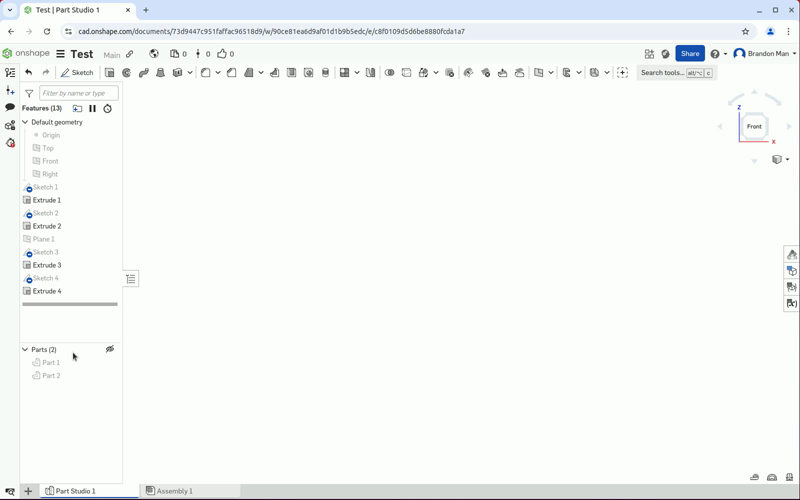
key(shift+s)
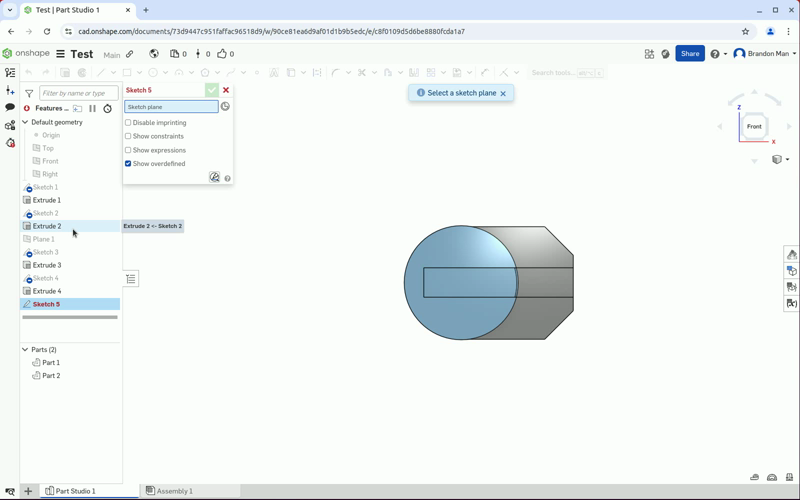
scroll(3)
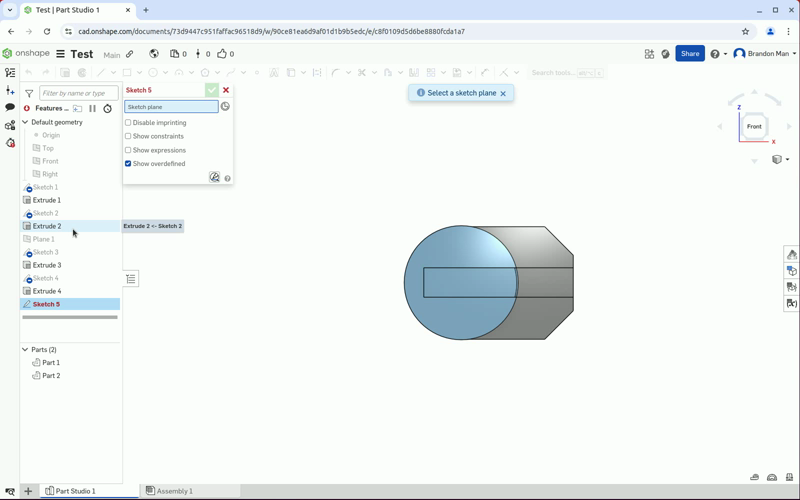
mouse_move(73, 163)
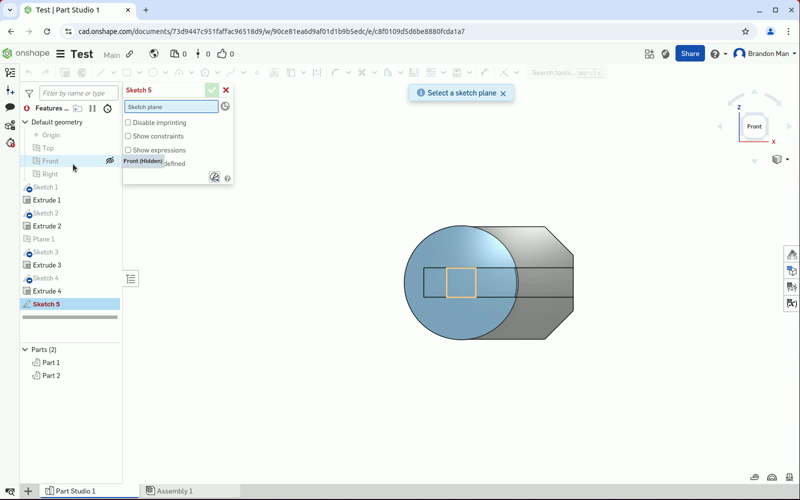
click(73, 163)
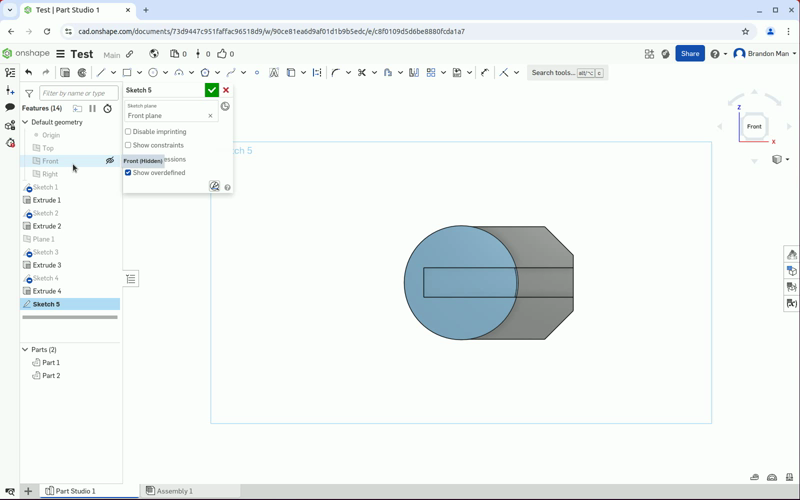
mouse_move(73, 352)
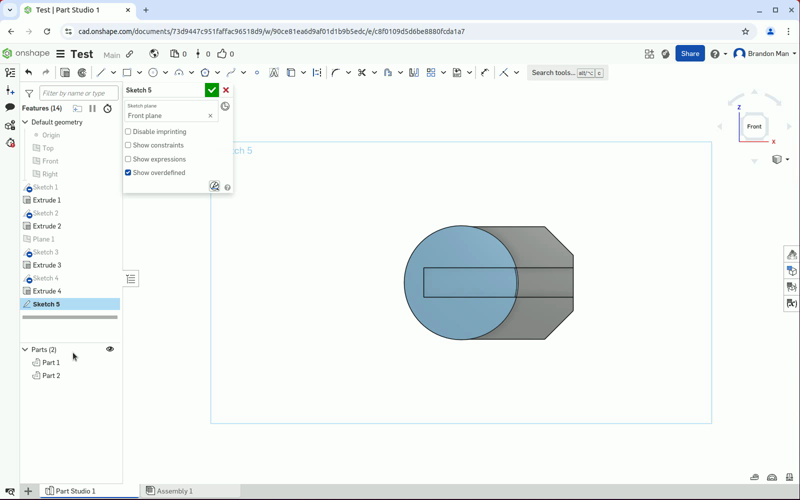
key(y)
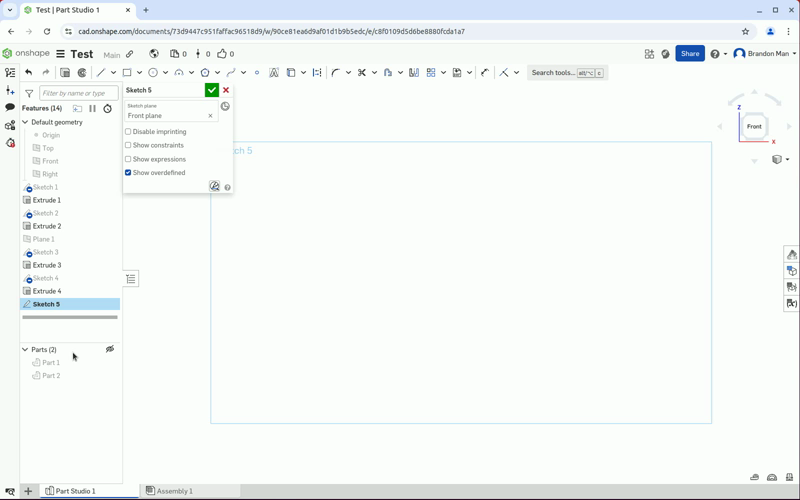
key(c)
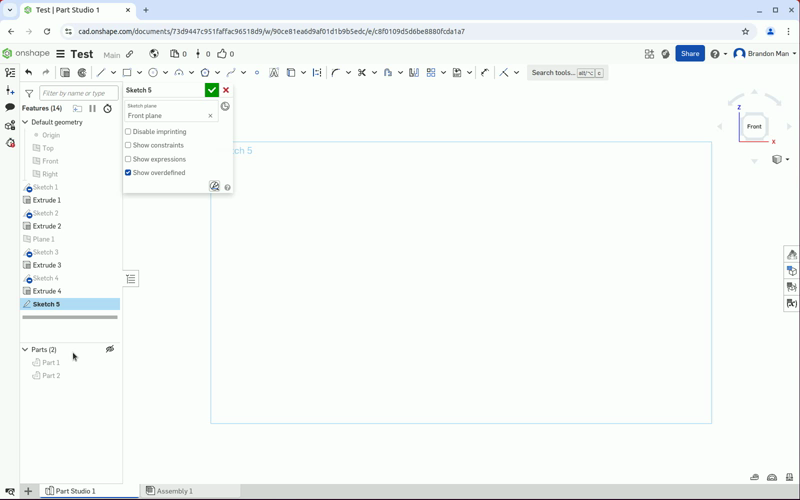
key_down(shift)
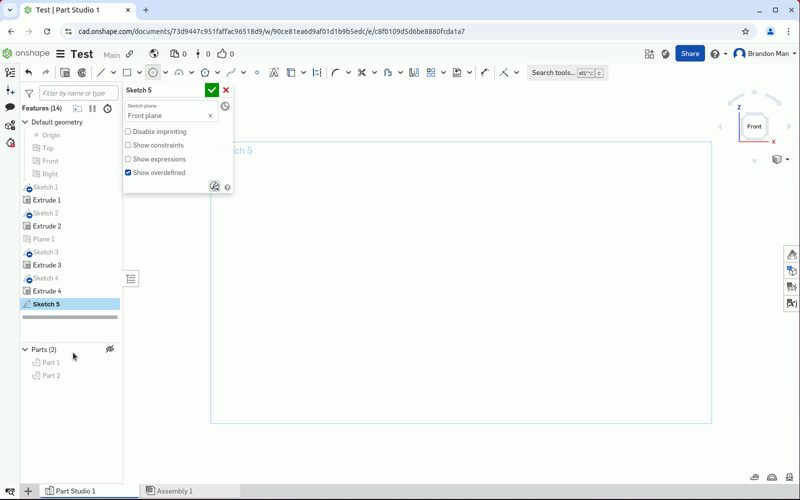
mouse_move(461, 282)
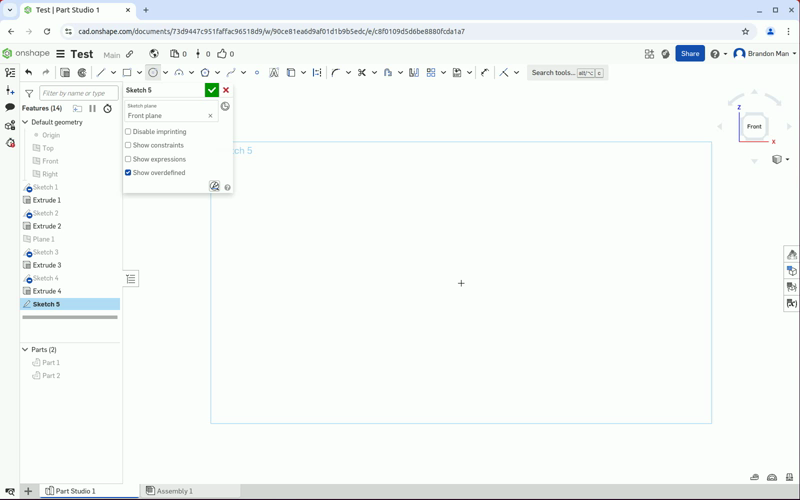
click(461, 282)
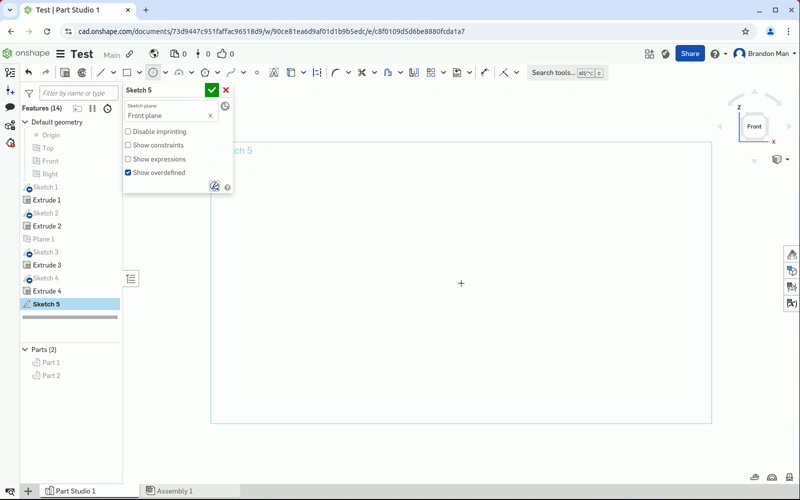
key_up(shift)
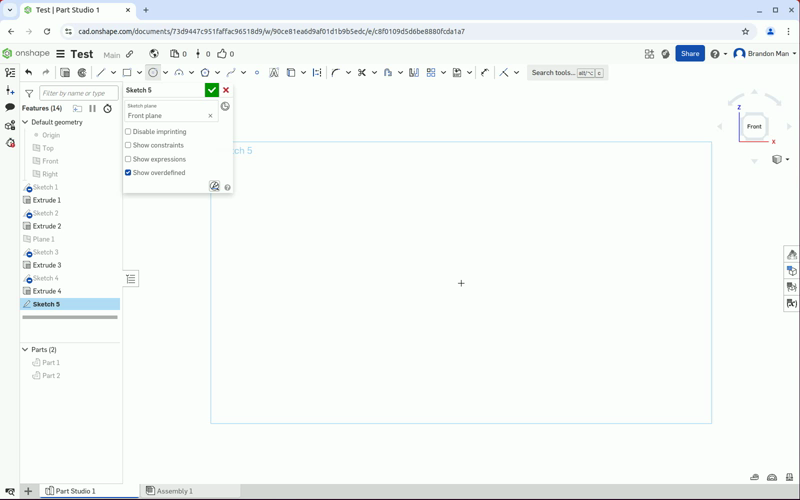
mouse_move(490, 282)
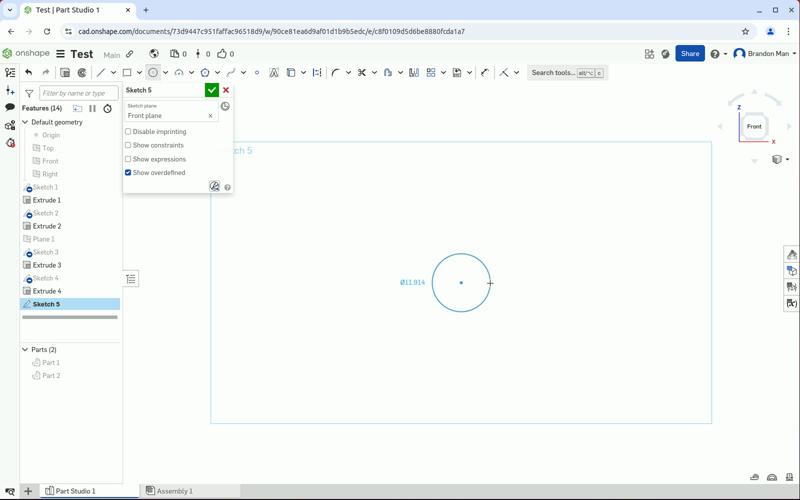
click(490, 282)
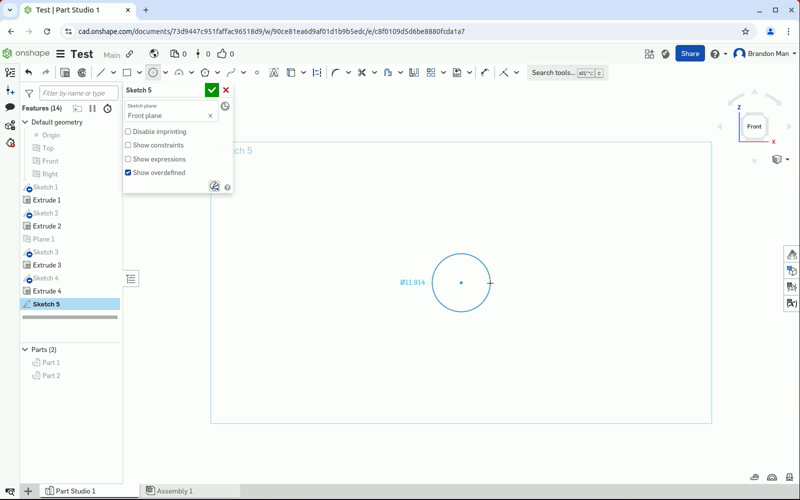
key(esc)
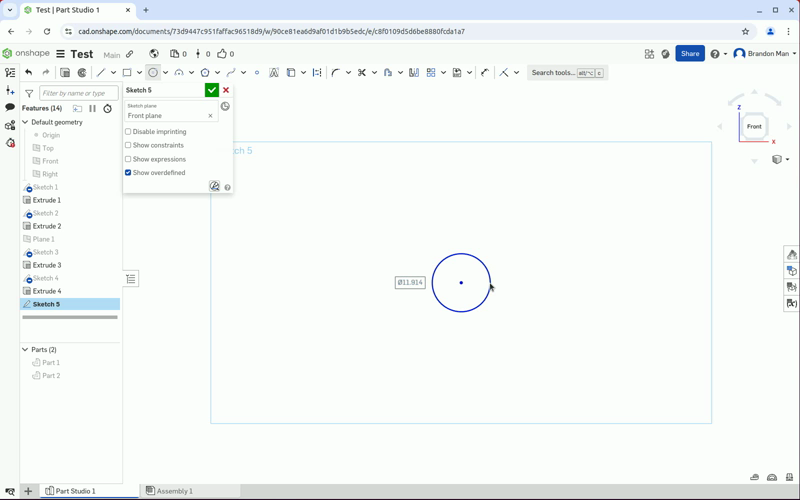
mouse_move(468, 276)
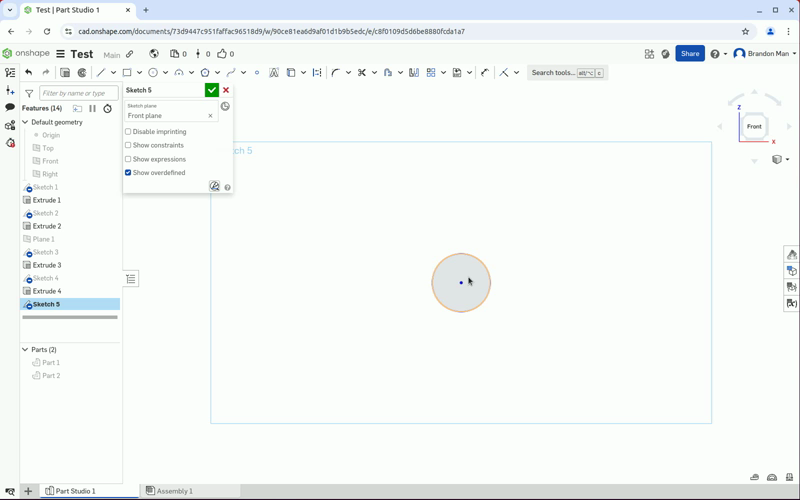
click(468, 276)
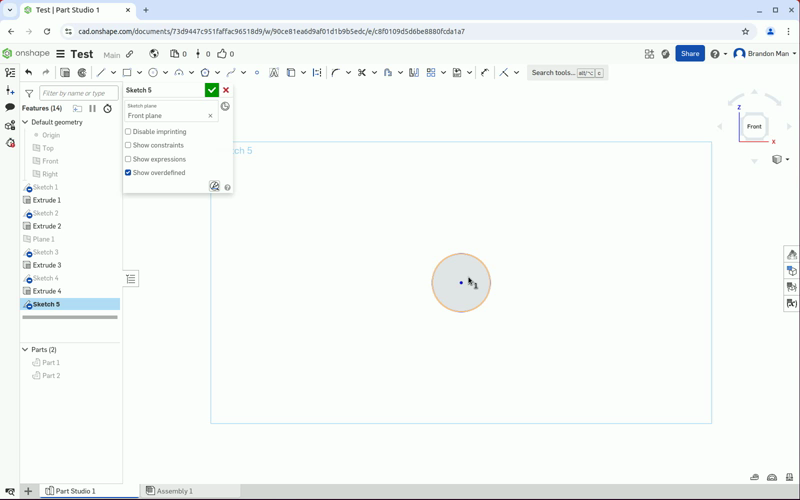
mouse_move(73, 352)
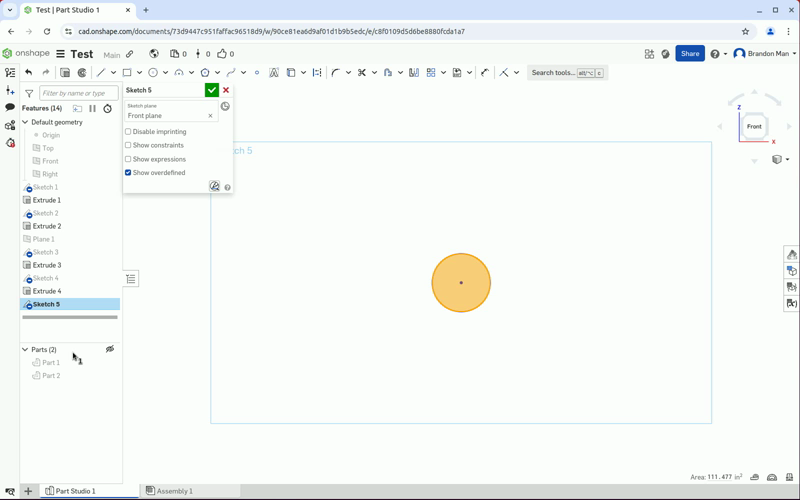
key(shift+y)
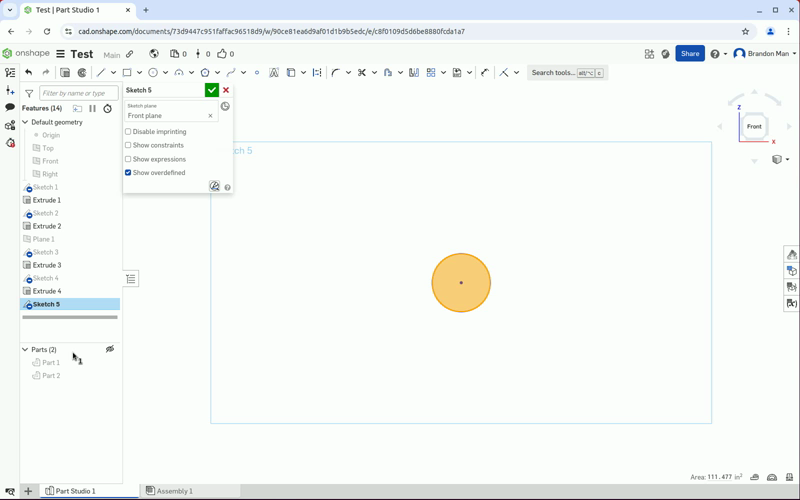
key(shift+e)
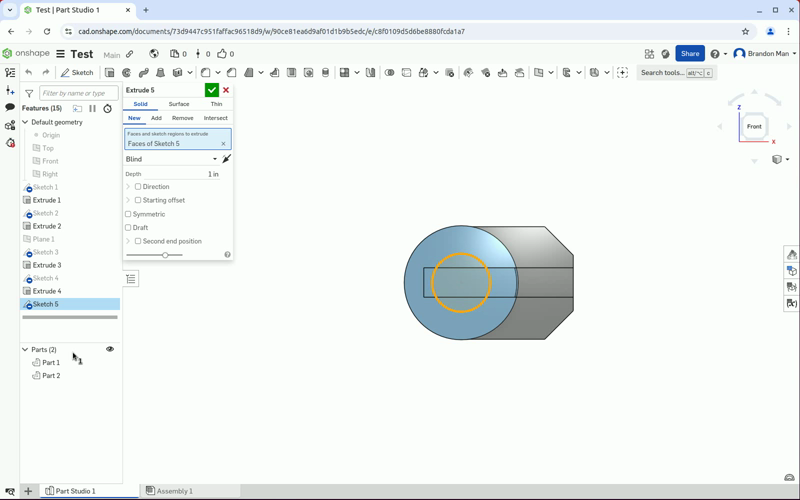
mouse_move(143, 106)
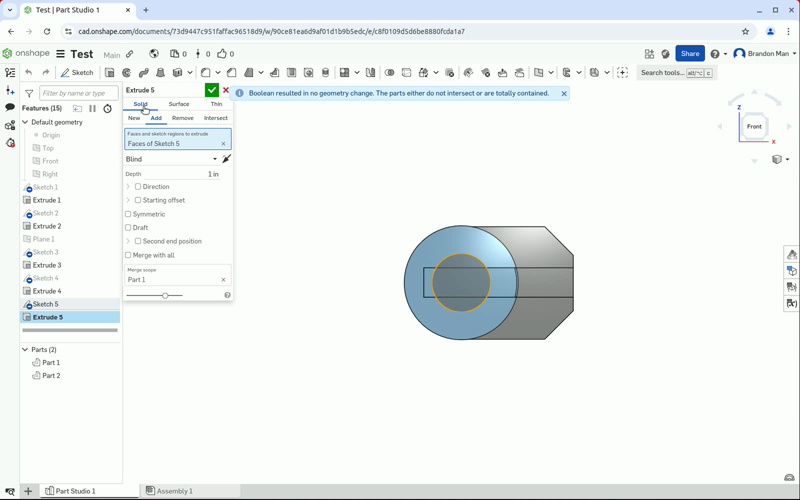
click(143, 106)
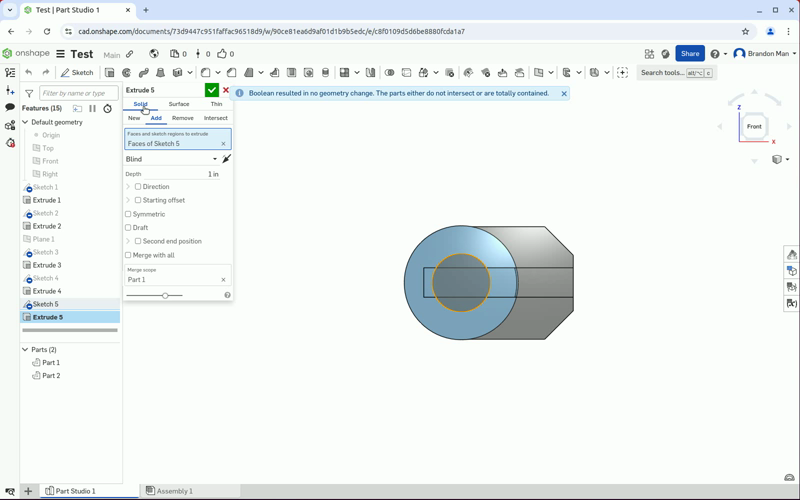
mouse_move(186, 120)
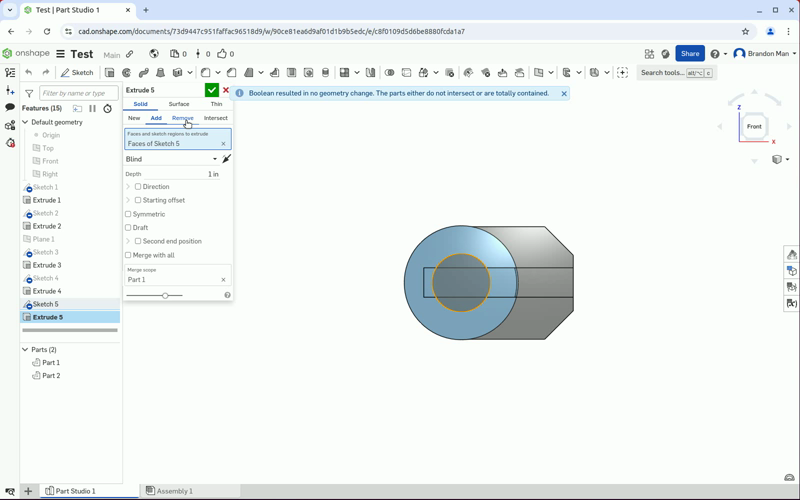
click(186, 120)
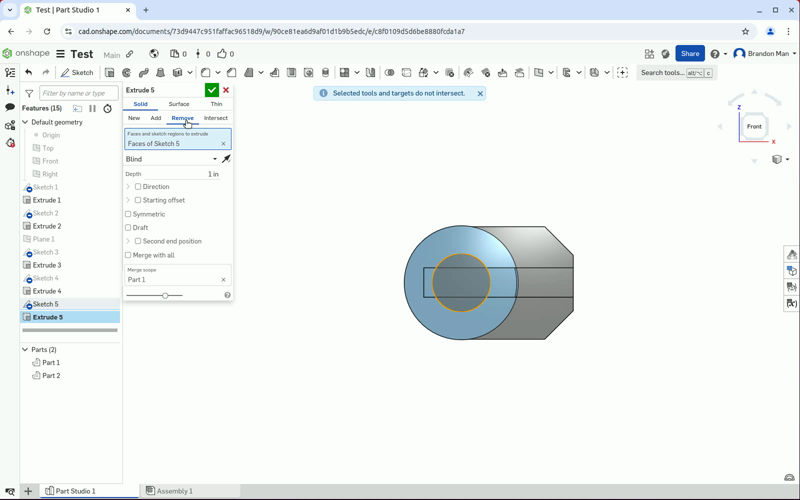
key(tab, 4)
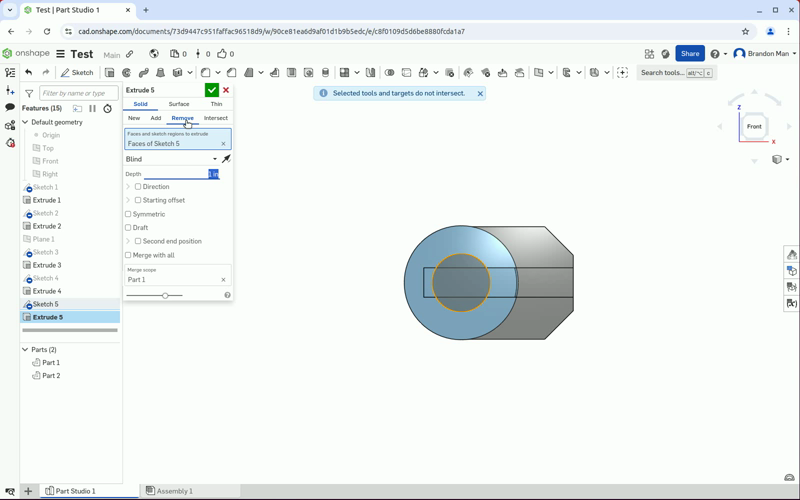
text(-28.885)
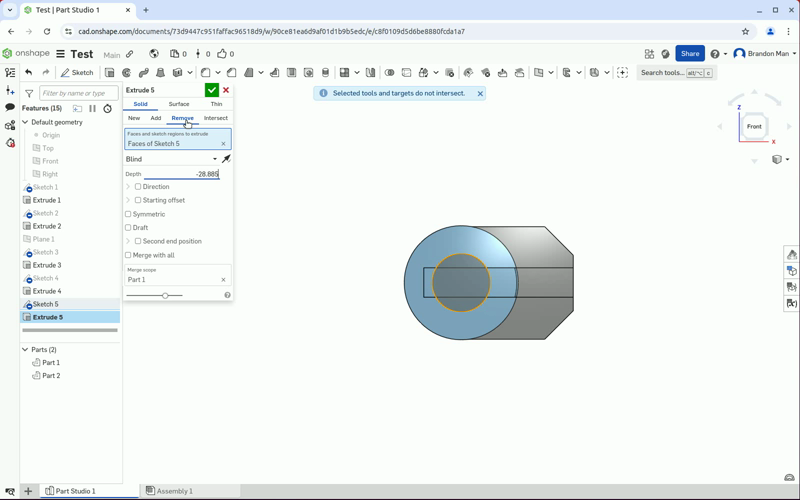
key(tab, 6)
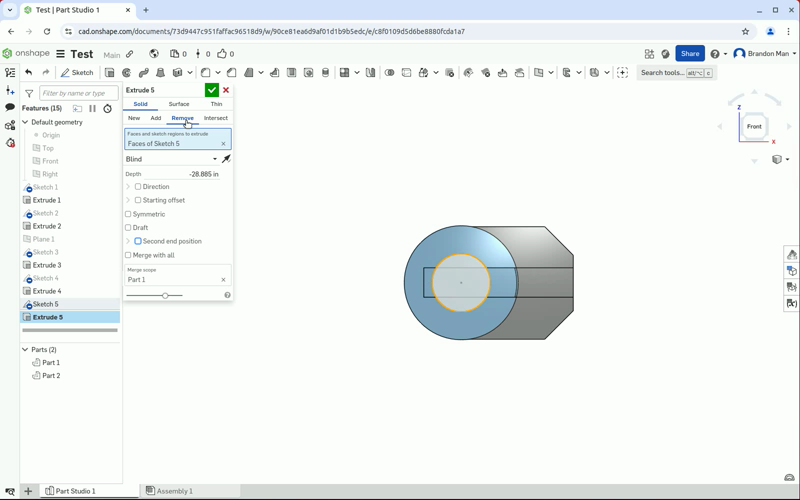
key(space)
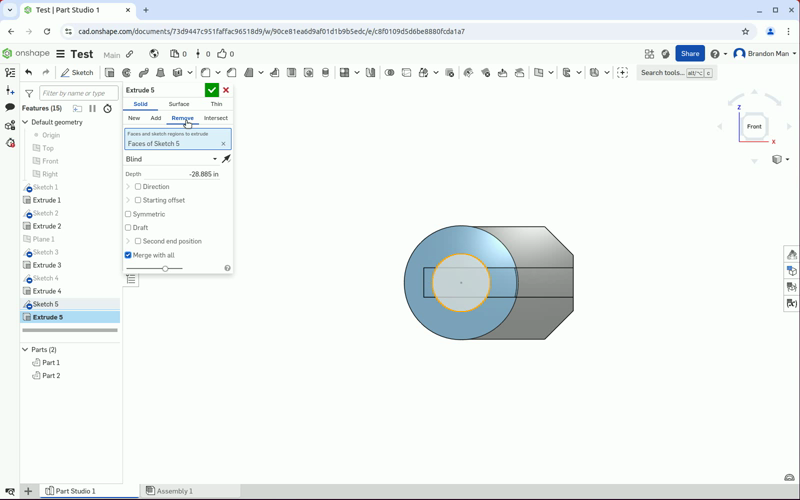
key(enter)
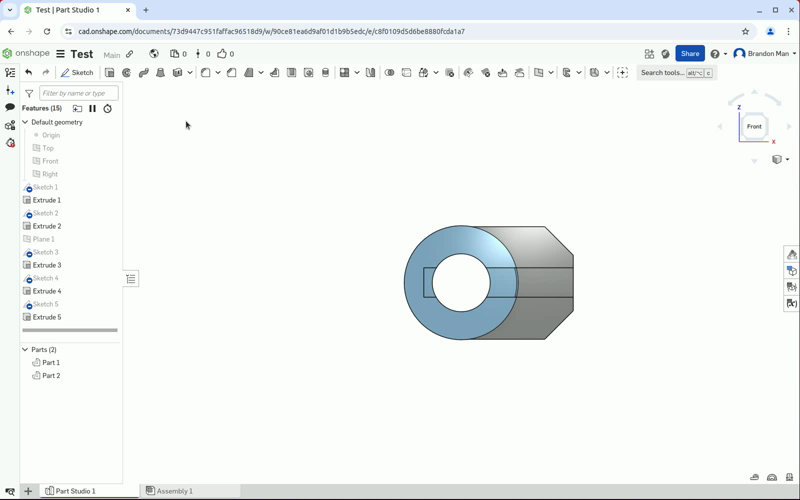
key(shift+h)
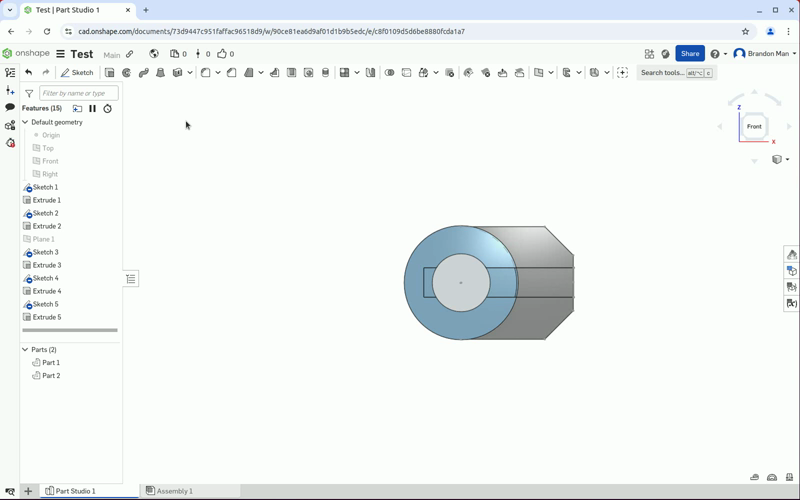
key(shift+h)
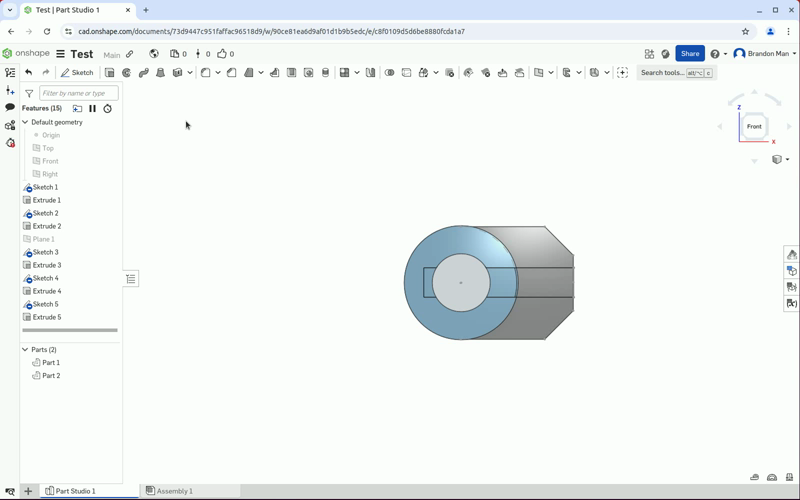
key(shift+7)
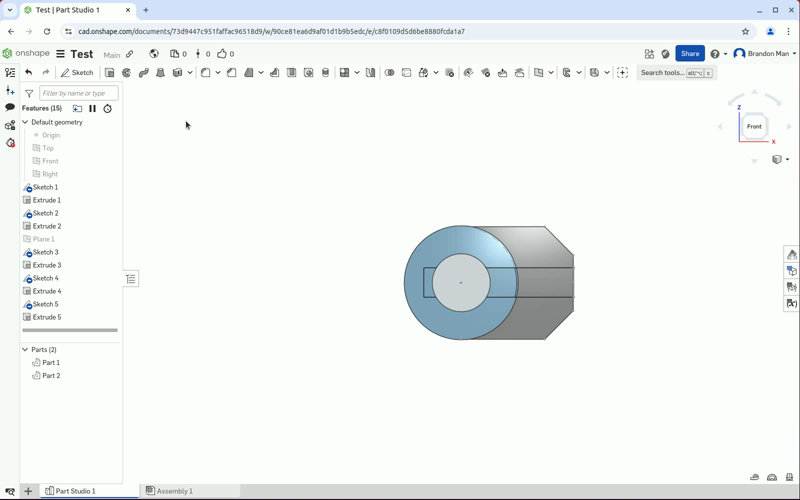
key(left, 2)
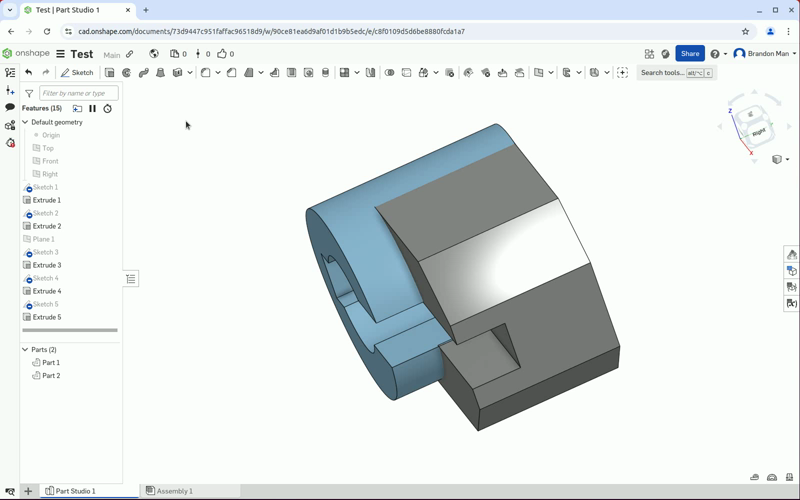
key(down, 2)
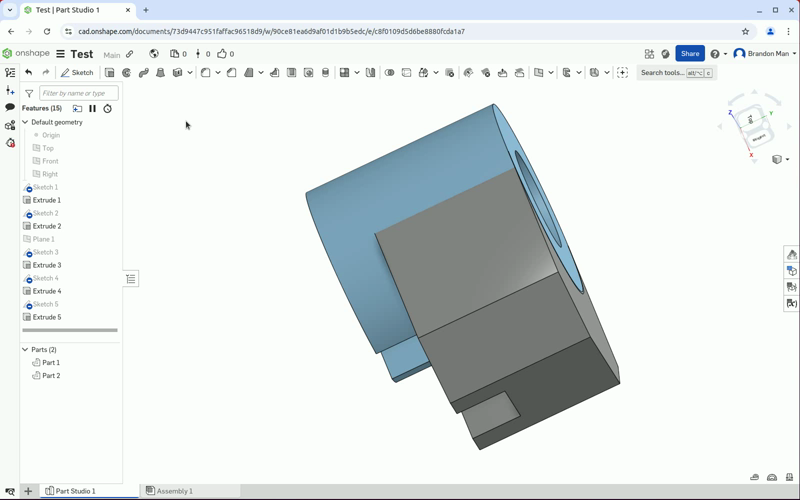
key(up, 2)
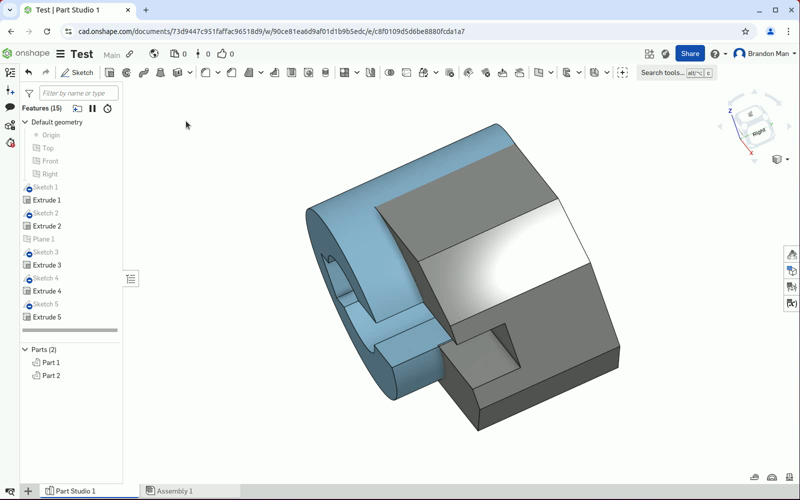
key(right, 2)
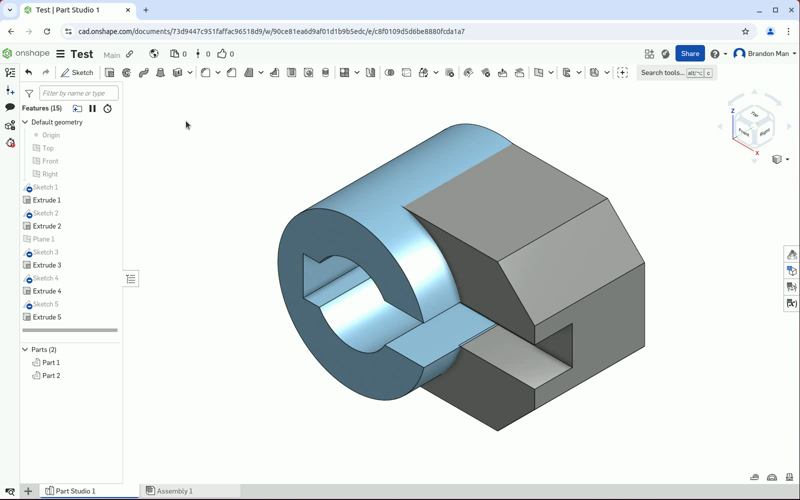
mouse_move(73, 189)
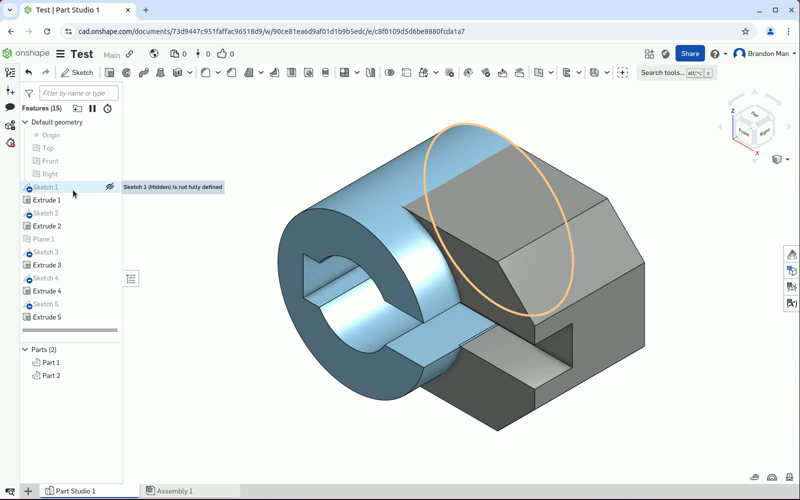
click(73, 189)